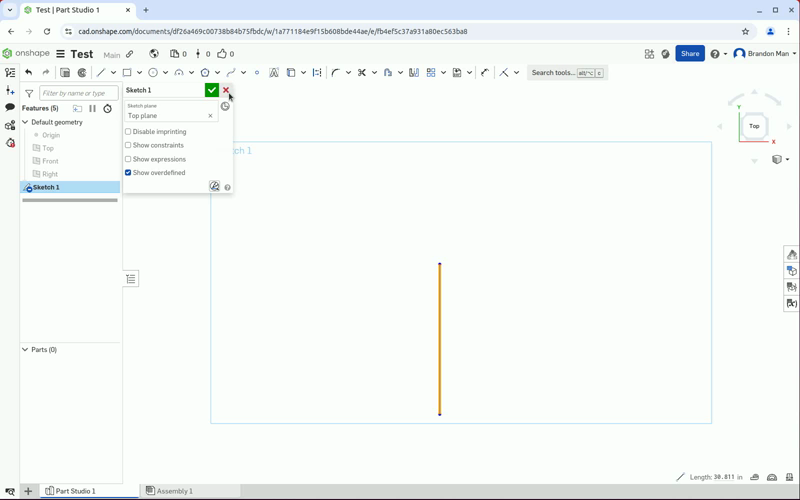
key(shift+h)
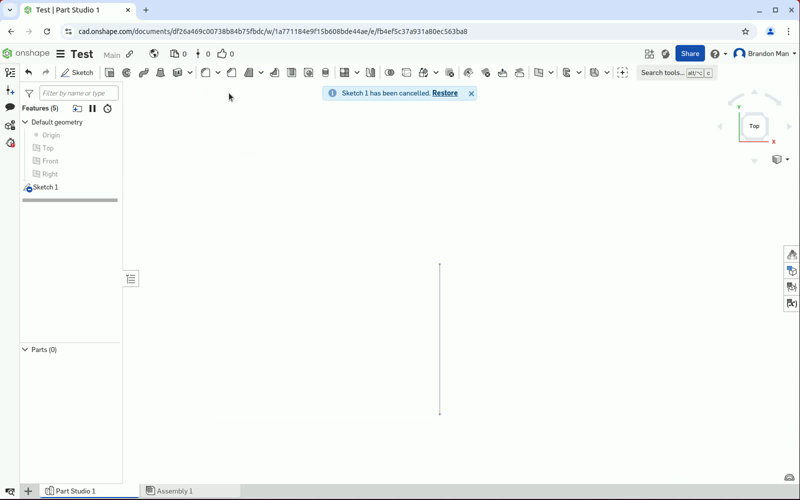
key(shift+s)
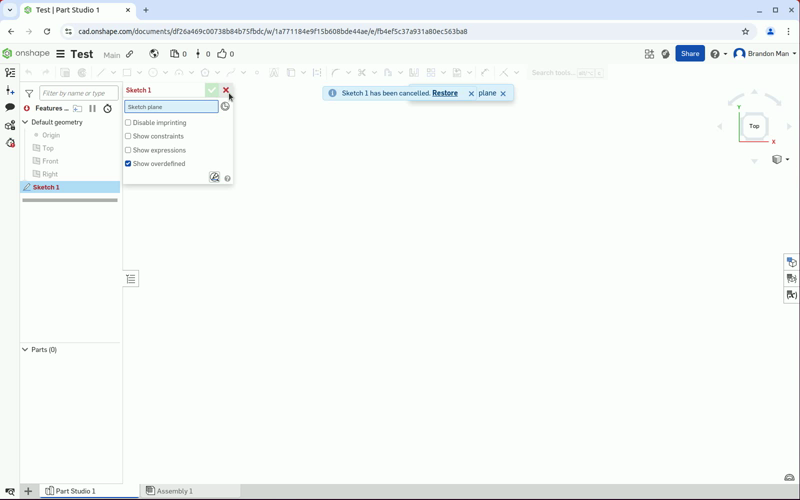
mouse_move(73, 150)
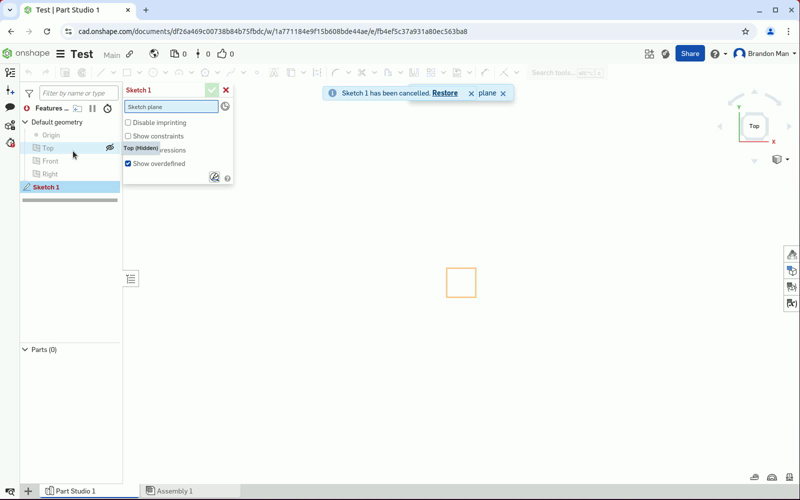
click(73, 150)
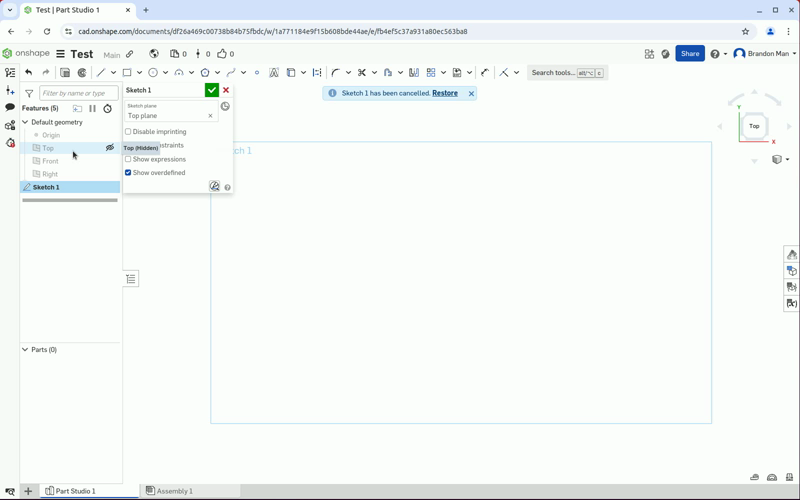
mouse_move(73, 352)
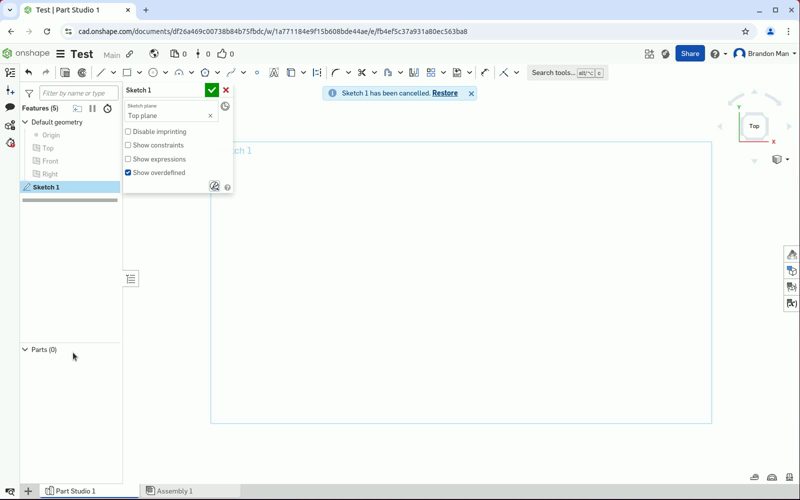
key(y)
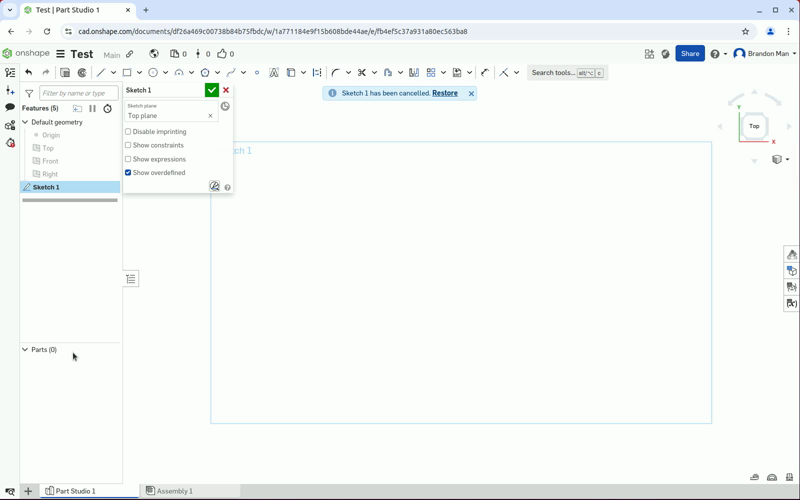
key(l)
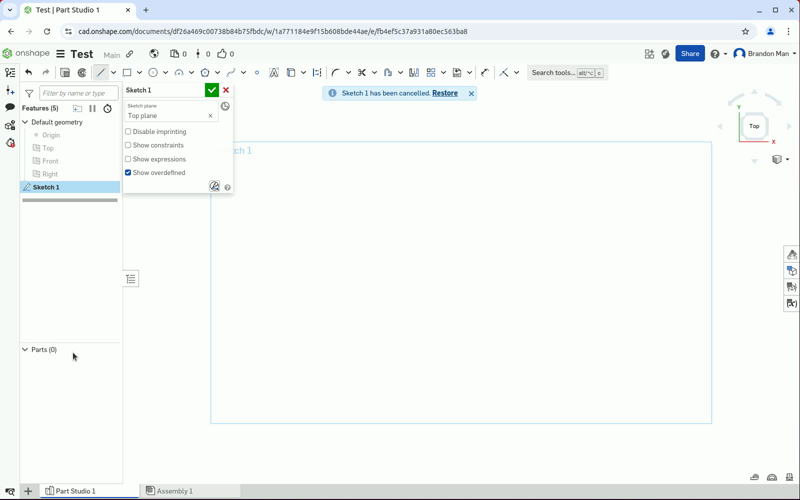
key_down(shift)
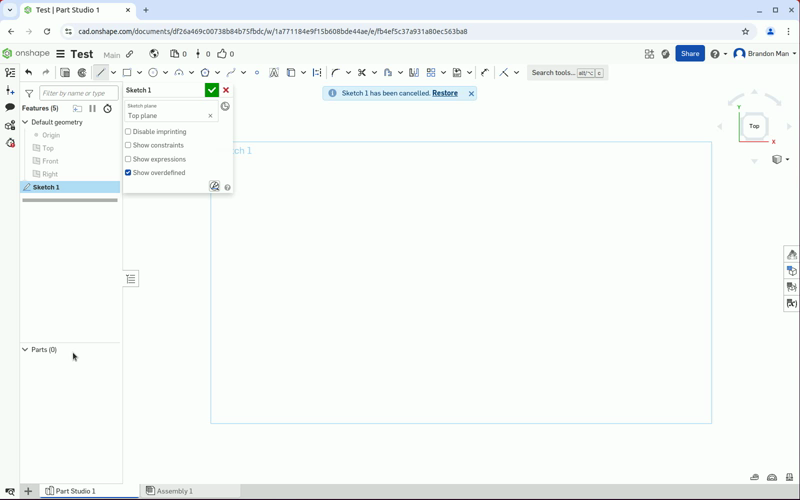
mouse_move(464, 276)
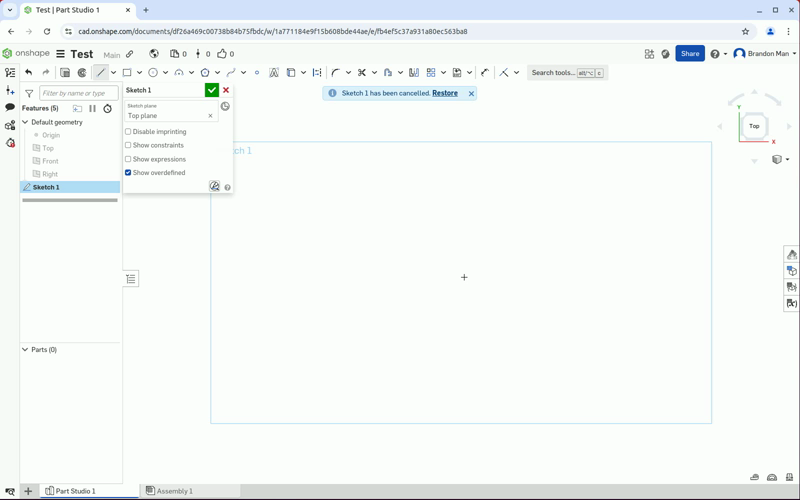
click(464, 276)
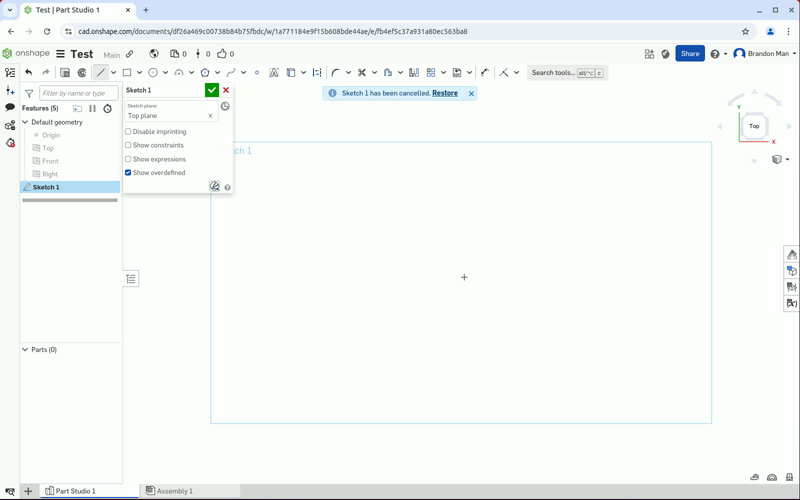
key_up(shift)
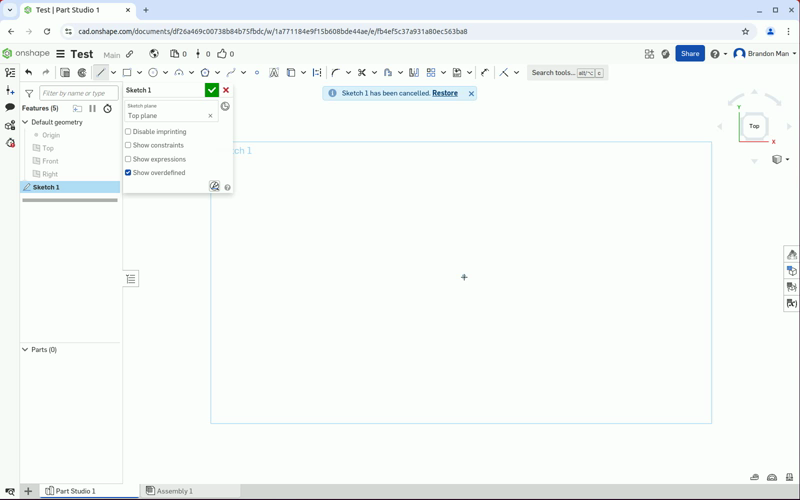
key_down(shift)
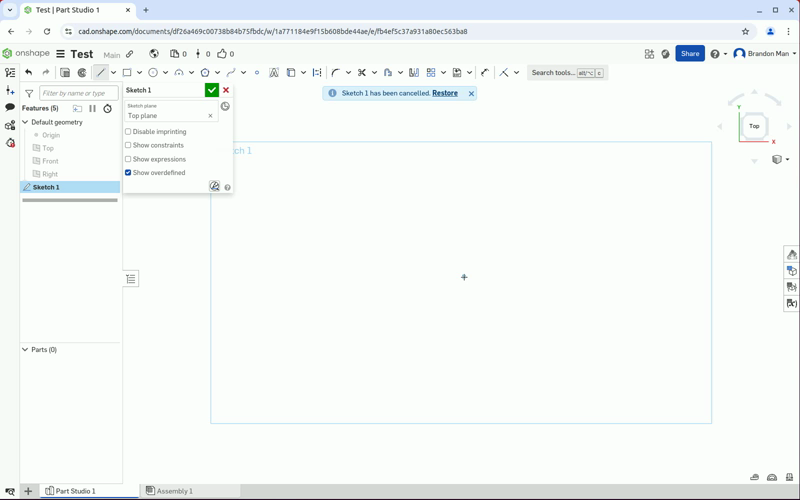
mouse_move(530, 276)
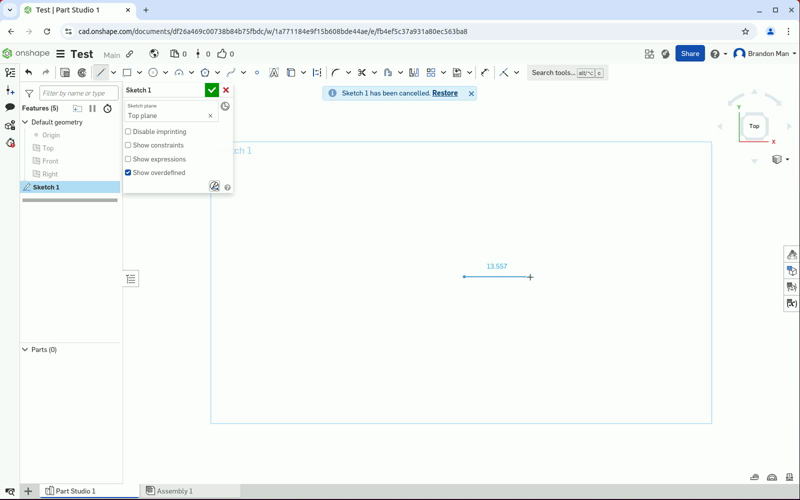
click(530, 276)
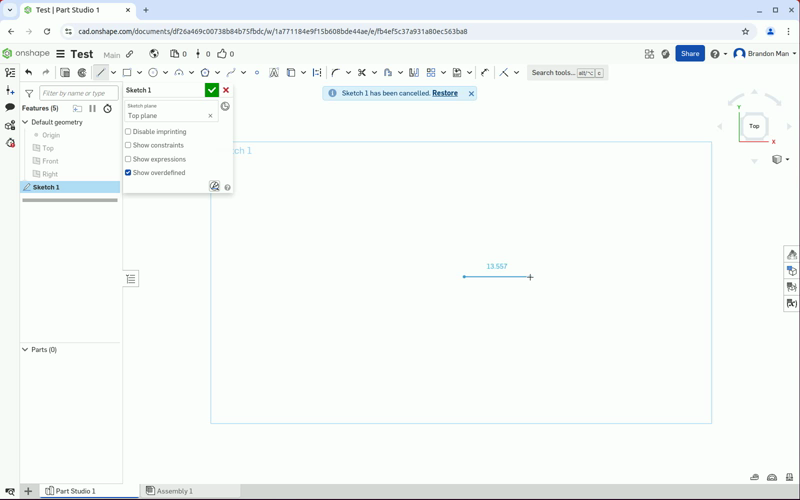
key_up(shift)
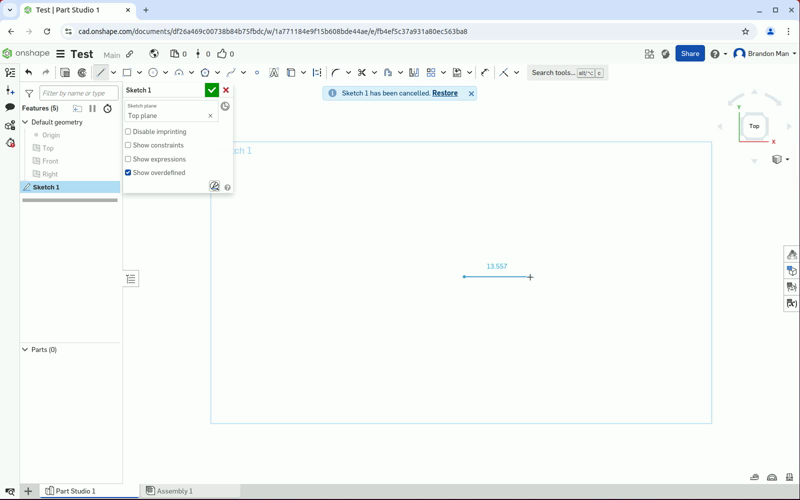
key_down(shift)
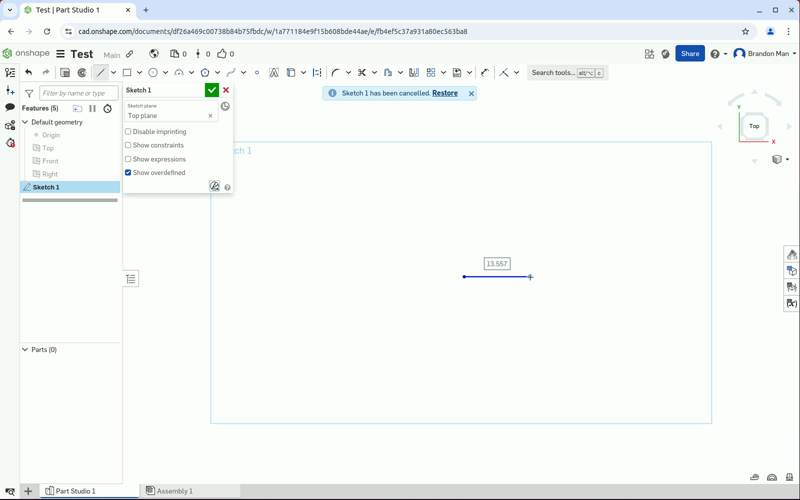
mouse_move(560, 276)
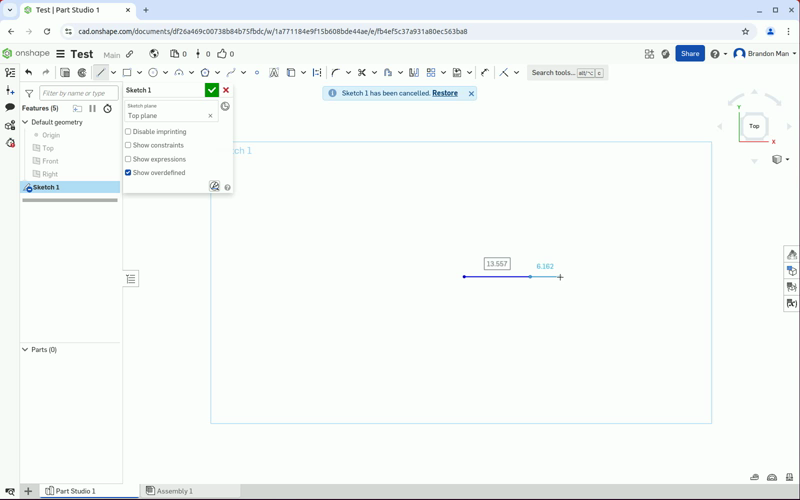
mouse_move(530, 252)
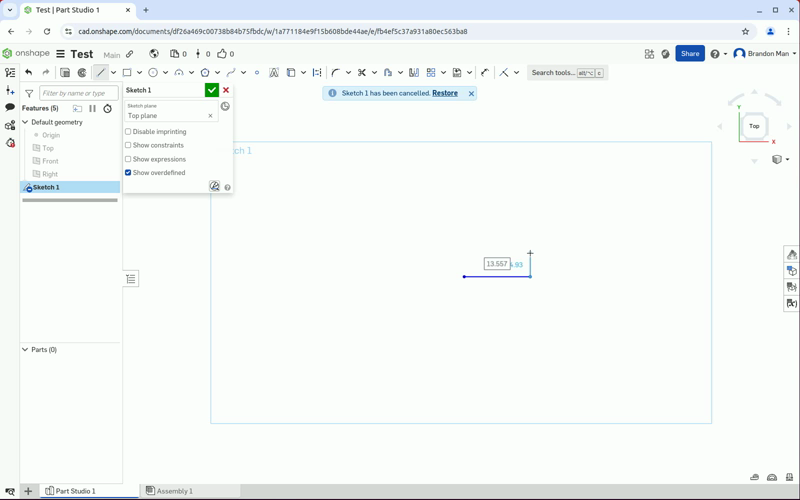
click(530, 252)
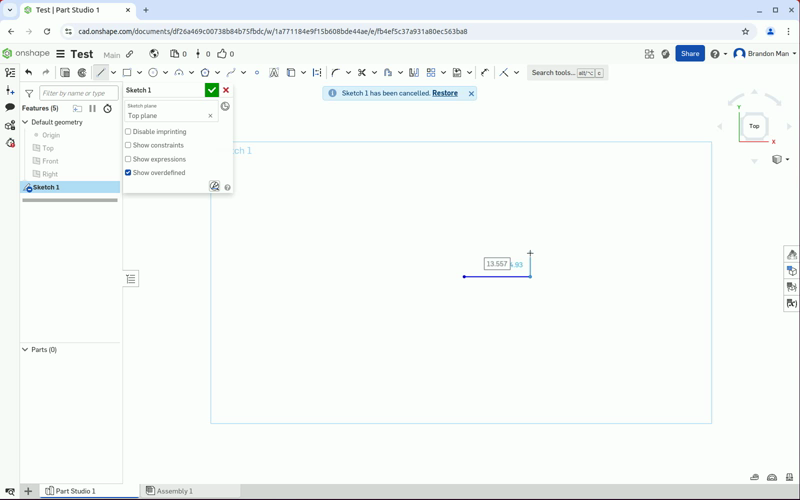
key_up(shift)
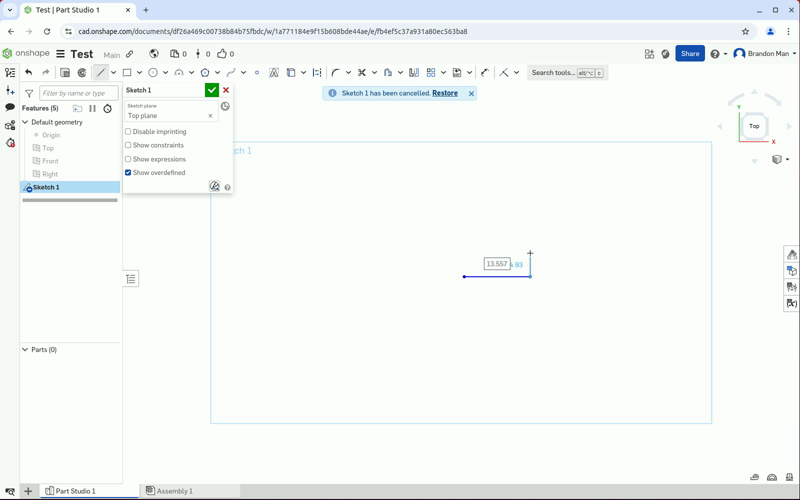
key_down(shift)
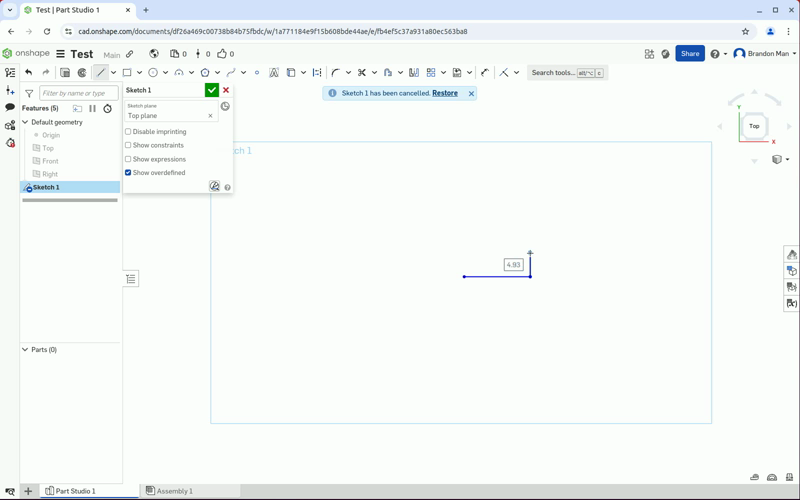
mouse_move(560, 252)
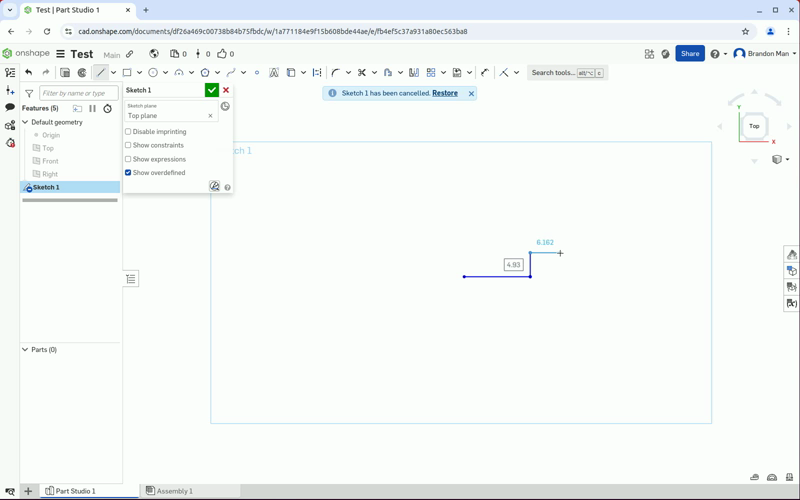
mouse_move(516, 227)
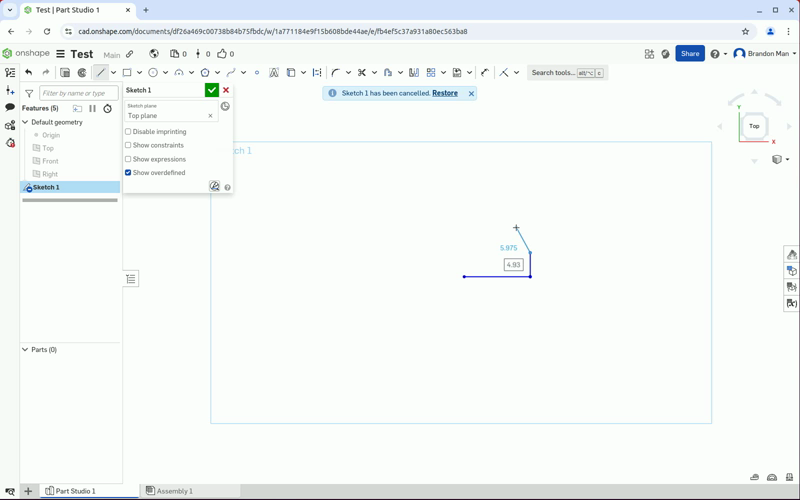
click(516, 227)
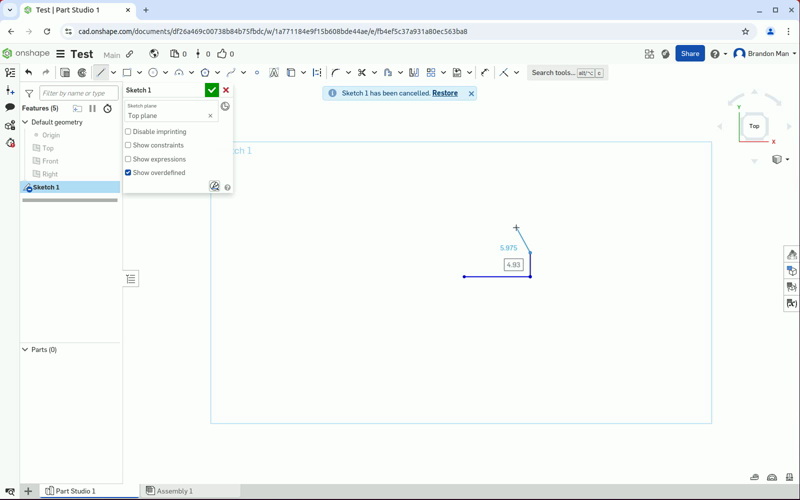
key_up(shift)
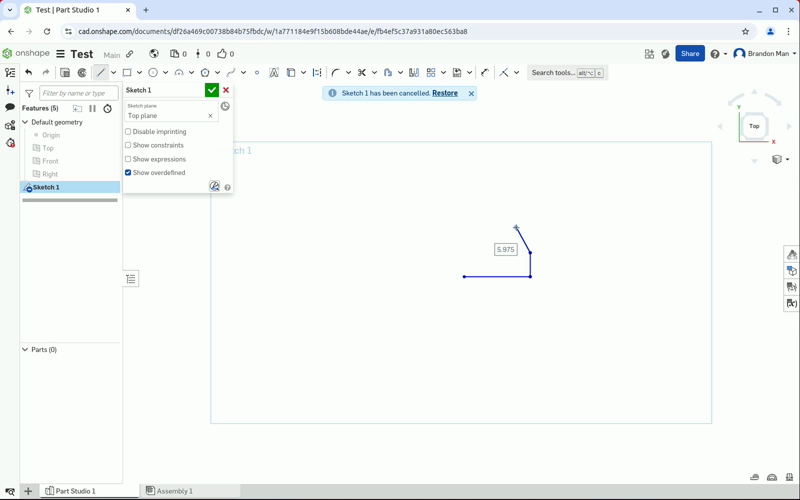
key_down(shift)
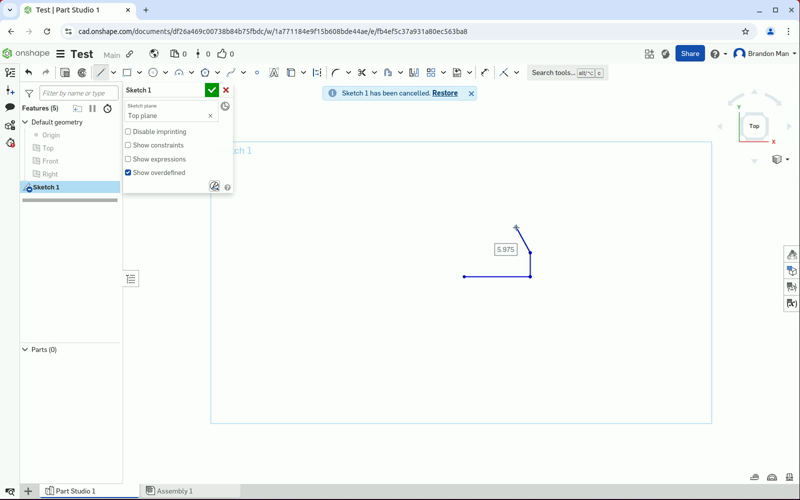
mouse_move(546, 227)
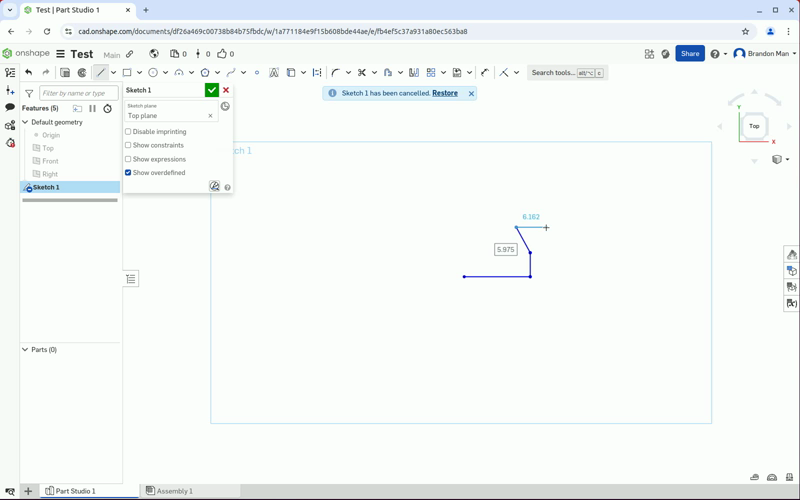
mouse_move(499, 221)
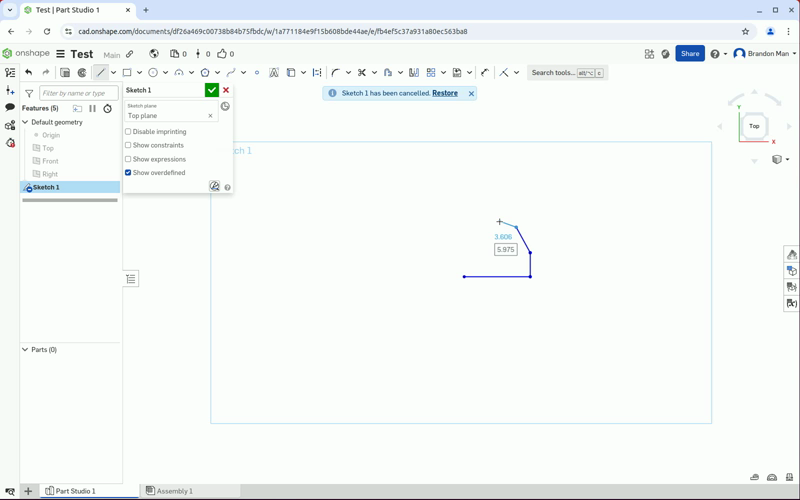
click(499, 221)
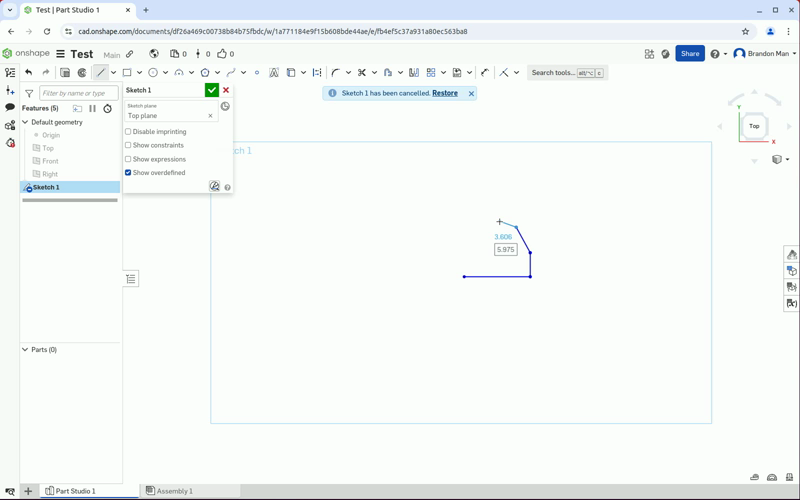
key_up(shift)
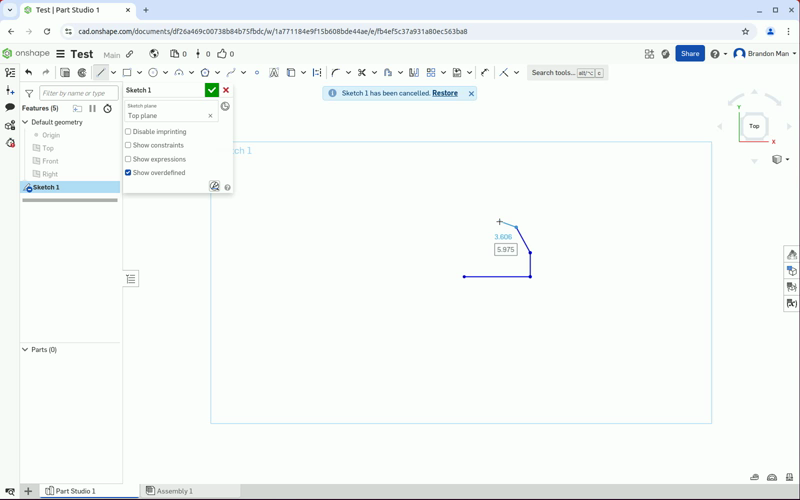
key_down(shift)
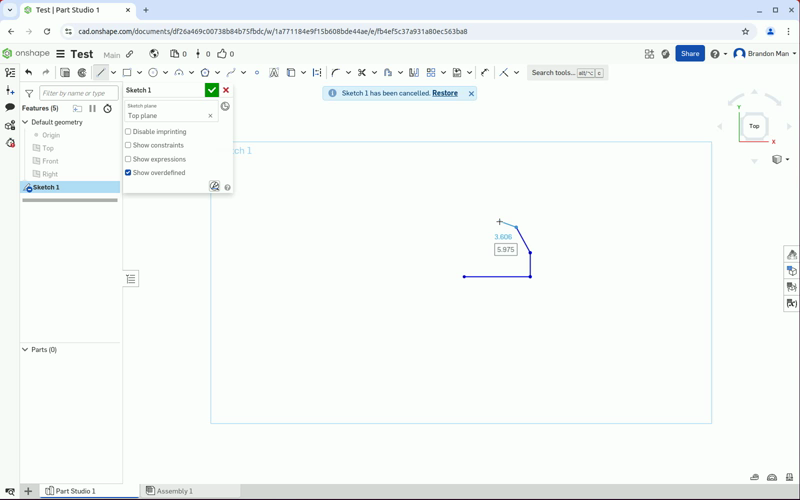
mouse_move(529, 221)
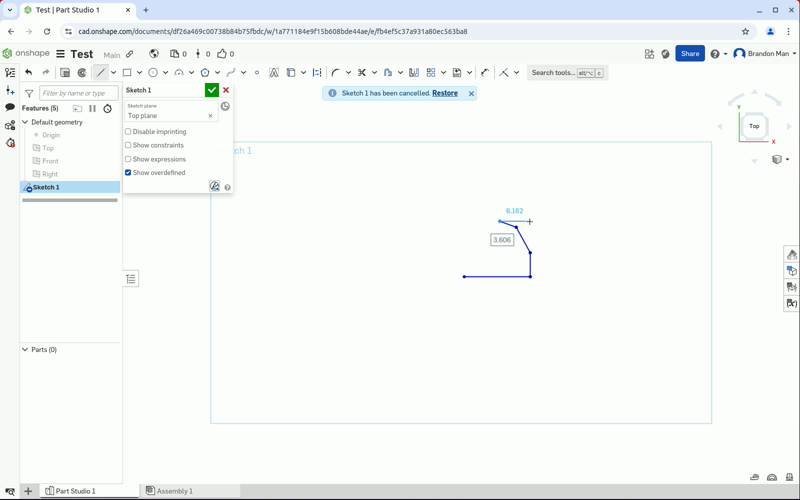
mouse_move(464, 251)
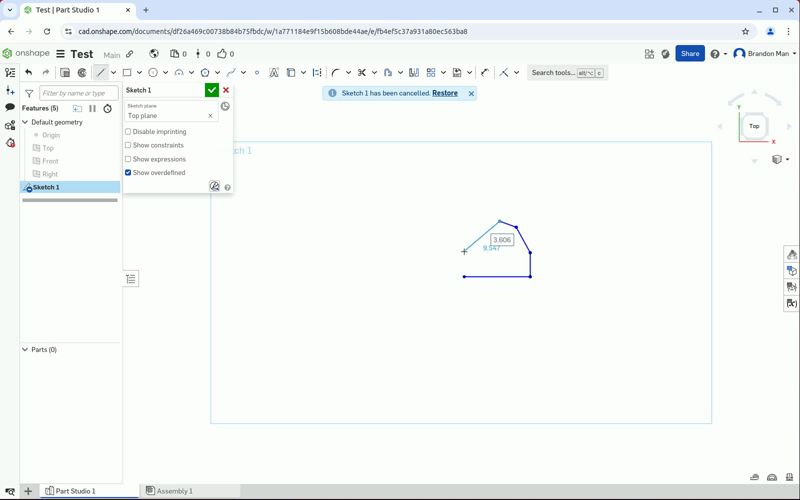
click(464, 251)
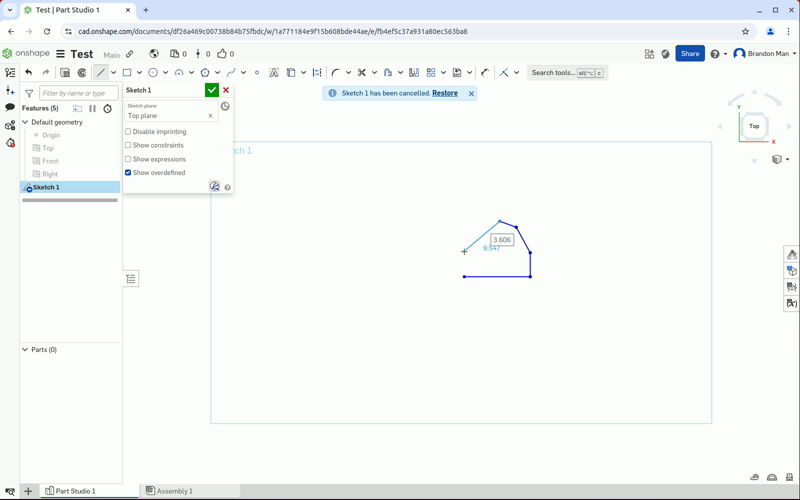
key_up(shift)
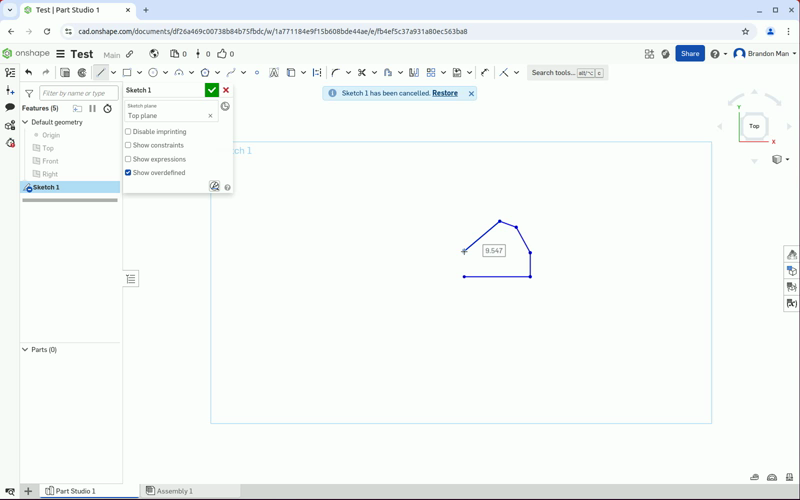
mouse_move(494, 251)
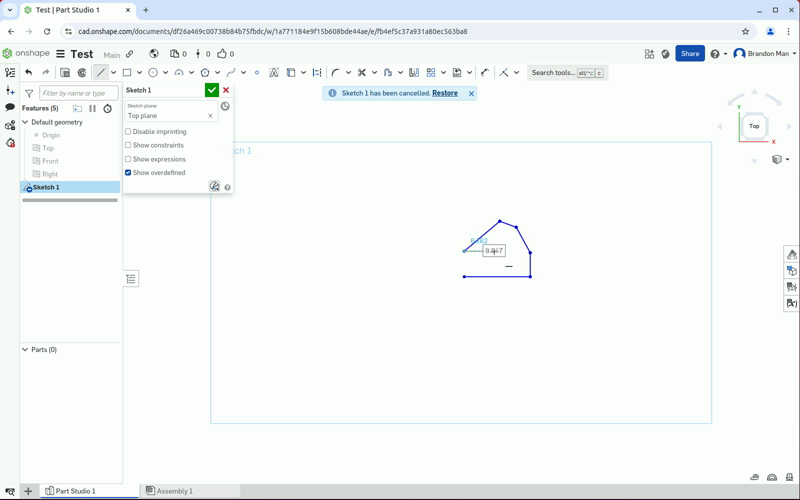
key_down(shift)
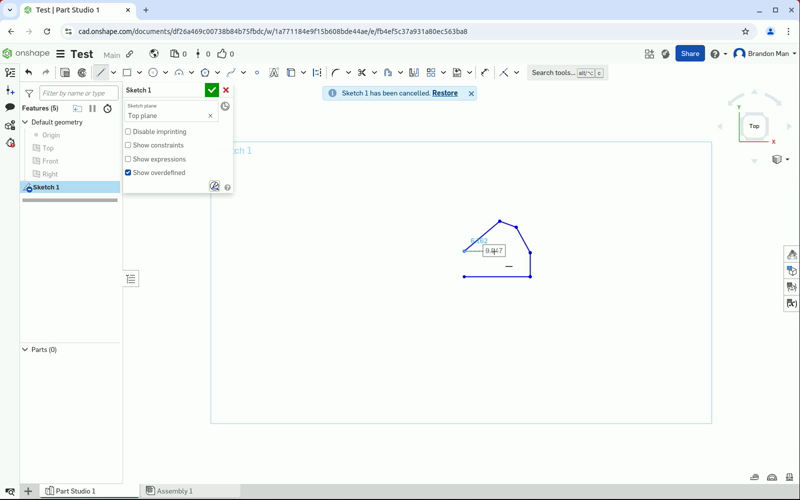
mouse_move(464, 276)
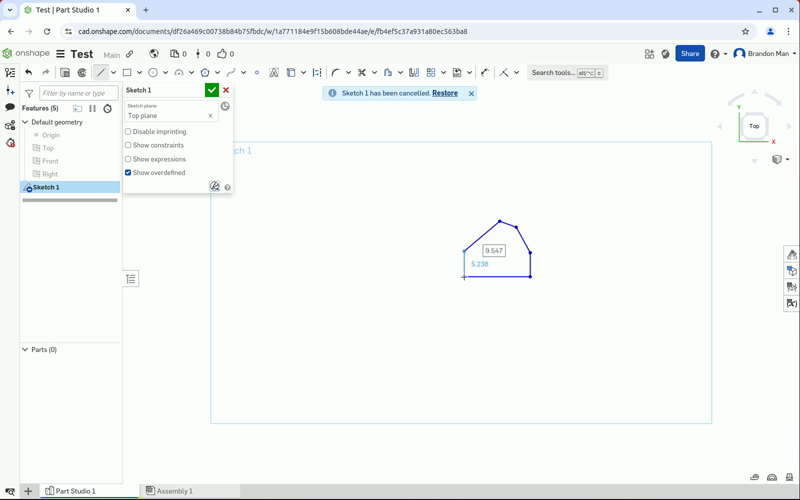
key_up(shift)
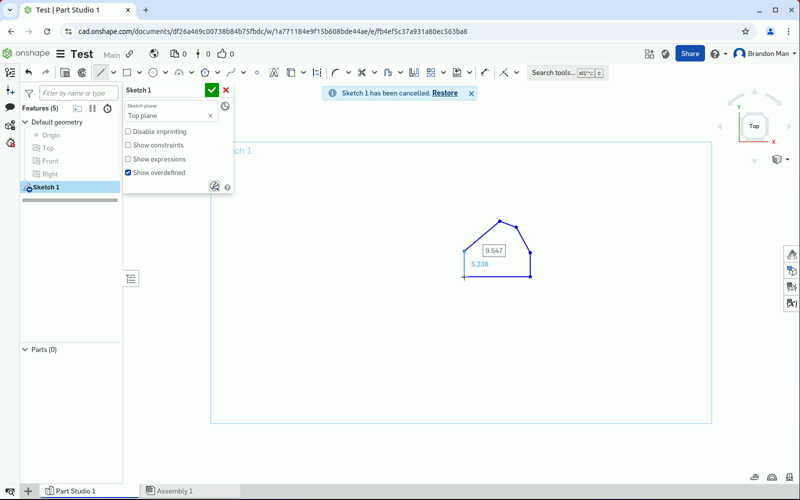
click(464, 276)
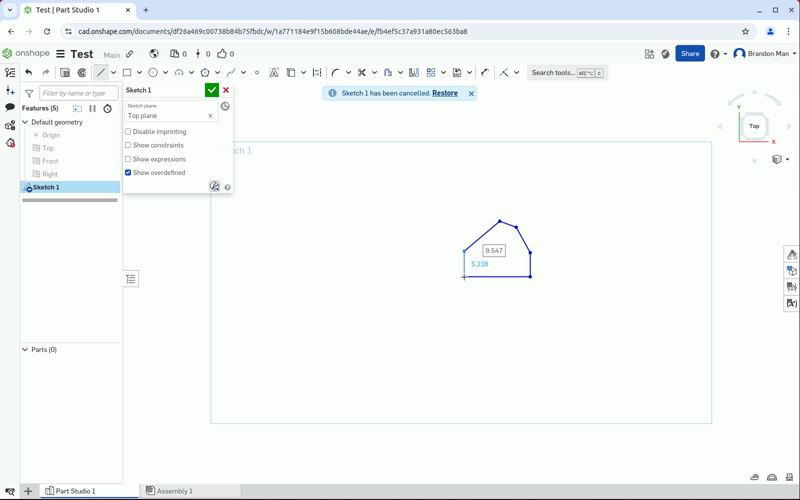
key(esc)
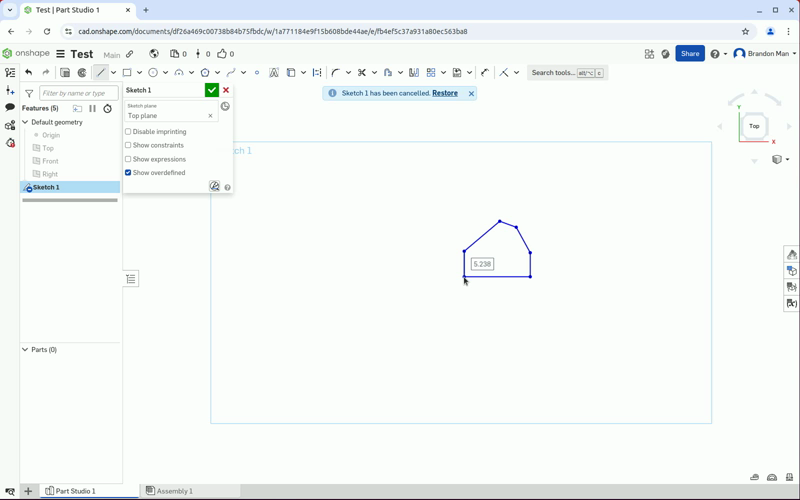
mouse_move(499, 272)
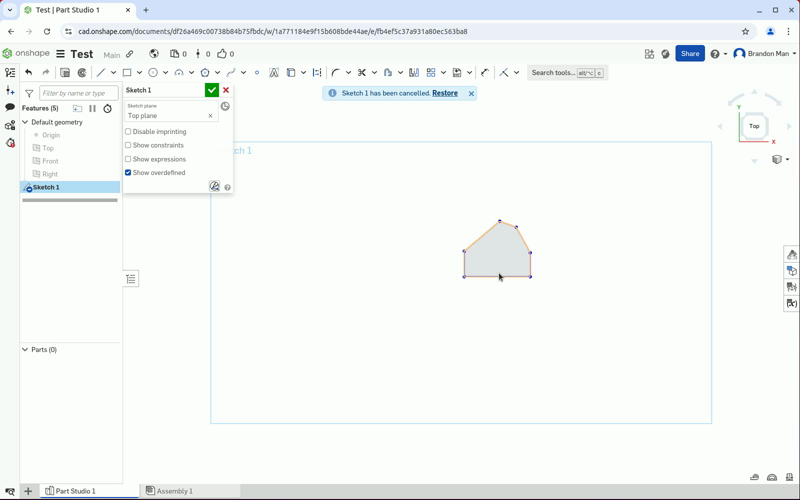
click(499, 272)
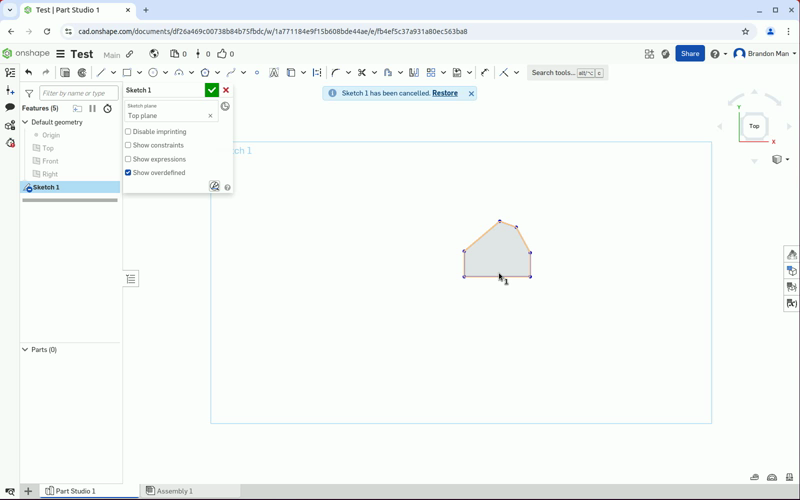
mouse_move(73, 352)
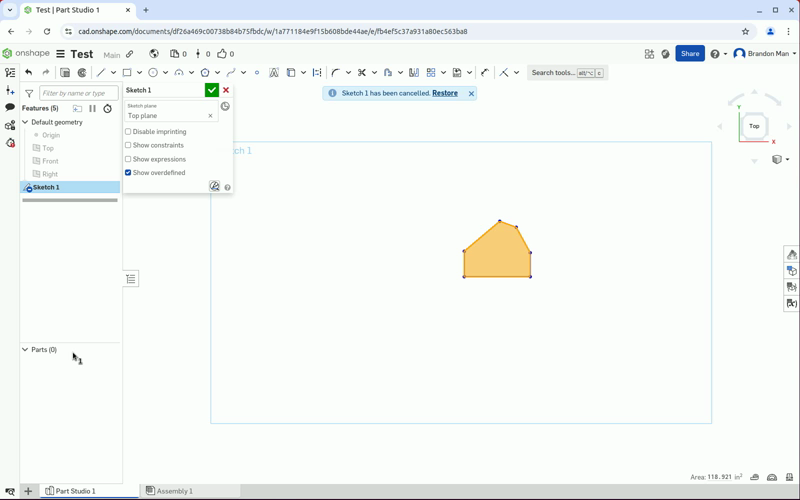
key(shift+y)
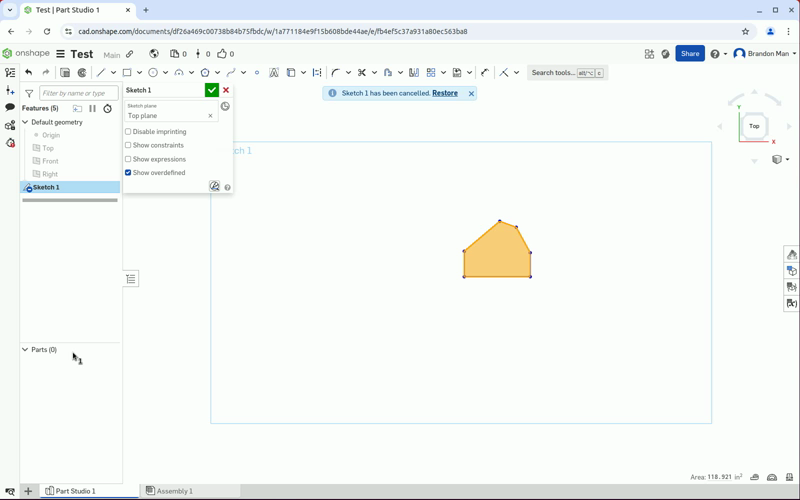
key(shift+e)
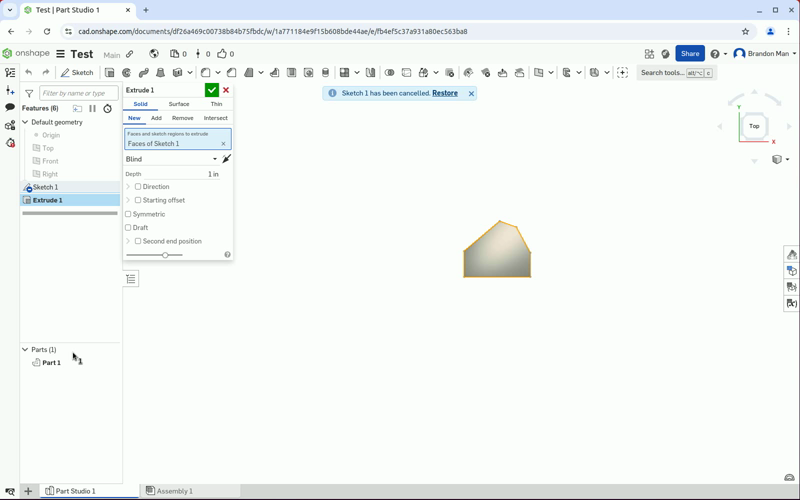
mouse_move(143, 106)
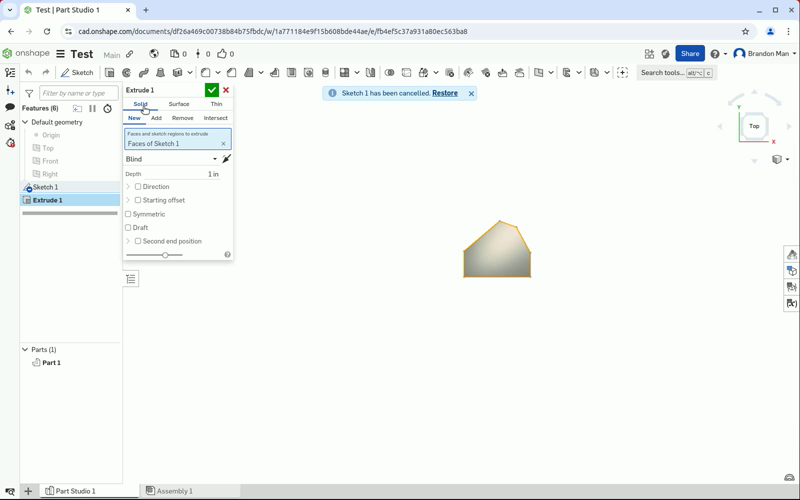
click(143, 106)
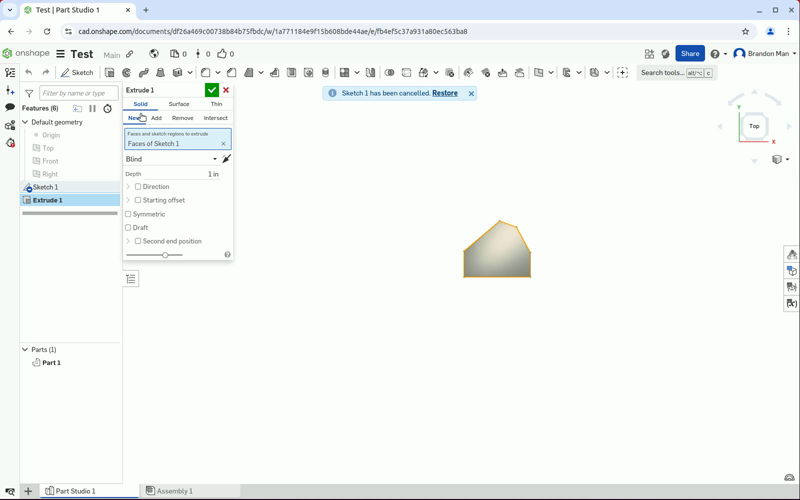
mouse_move(137, 120)
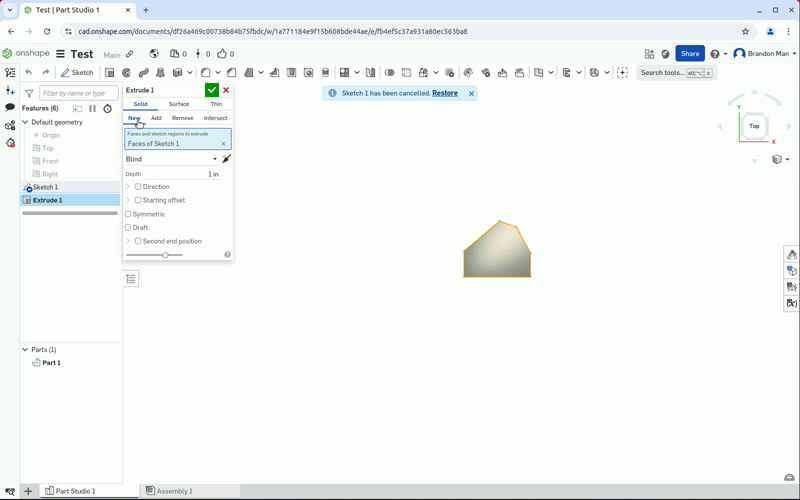
click(137, 120)
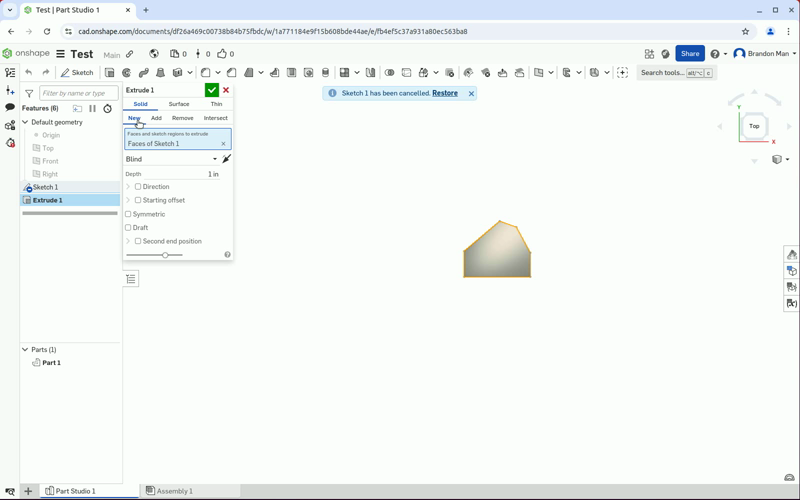
key(tab, 4)
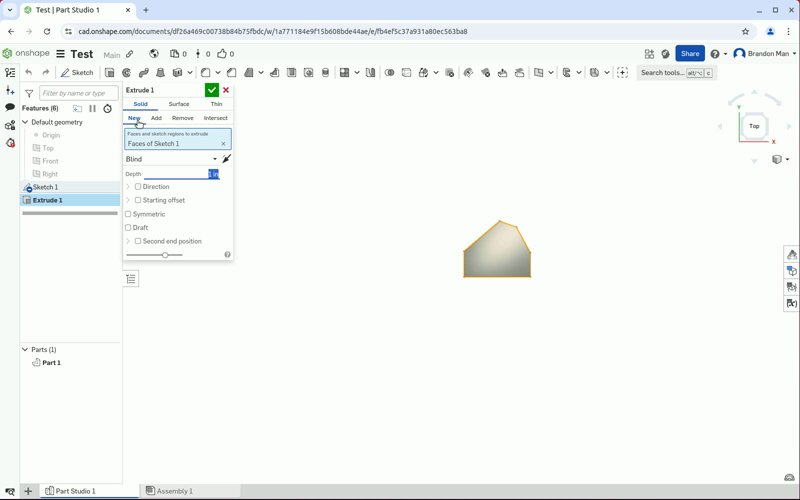
text(23.108)
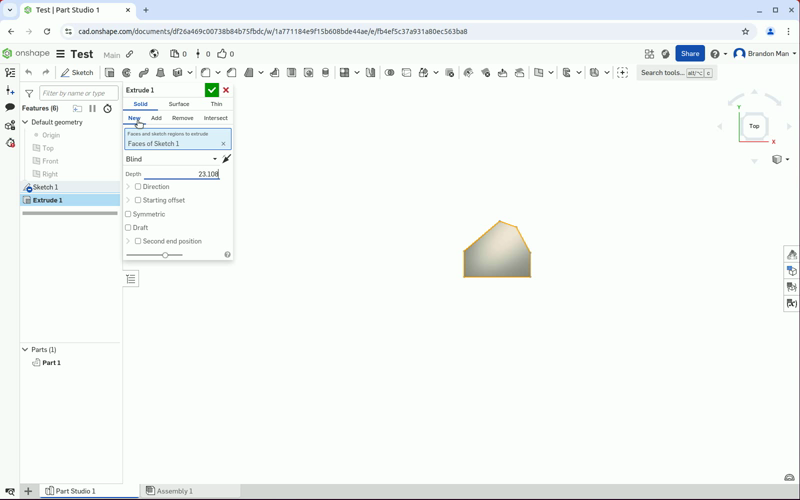
key(enter)
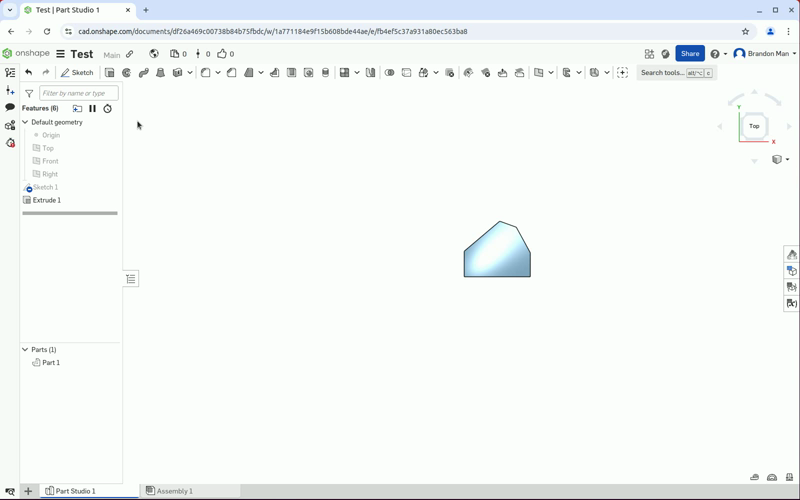
key(shift+h)
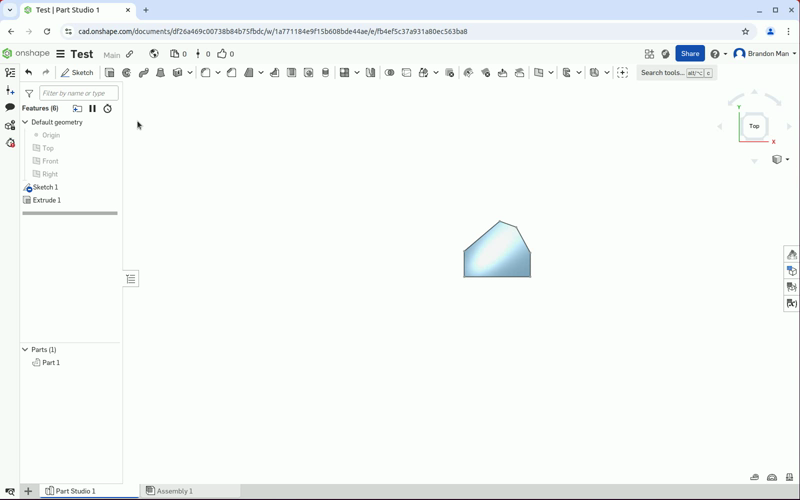
key(shift+h)
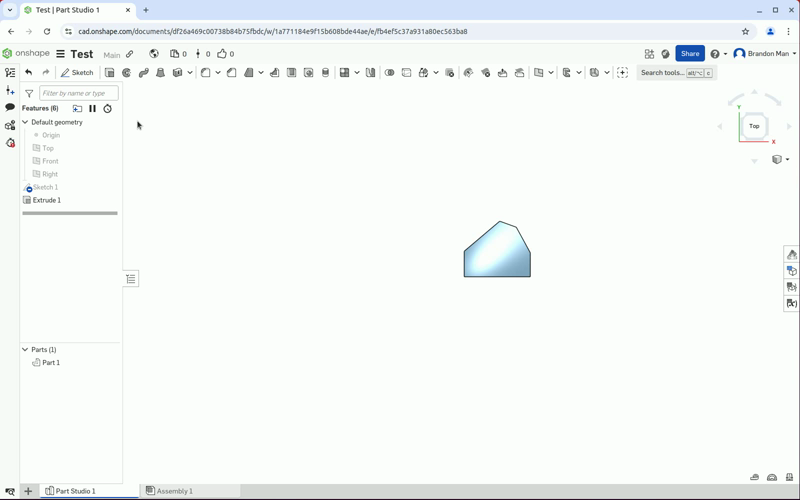
mouse_move(73, 189)
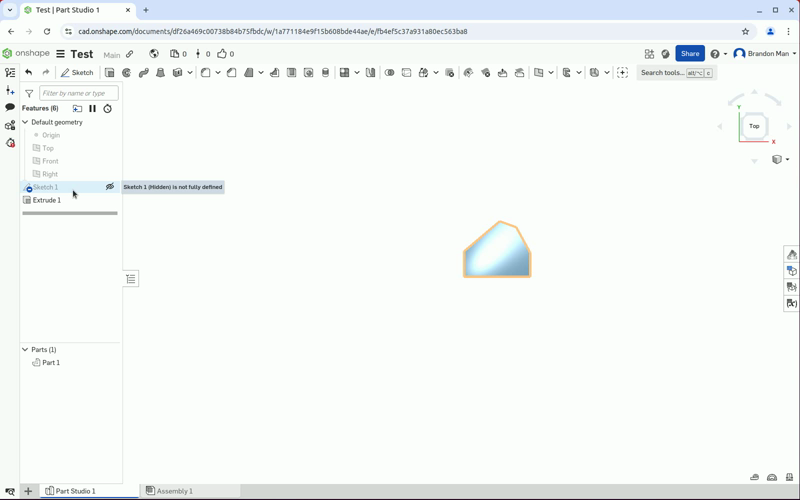
click(73, 189)
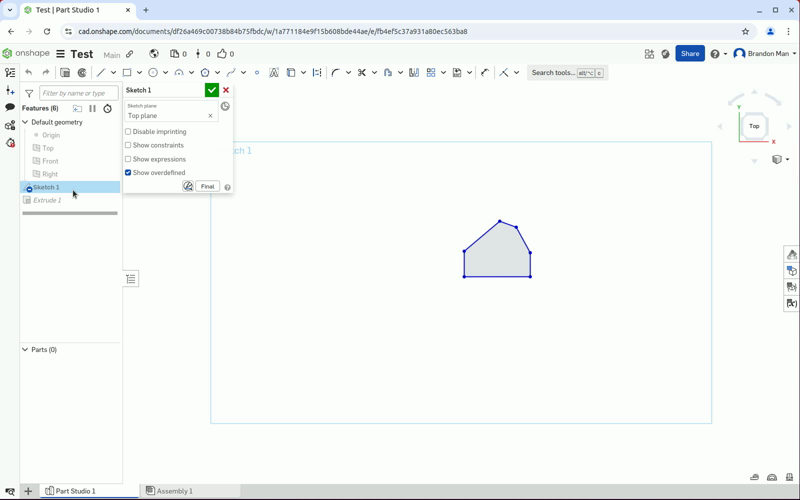
mouse_move(229, 92)
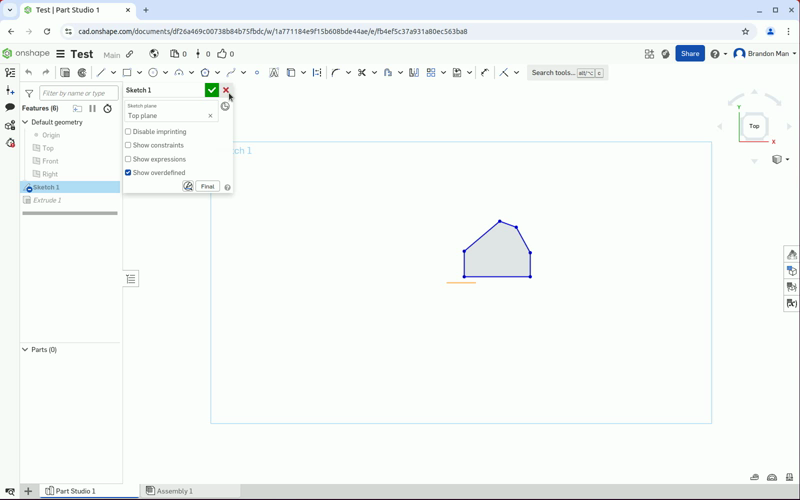
click(229, 92)
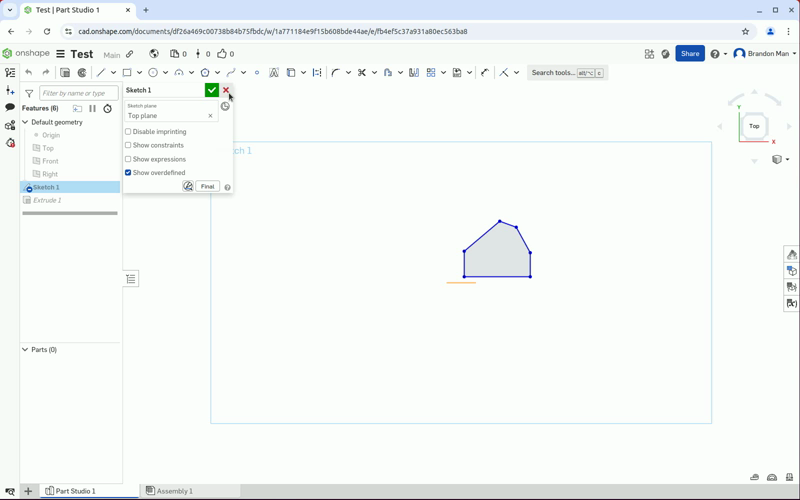
key(shift+s)
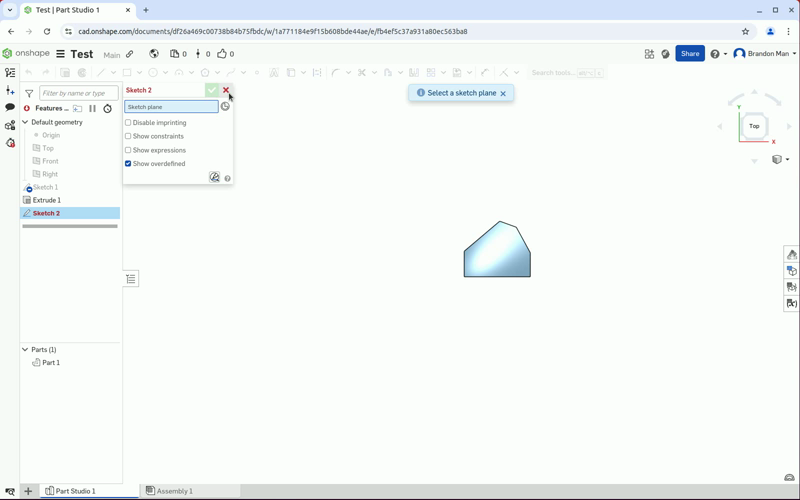
mouse_move(73, 150)
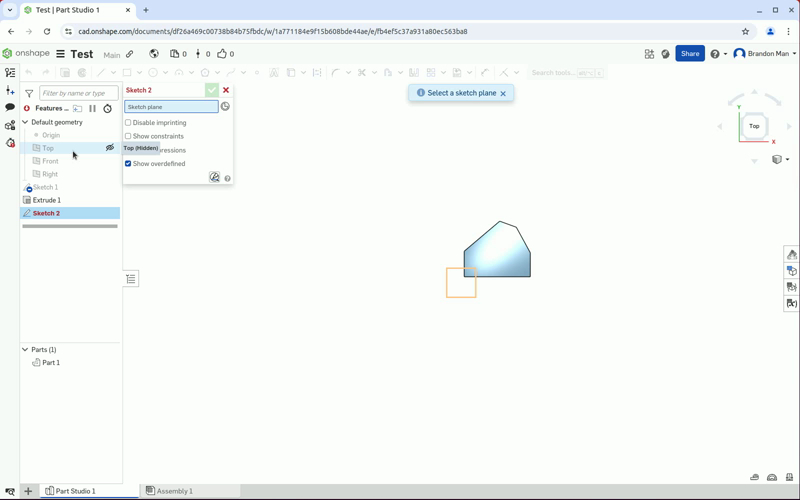
click(73, 150)
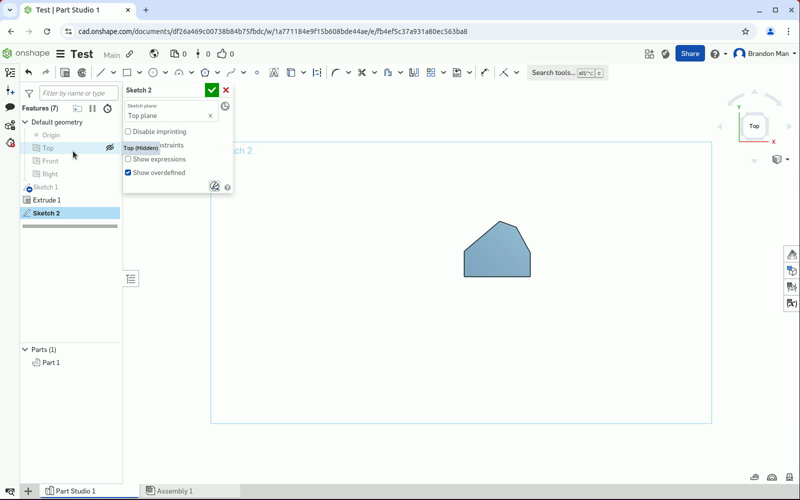
mouse_move(73, 352)
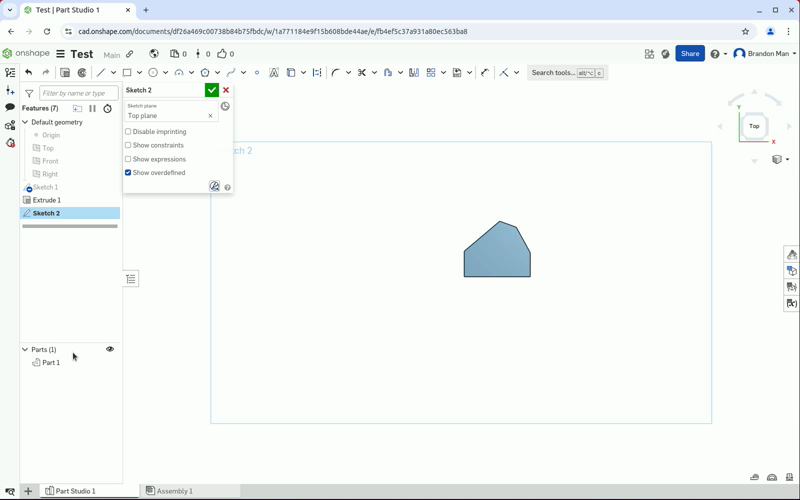
key(y)
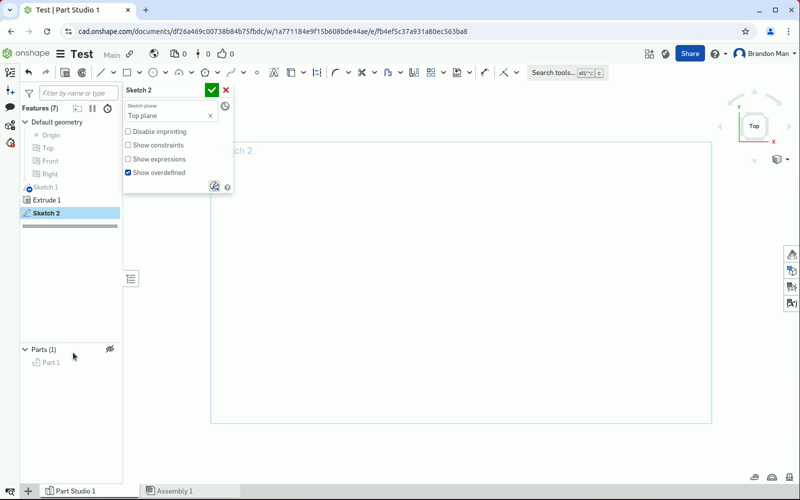
key(l)
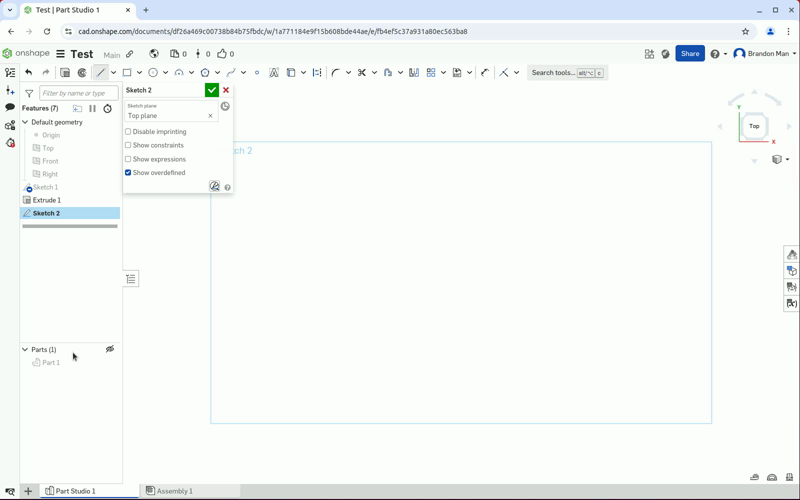
key_down(shift)
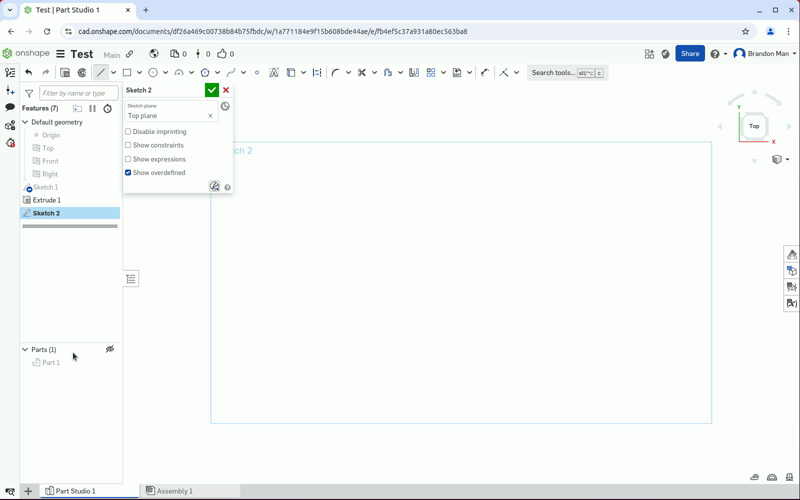
mouse_move(464, 276)
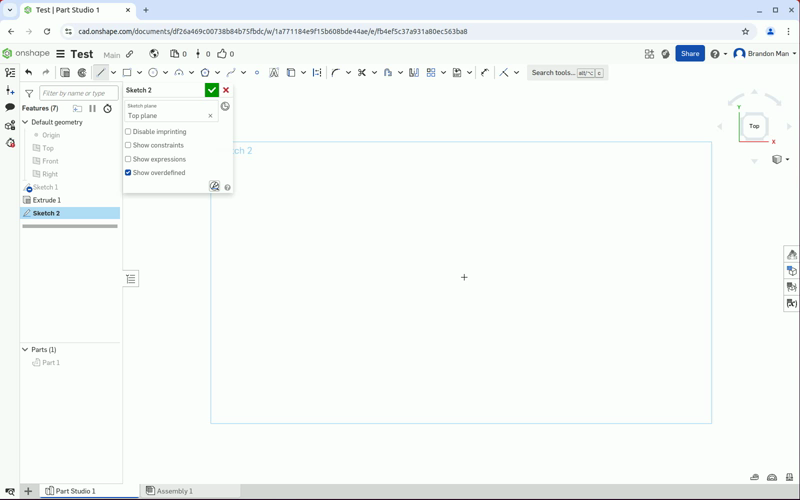
click(464, 276)
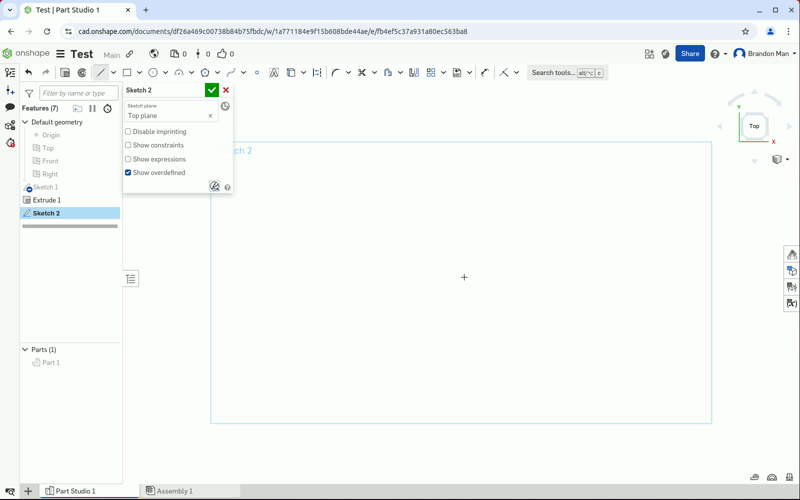
key_up(shift)
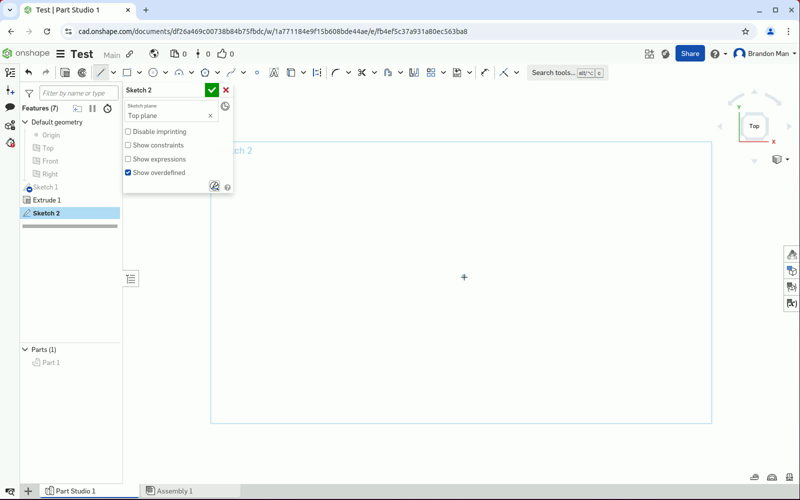
key_down(shift)
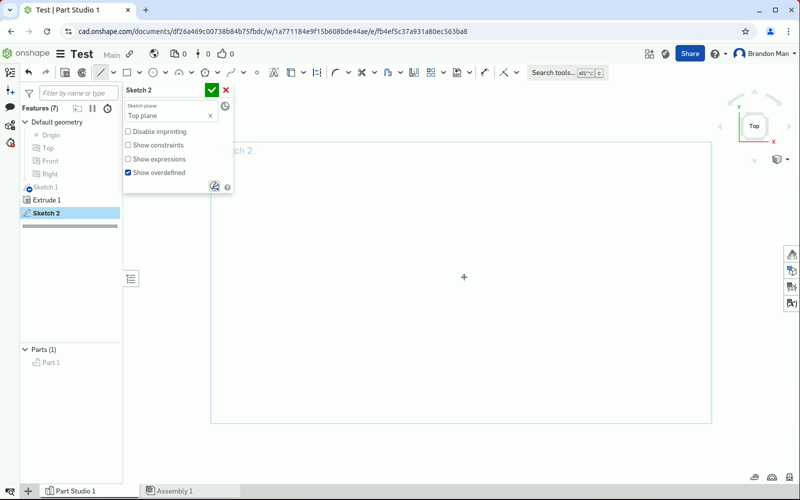
mouse_move(530, 276)
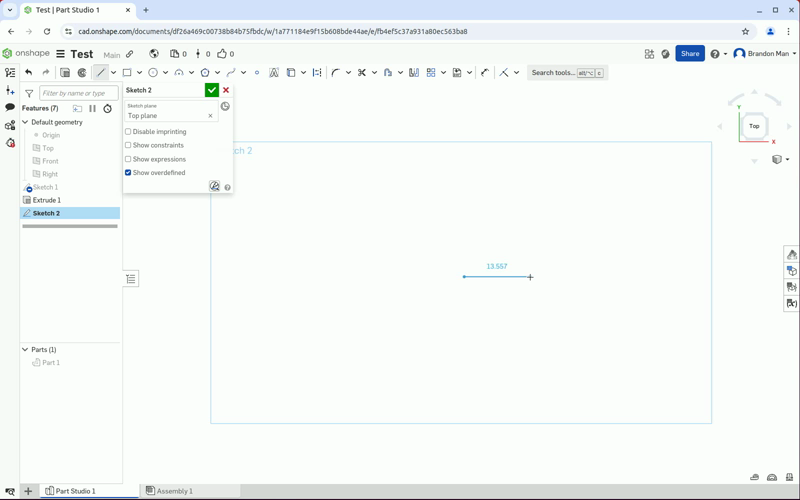
click(530, 276)
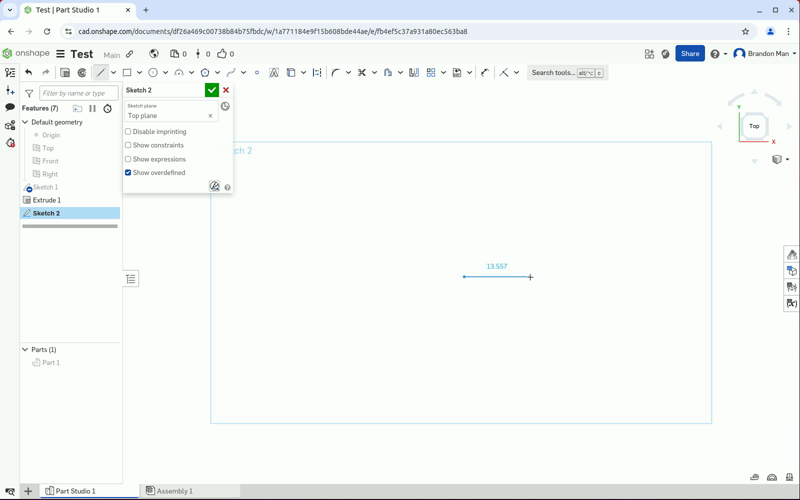
key_up(shift)
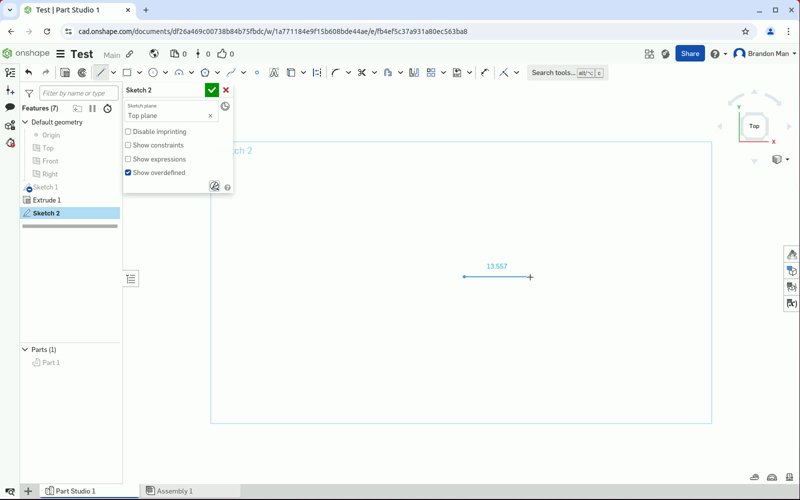
key_down(shift)
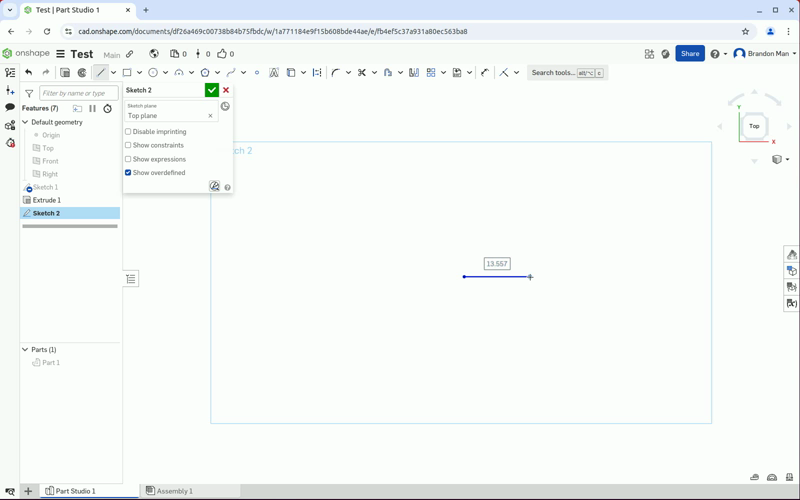
mouse_move(560, 276)
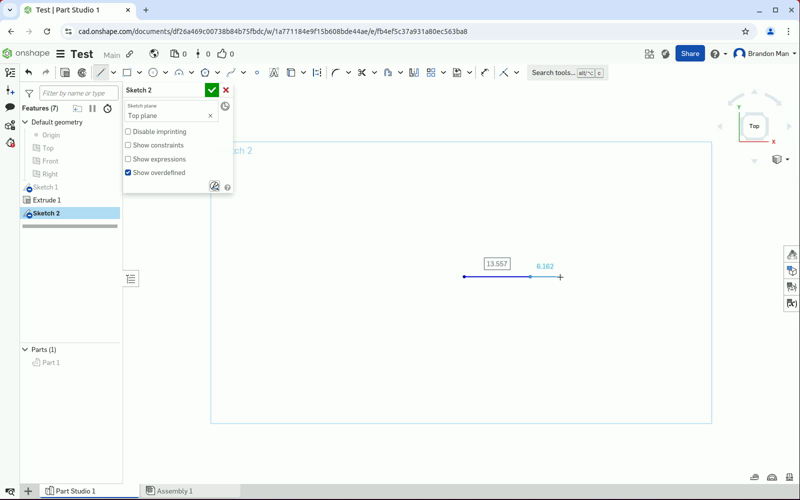
mouse_move(530, 249)
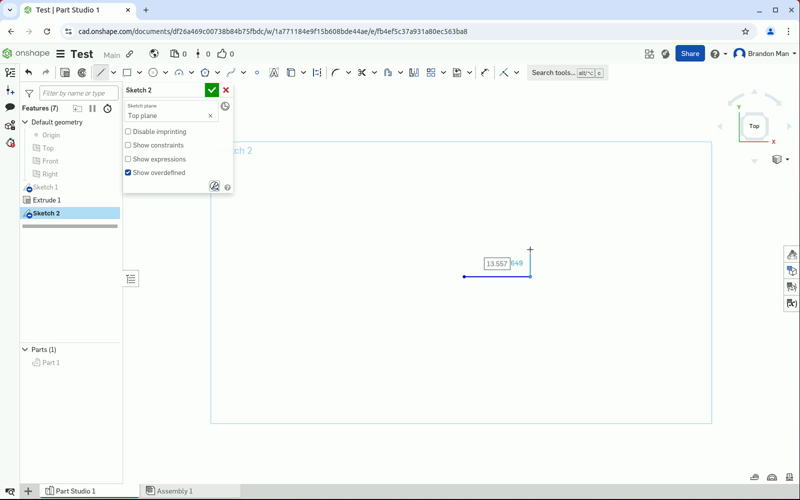
click(530, 249)
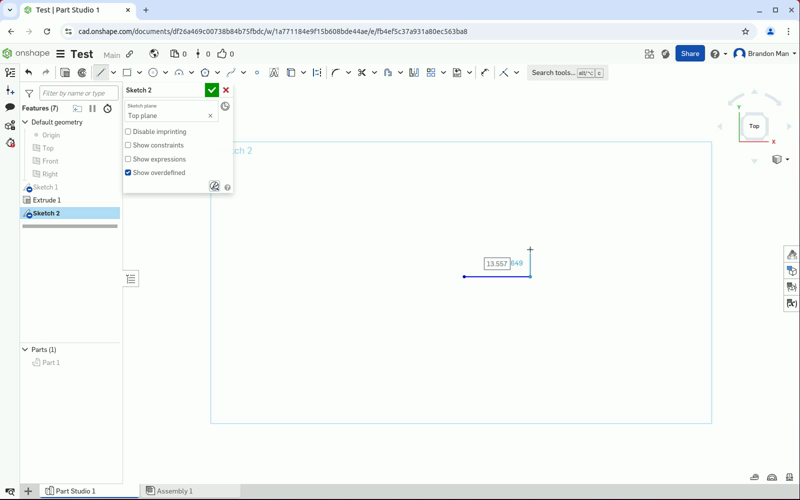
key_up(shift)
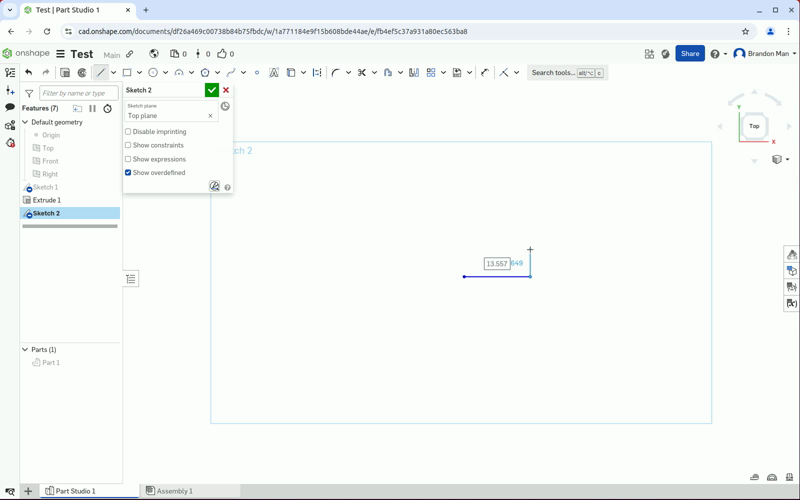
key_down(shift)
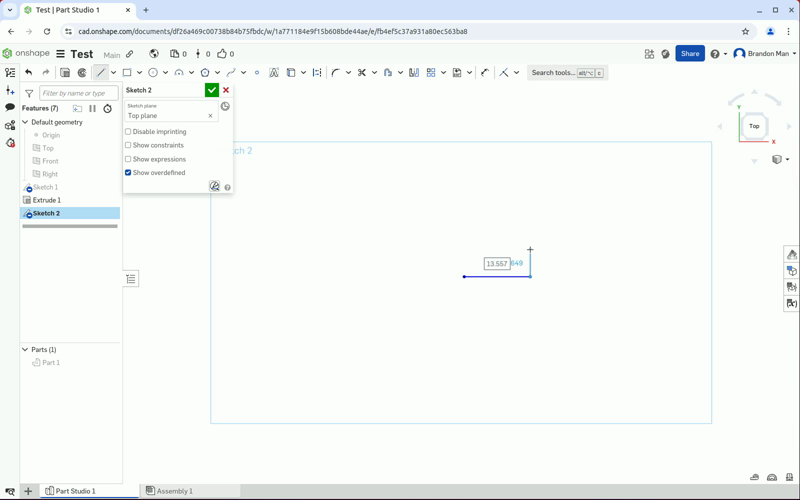
mouse_move(560, 249)
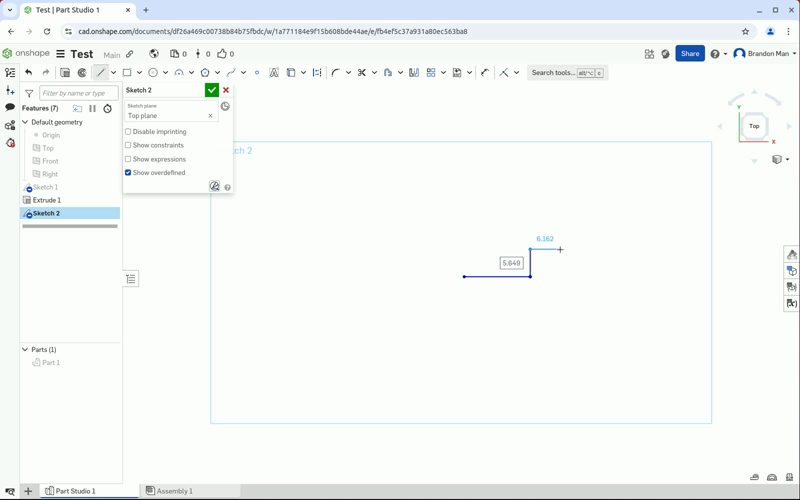
mouse_move(505, 224)
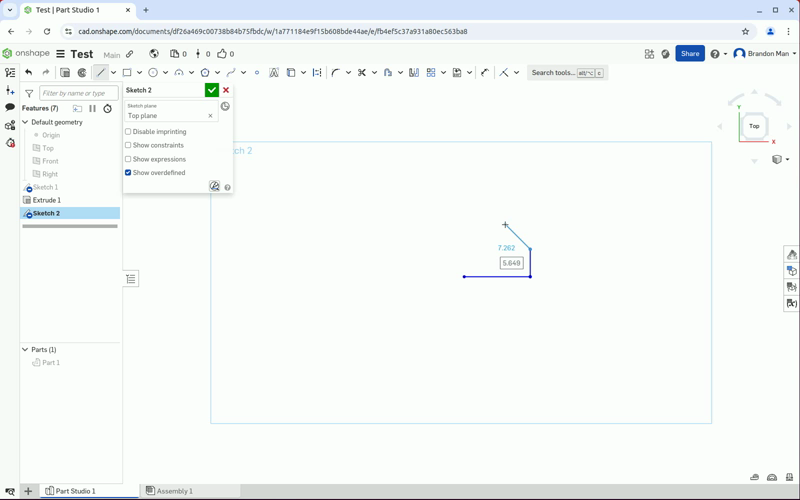
click(505, 224)
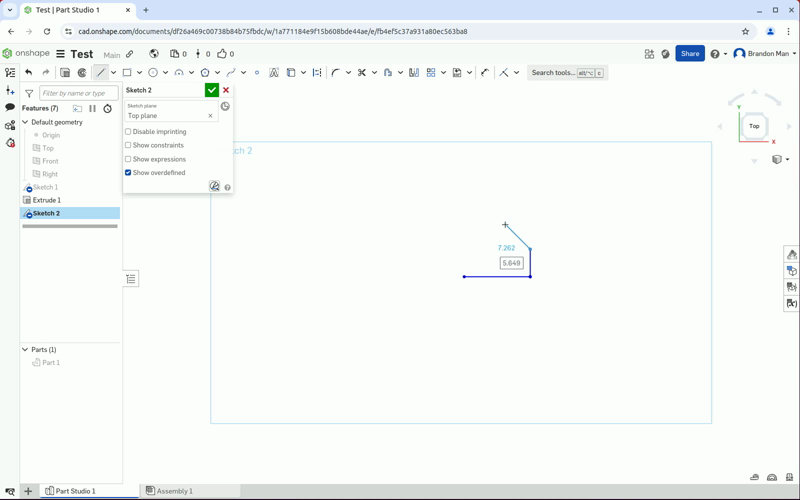
key_up(shift)
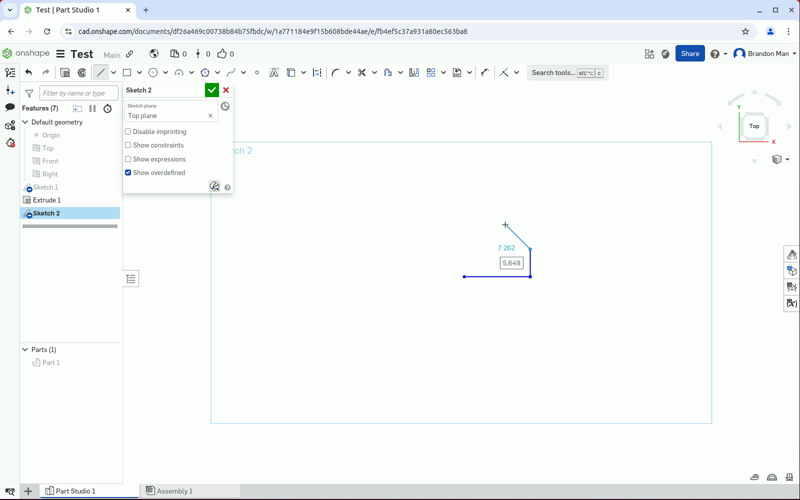
key_down(shift)
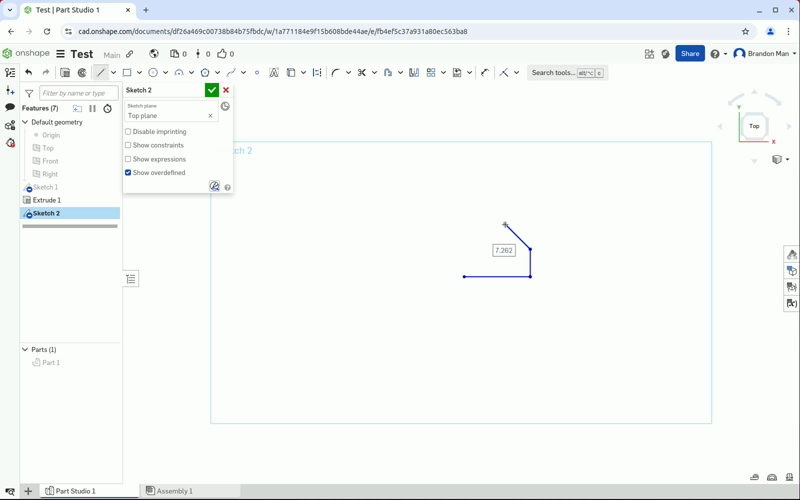
mouse_move(535, 224)
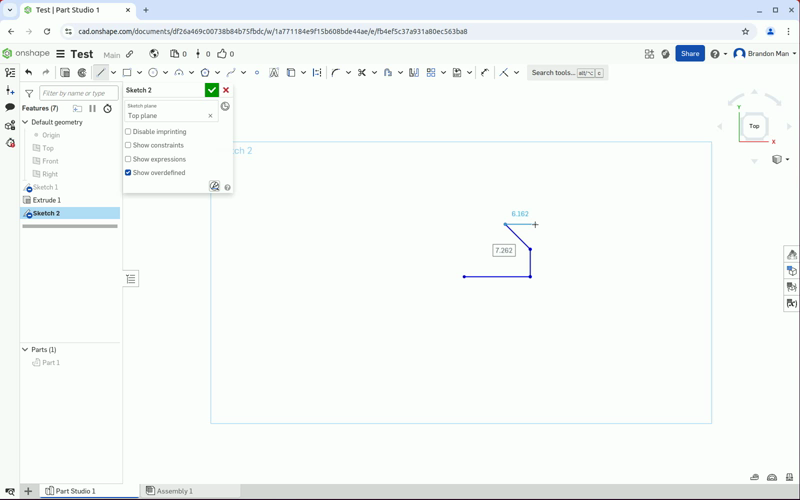
mouse_move(489, 224)
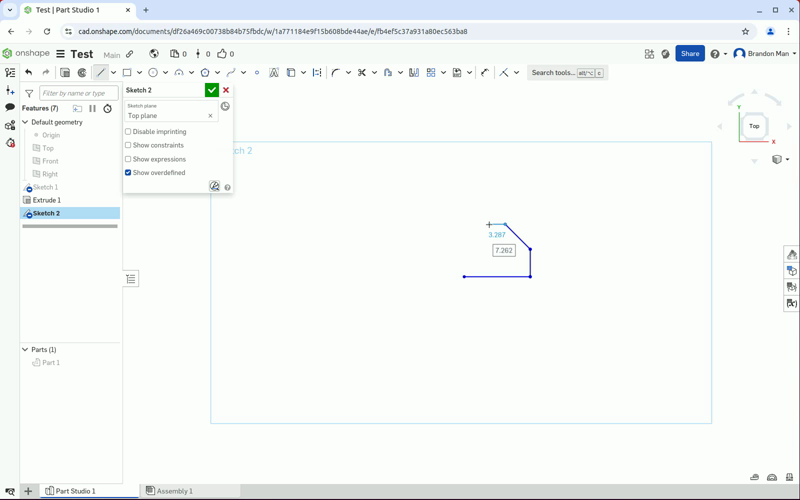
click(489, 224)
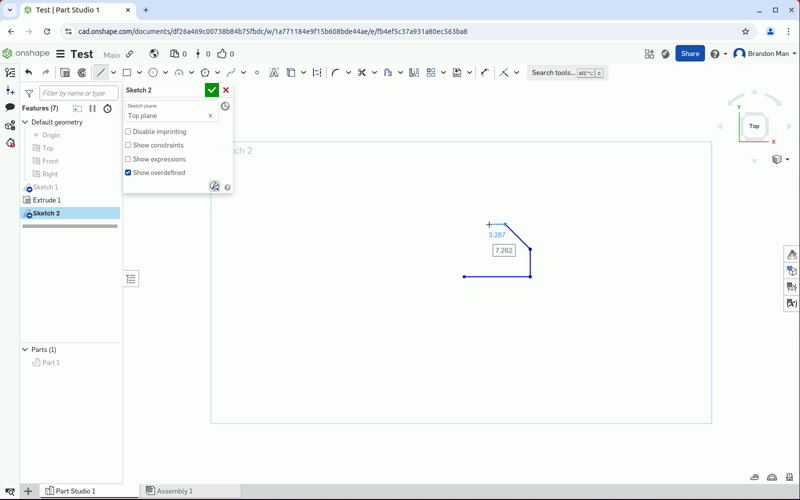
key_up(shift)
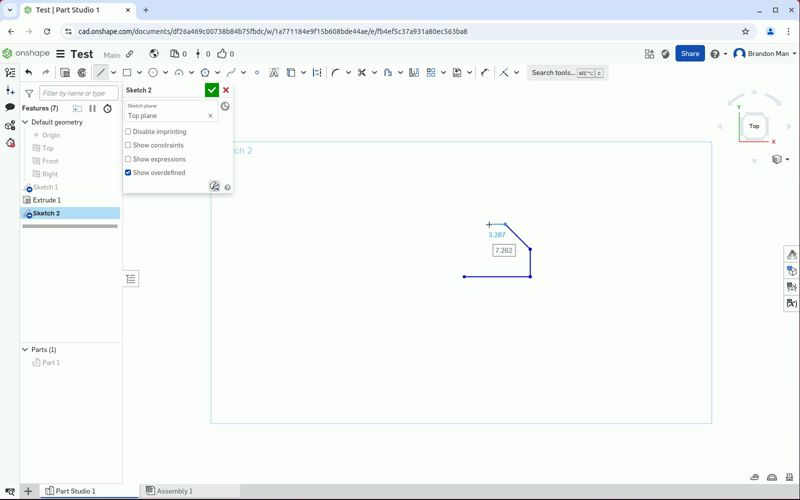
key_down(shift)
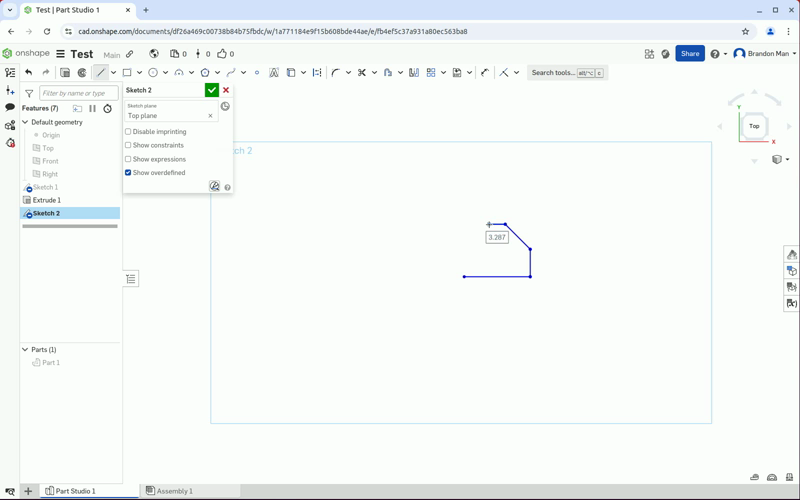
mouse_move(519, 224)
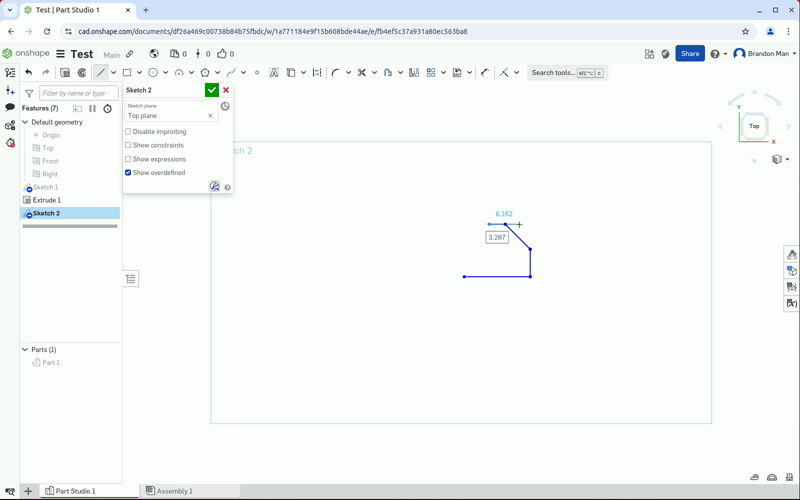
mouse_move(464, 249)
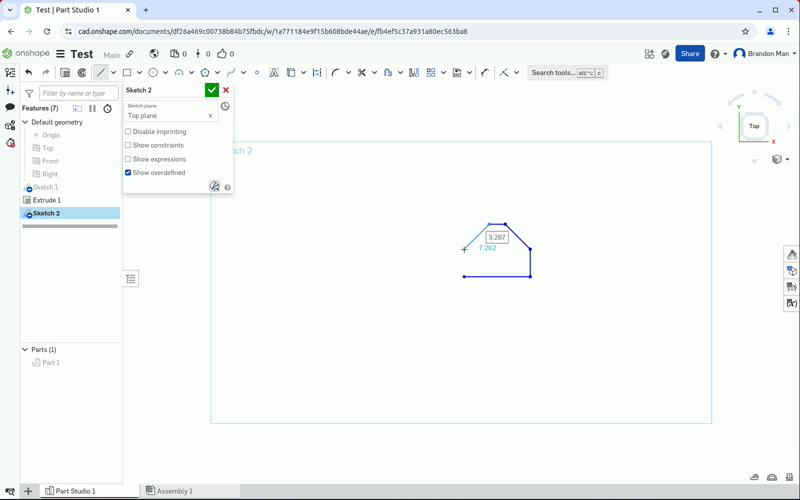
click(464, 249)
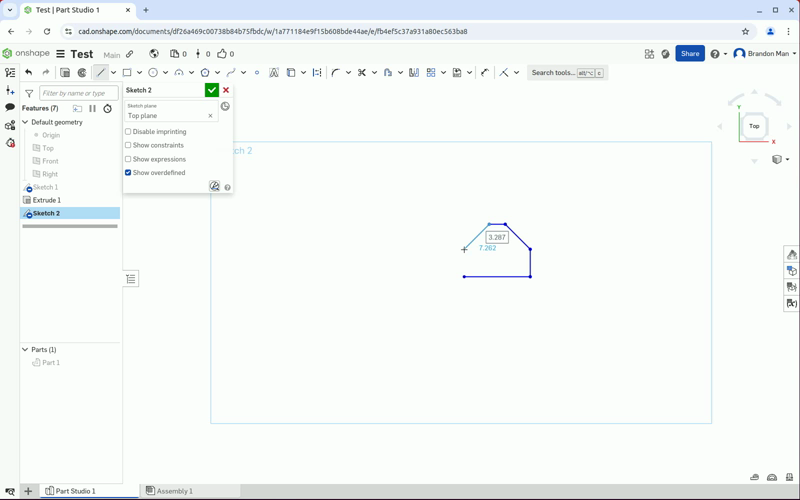
key_up(shift)
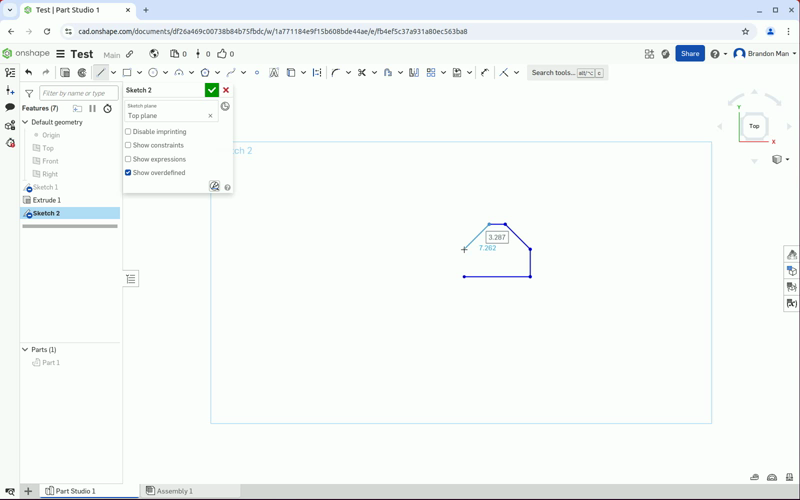
mouse_move(494, 249)
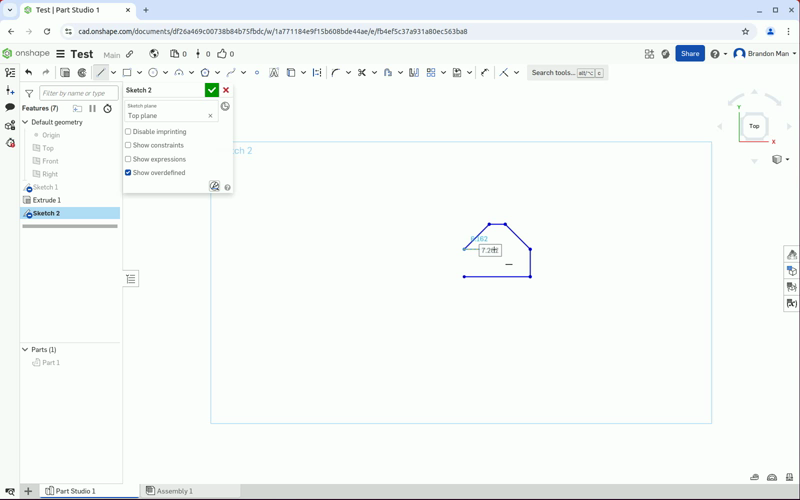
key_down(shift)
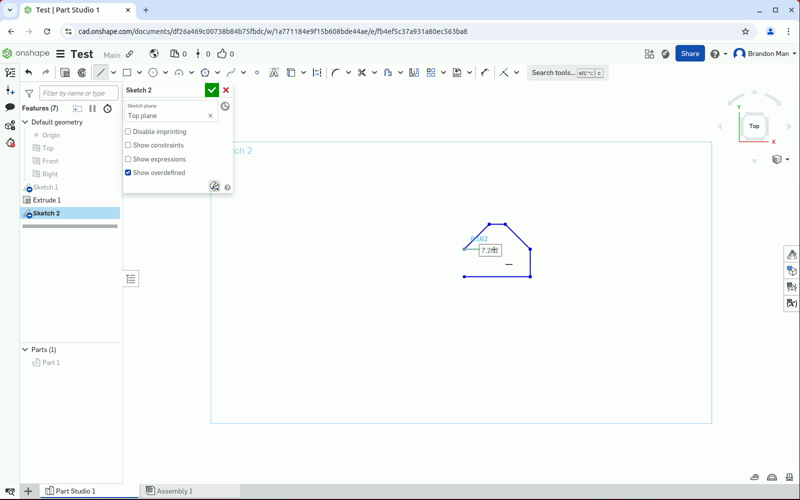
mouse_move(464, 276)
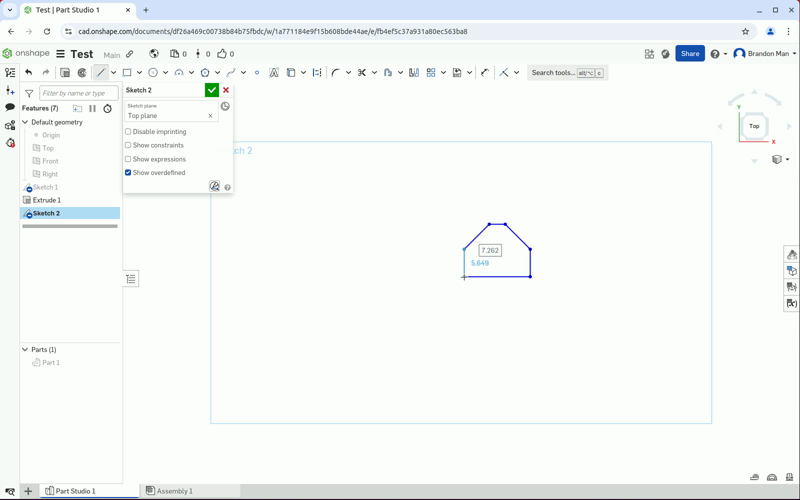
key_up(shift)
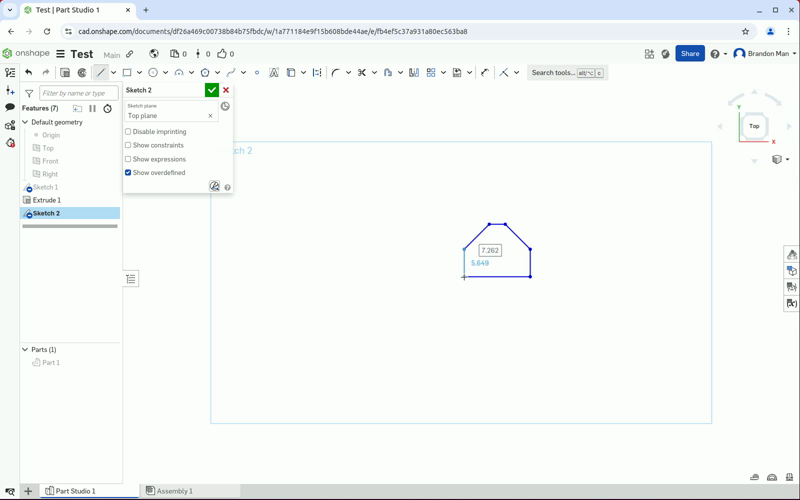
click(464, 276)
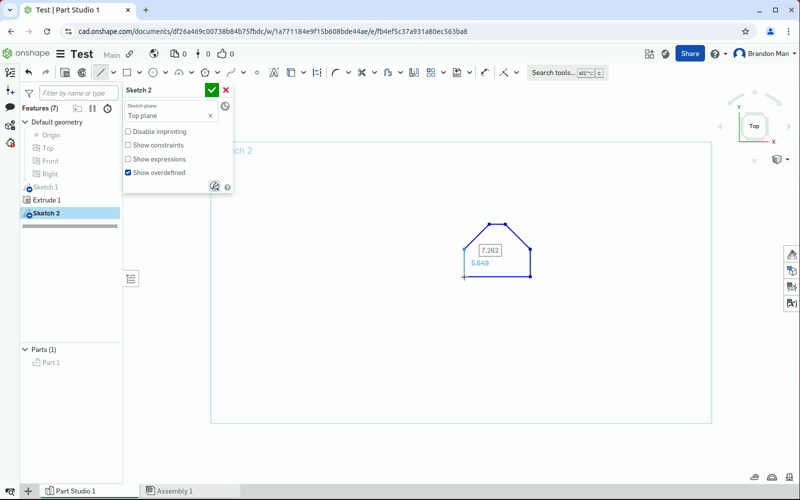
key(esc)
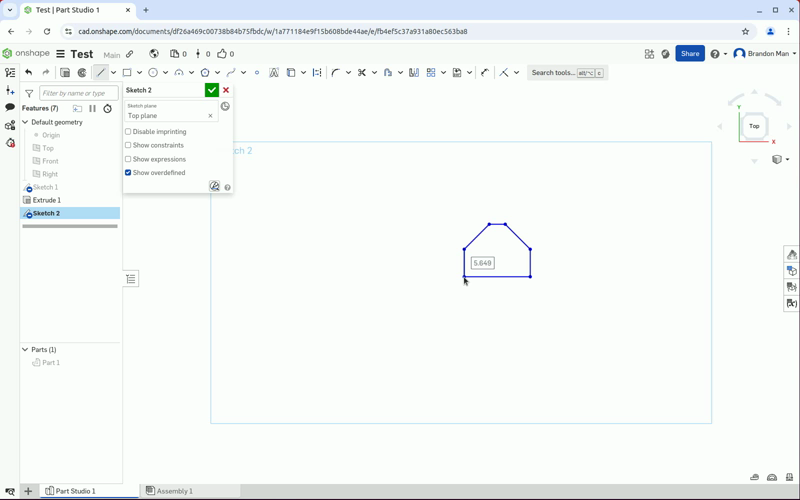
mouse_move(513, 266)
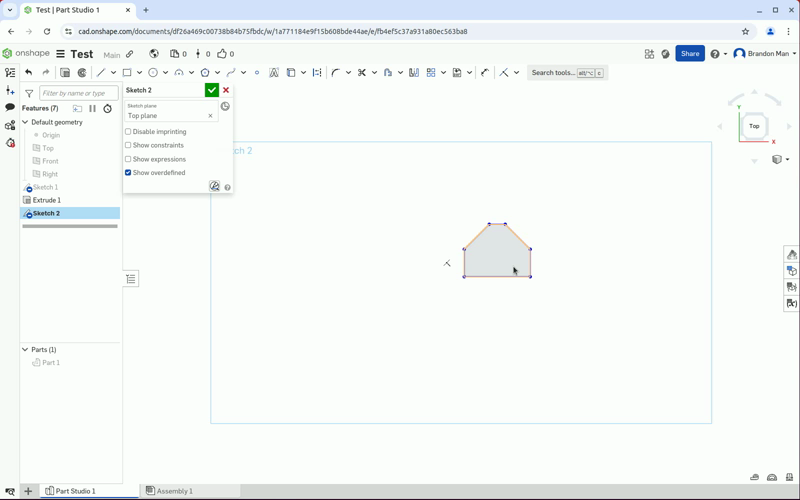
click(513, 266)
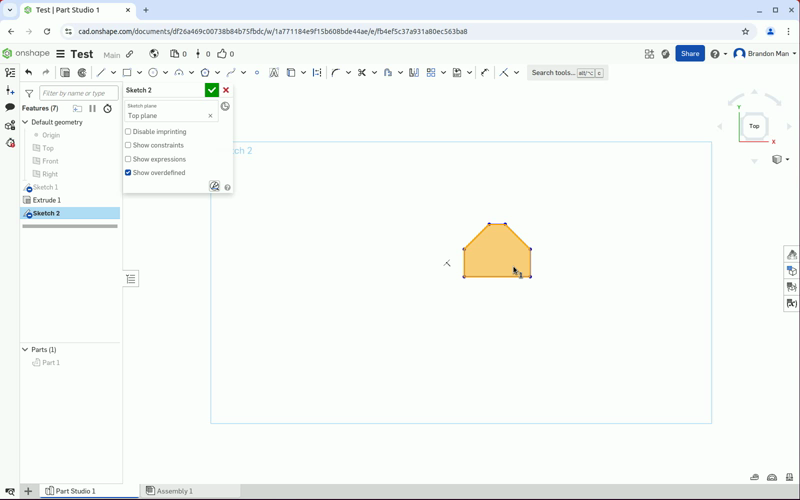
mouse_move(73, 352)
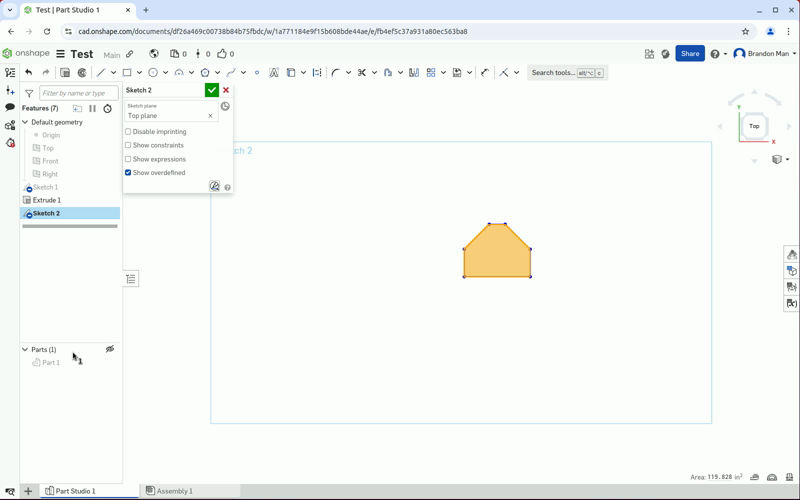
key(shift+y)
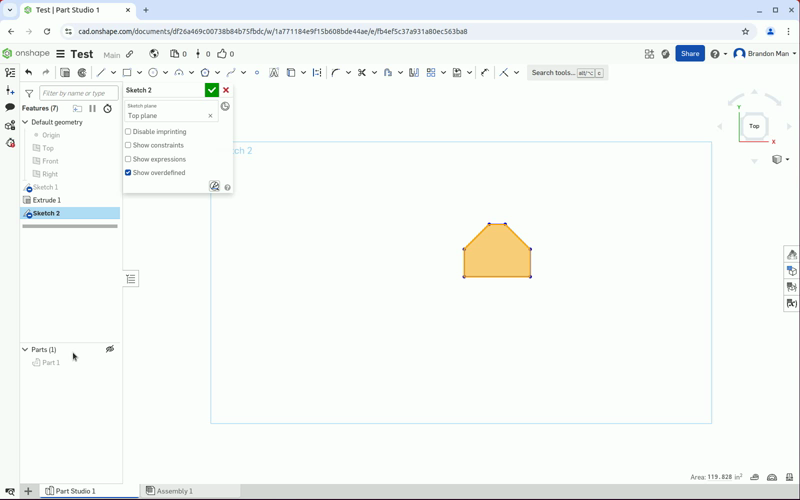
key(shift+e)
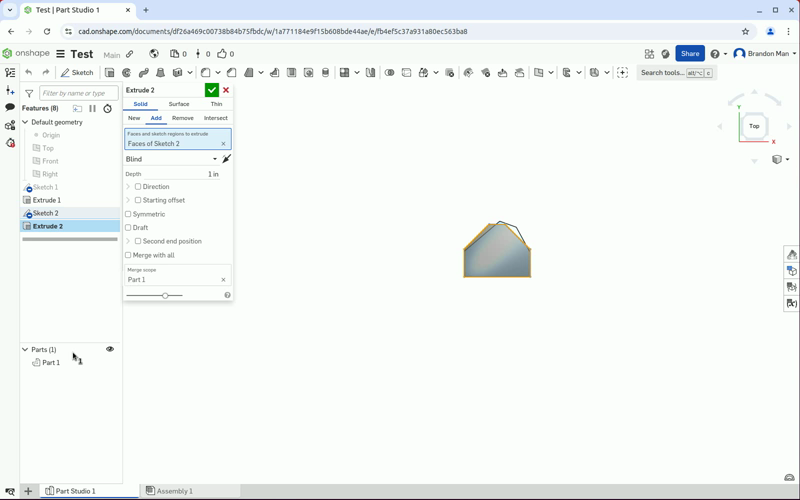
mouse_move(143, 106)
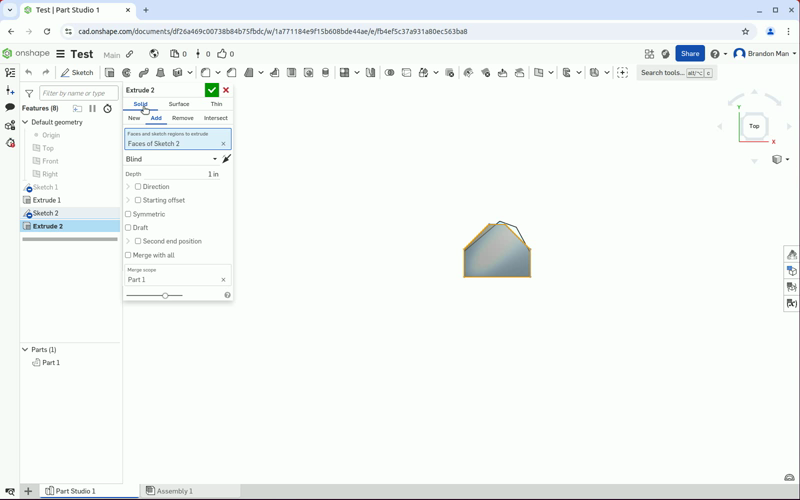
click(143, 106)
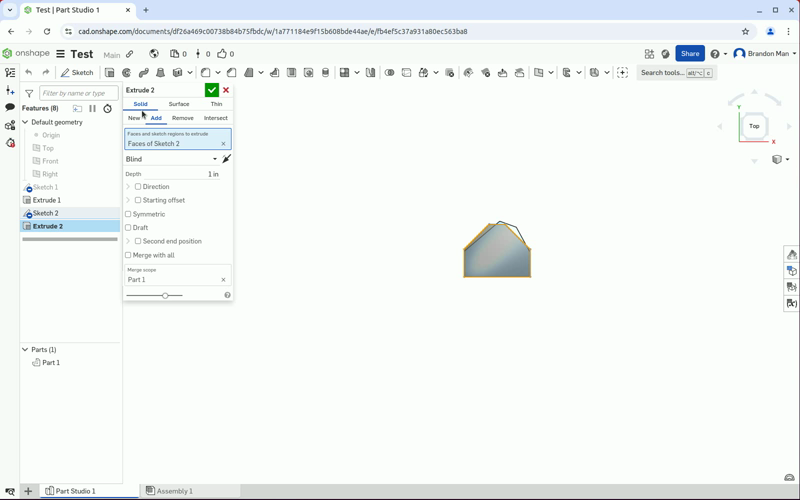
mouse_move(137, 120)
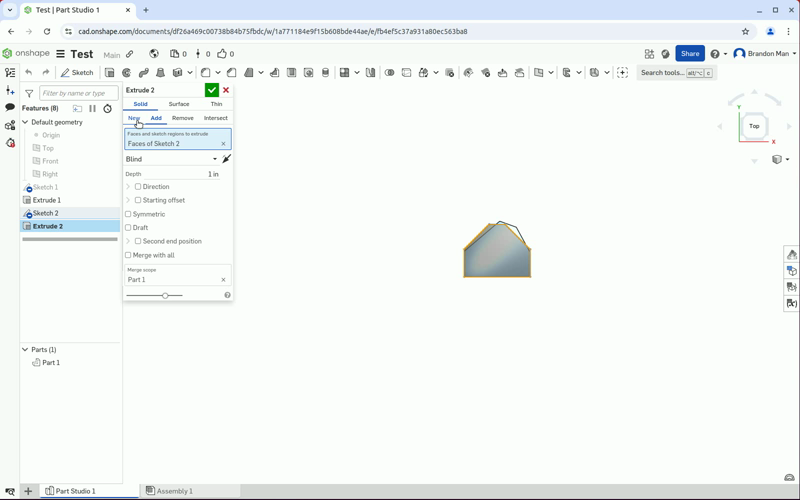
click(137, 120)
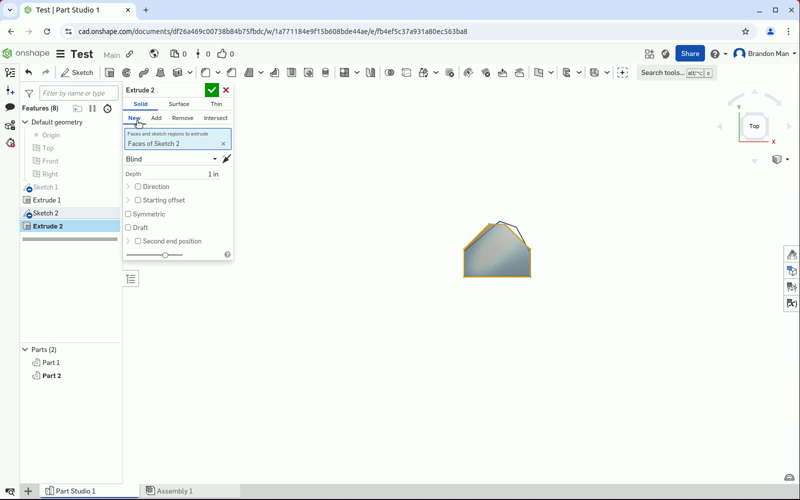
key(tab, 4)
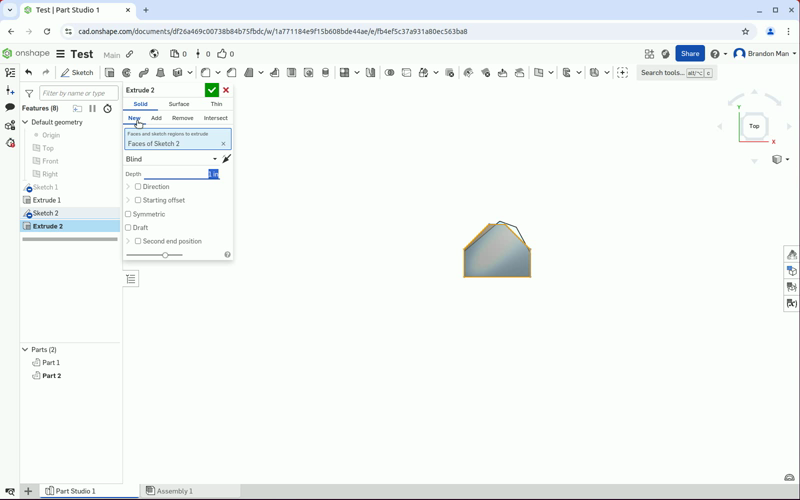
text(23.108)
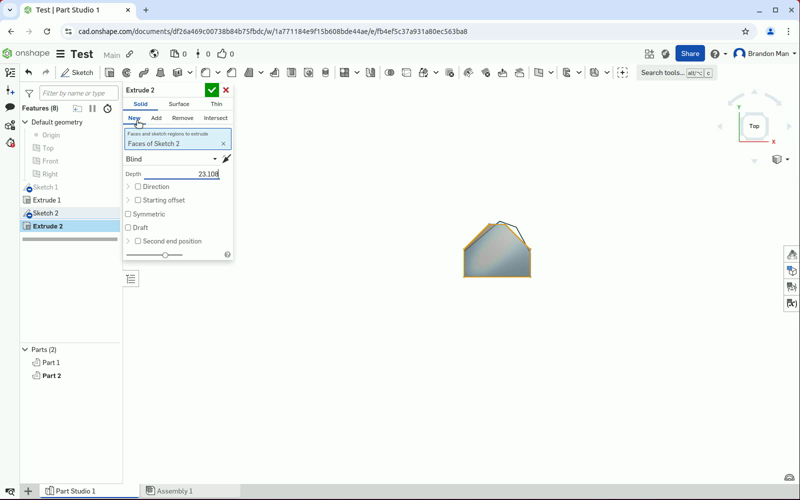
key(enter)
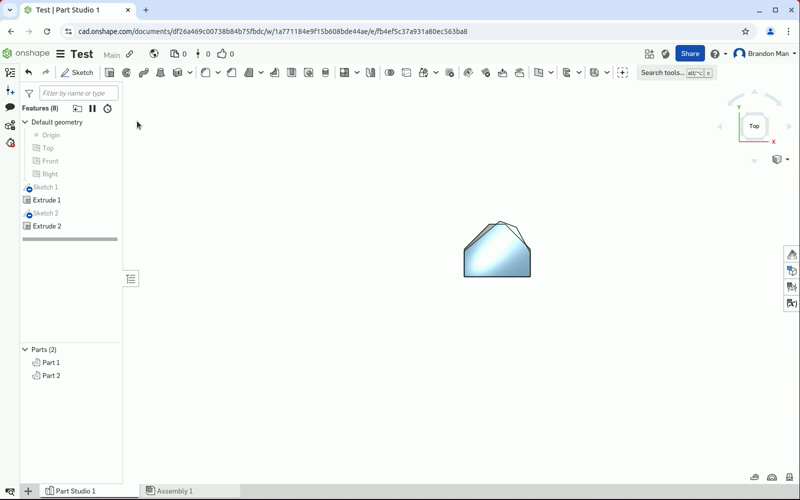
key(shift+h)
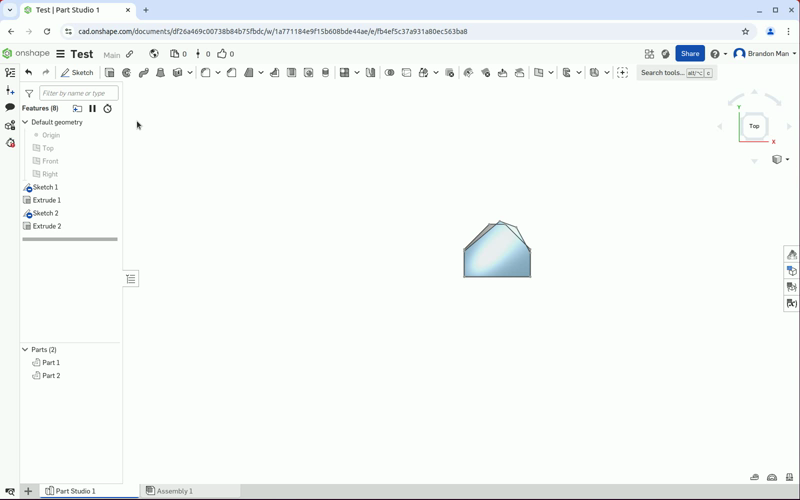
key(shift+h)
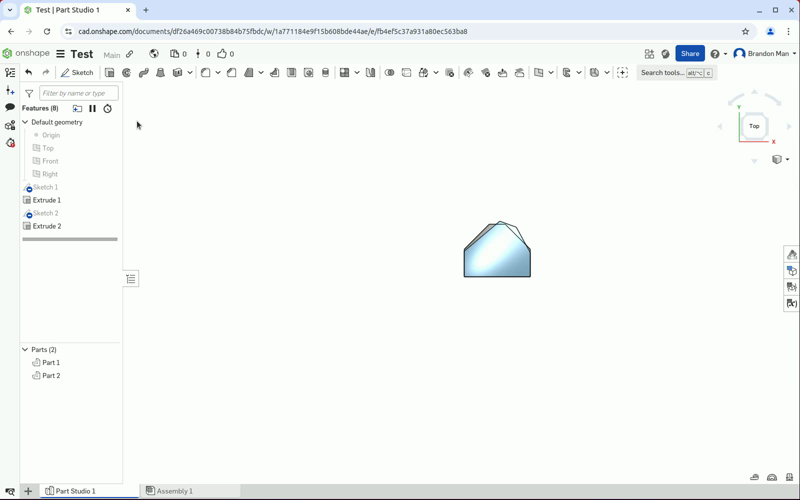
mouse_move(73, 189)
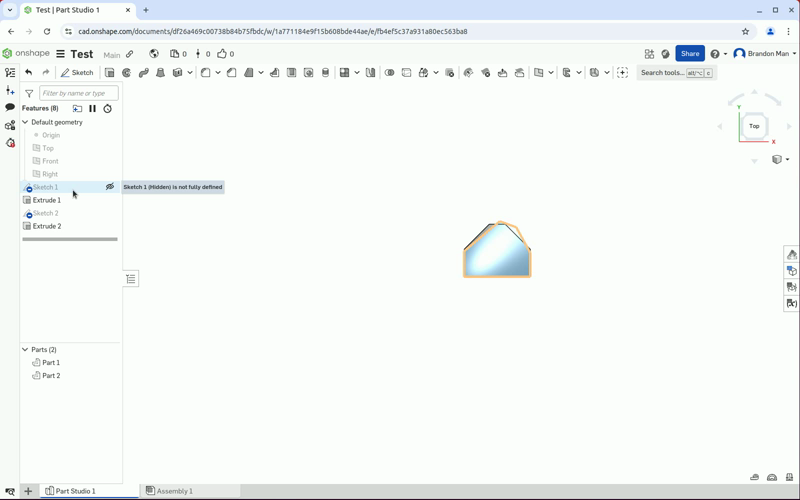
click(73, 189)
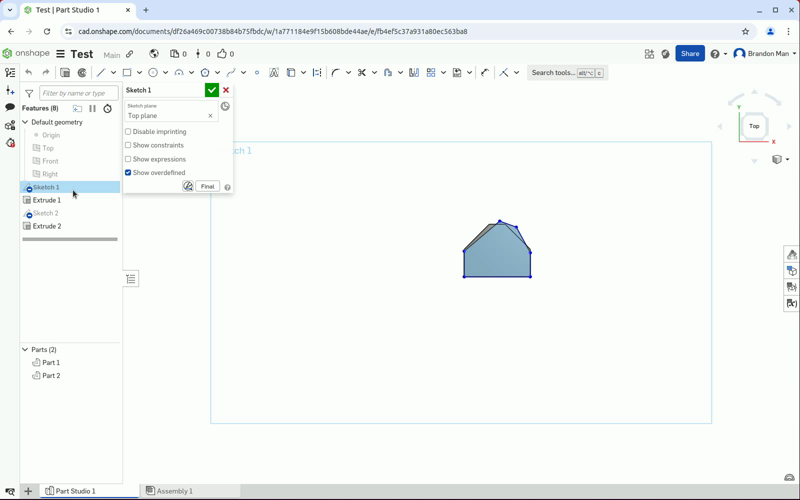
mouse_move(229, 92)
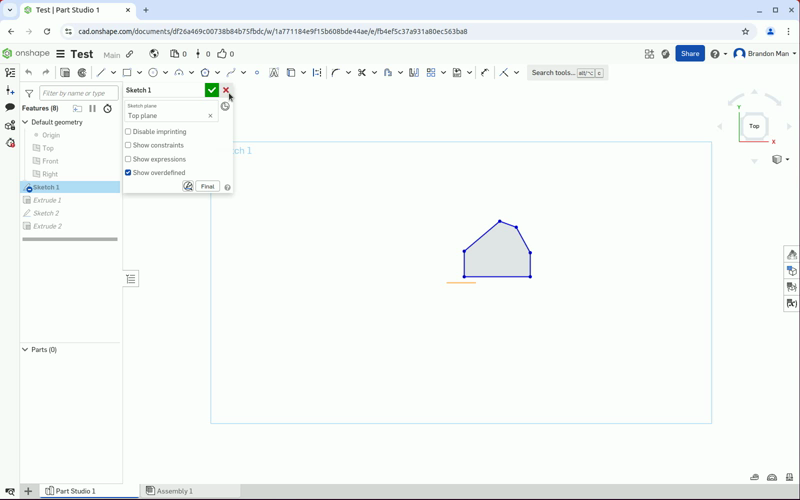
click(229, 92)
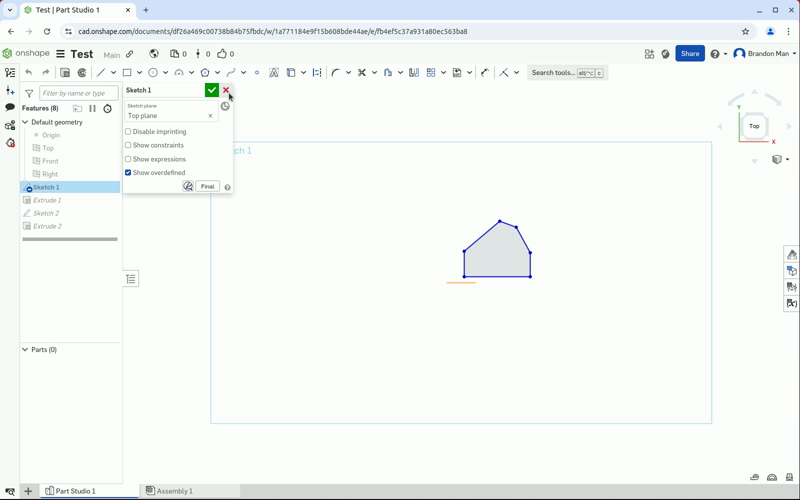
key(shift+s)
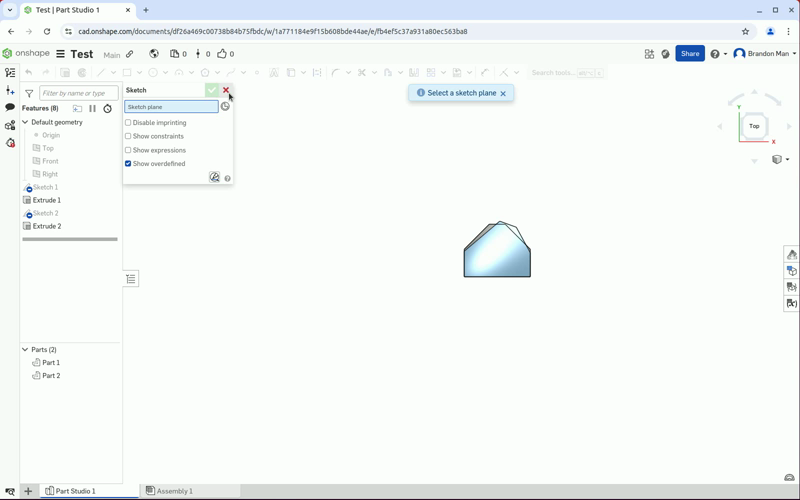
mouse_move(73, 150)
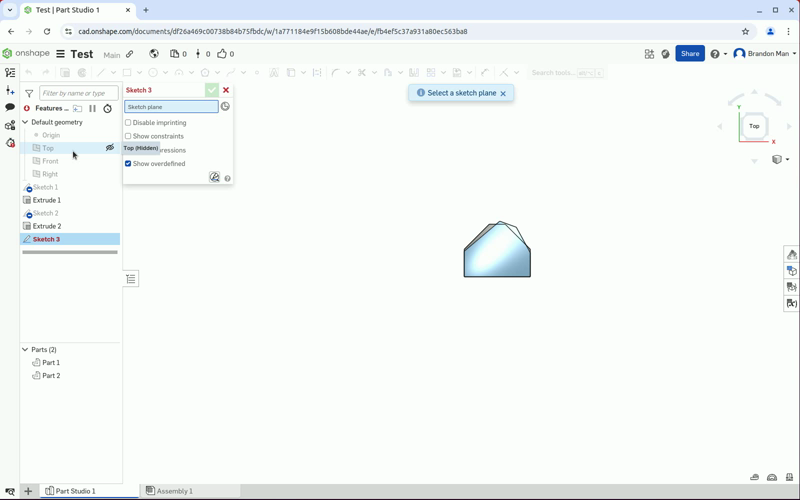
click(73, 150)
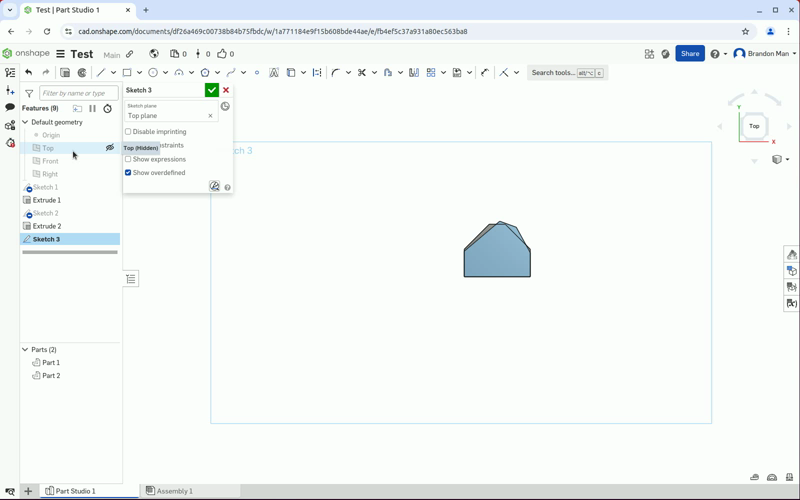
mouse_move(73, 352)
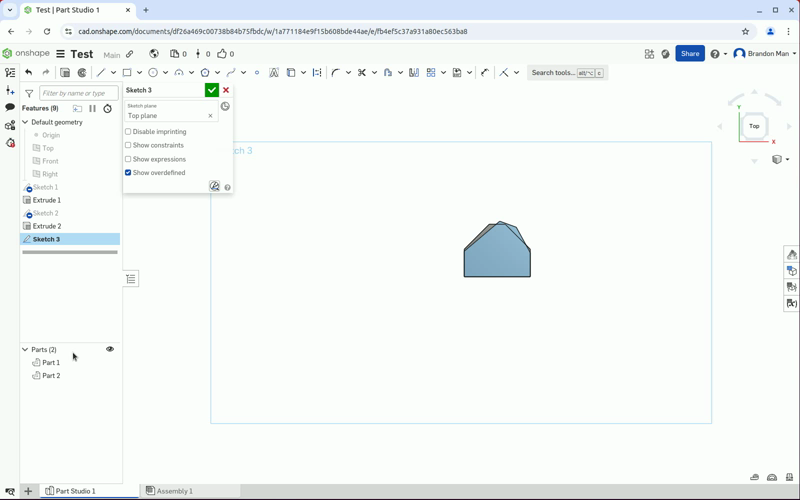
key(y)
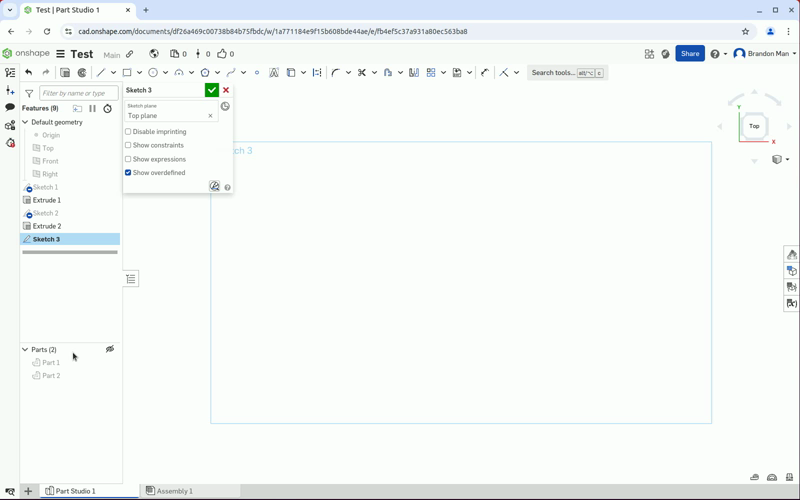
key(l)
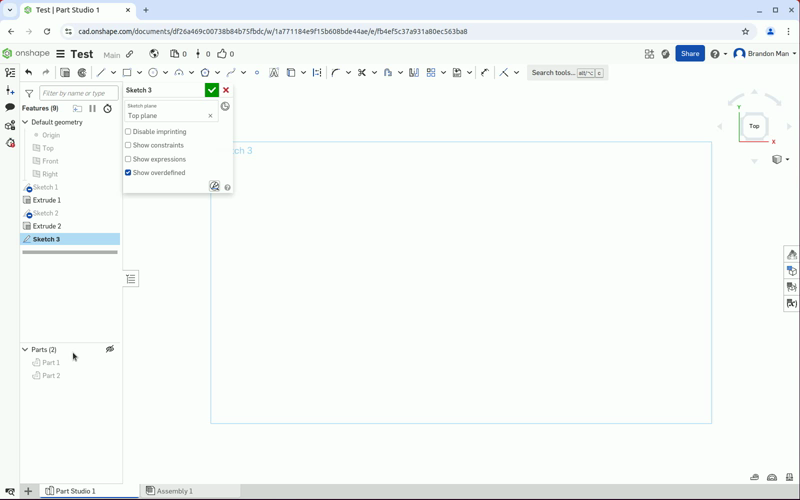
key_down(shift)
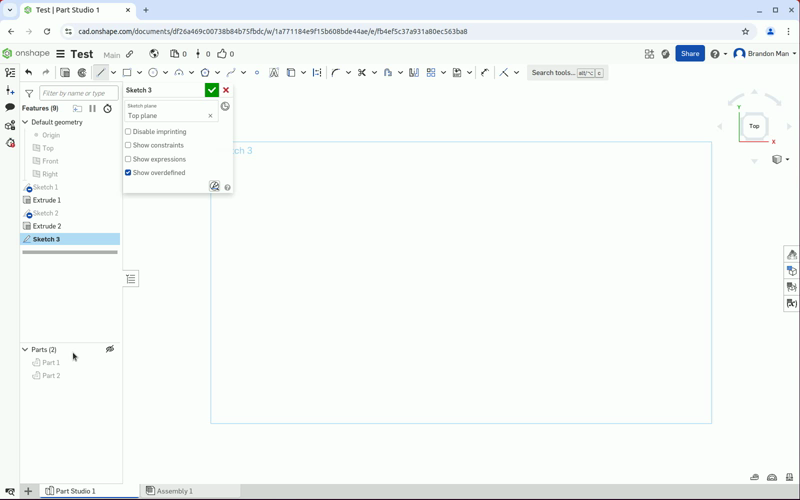
mouse_move(464, 282)
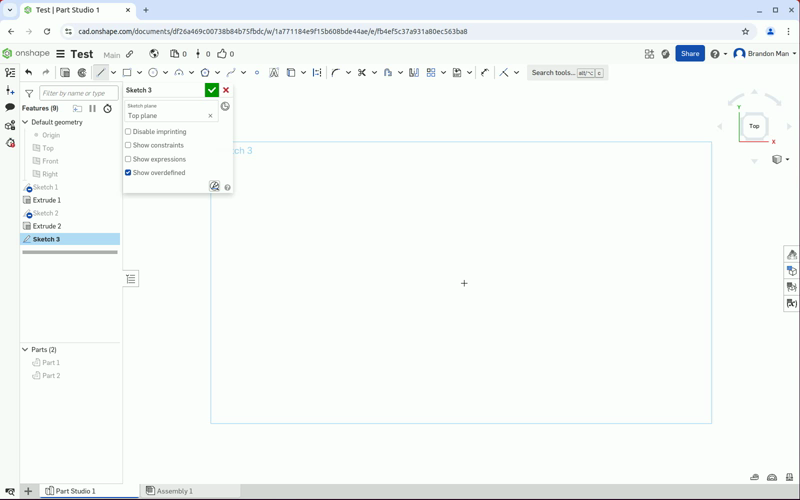
click(464, 282)
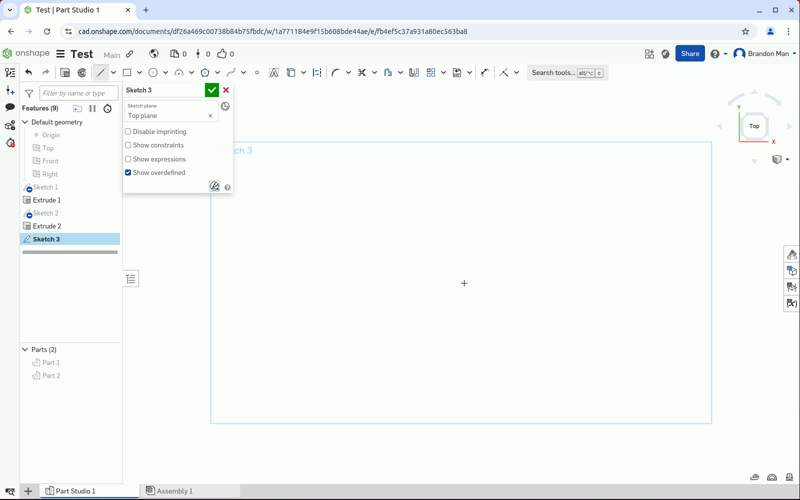
key_up(shift)
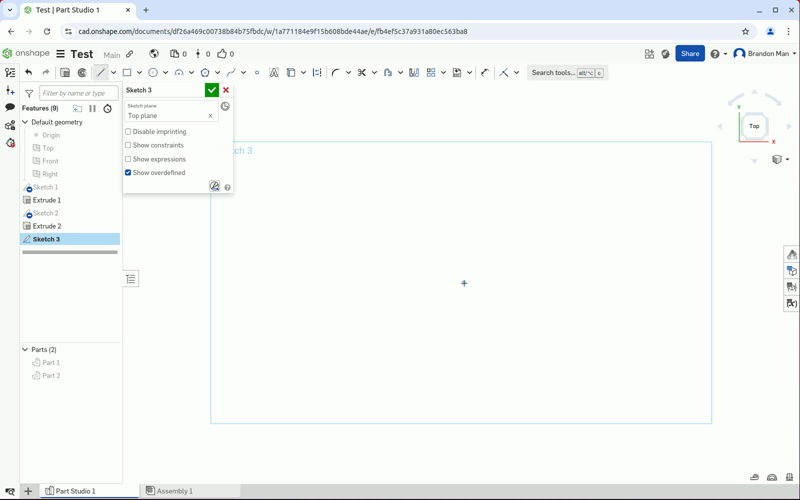
key_down(shift)
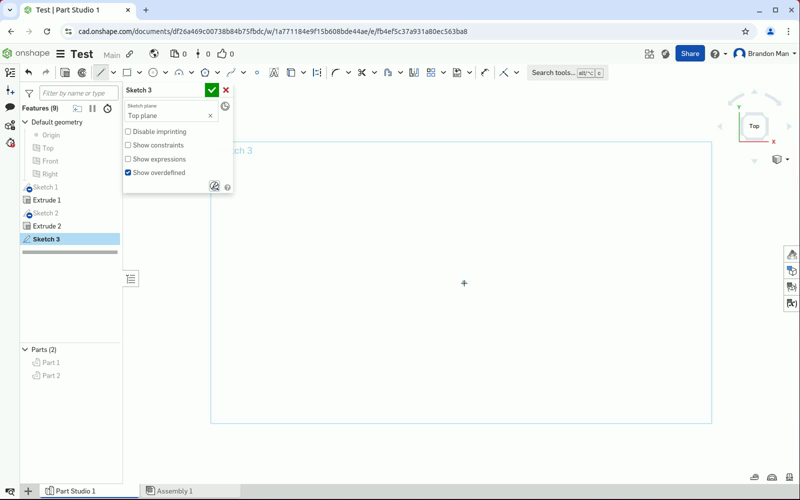
mouse_move(530, 282)
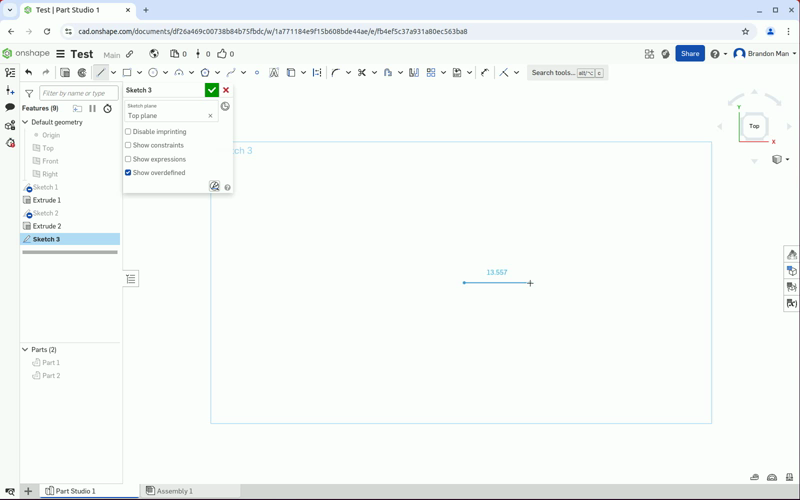
click(530, 282)
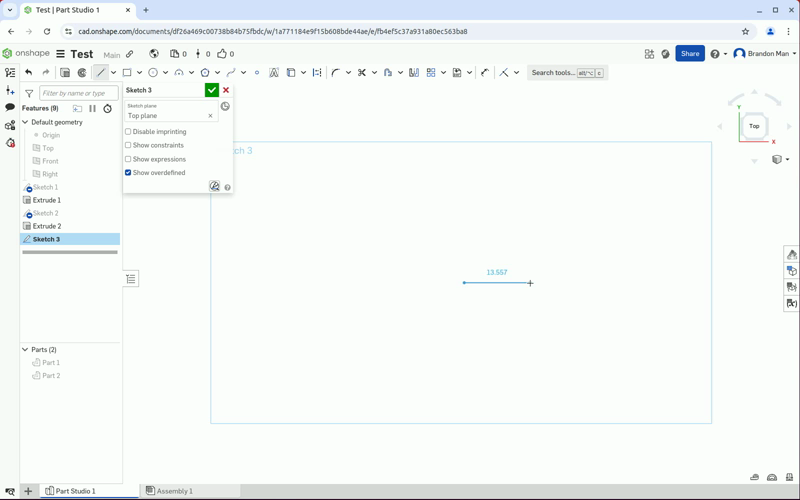
key_up(shift)
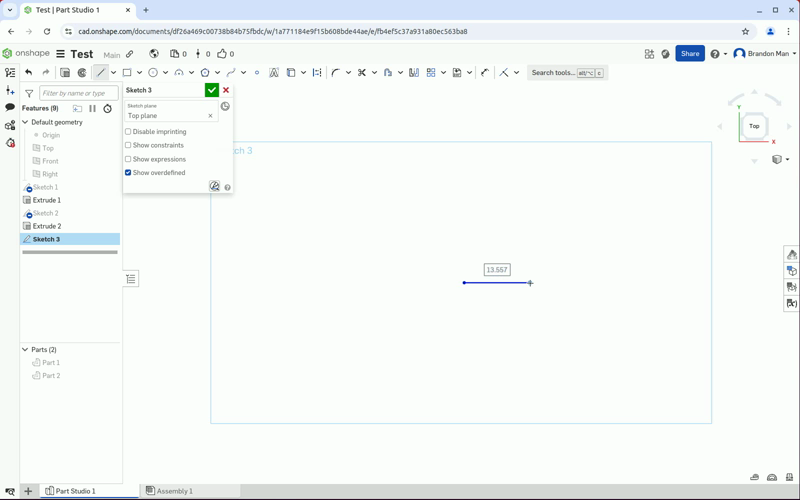
key_down(shift)
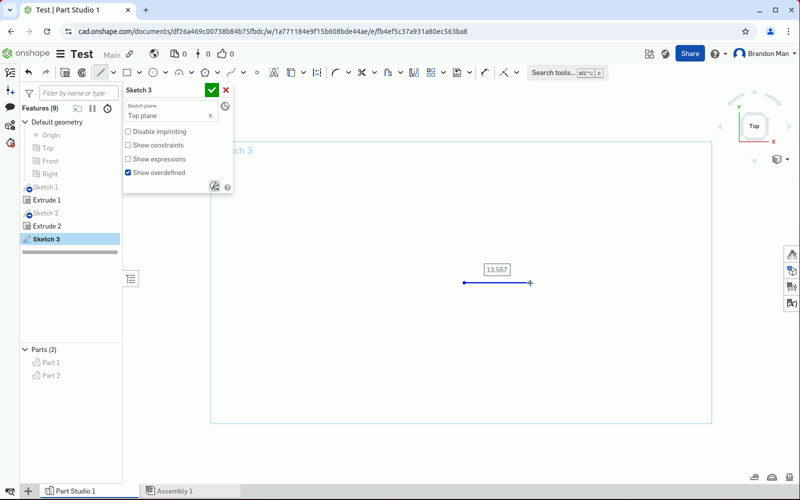
mouse_move(560, 282)
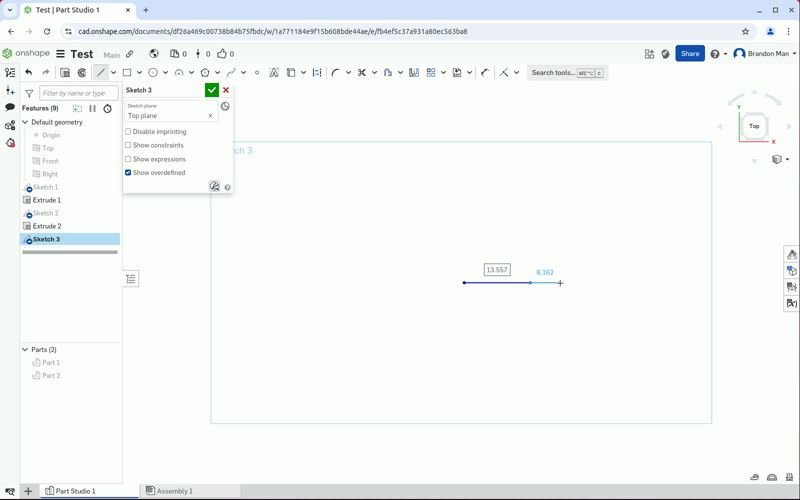
mouse_move(530, 280)
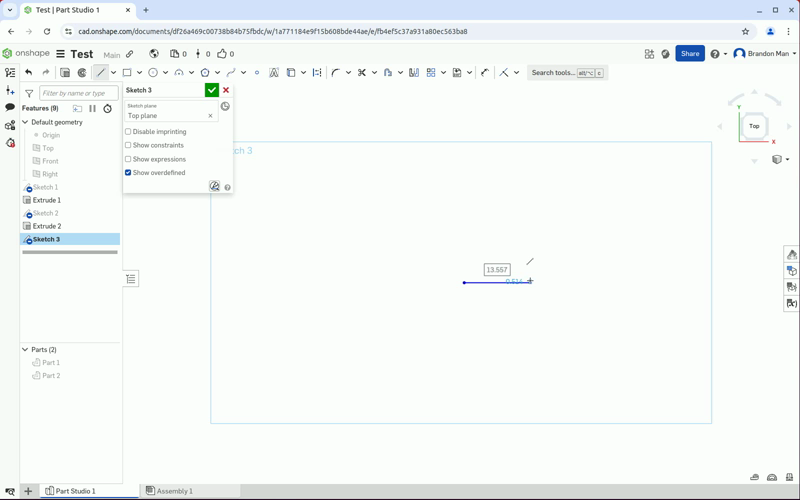
scroll(6)
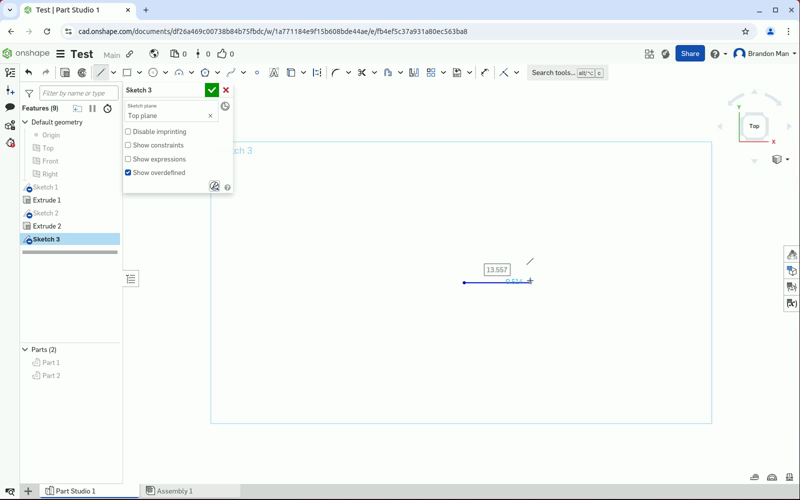
scroll(6)
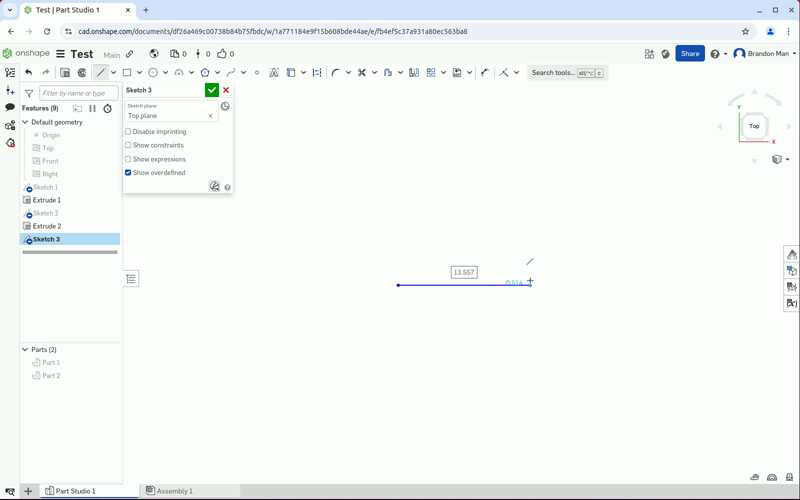
scroll(6)
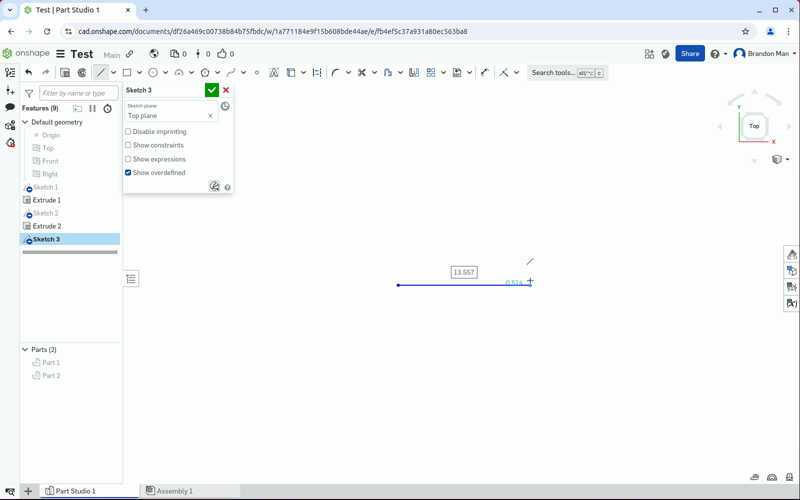
scroll(6)
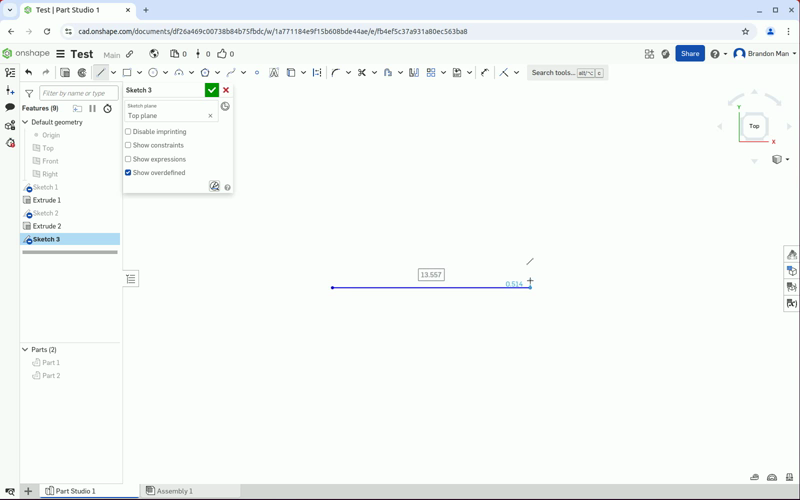
scroll(6)
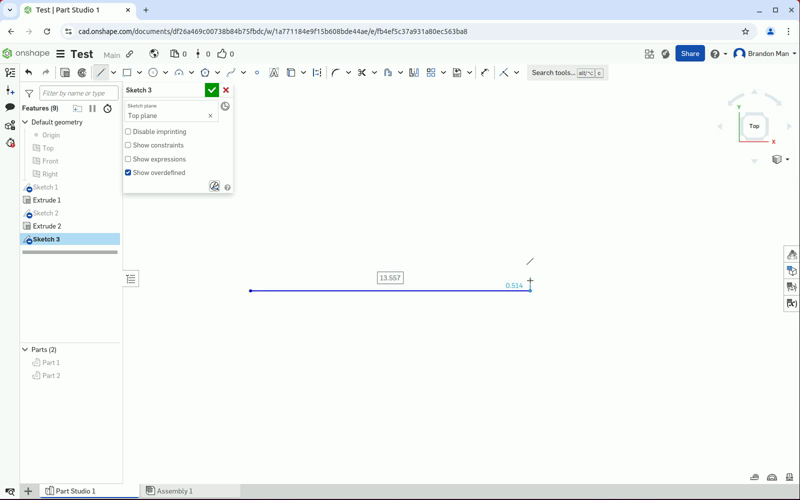
scroll(6)
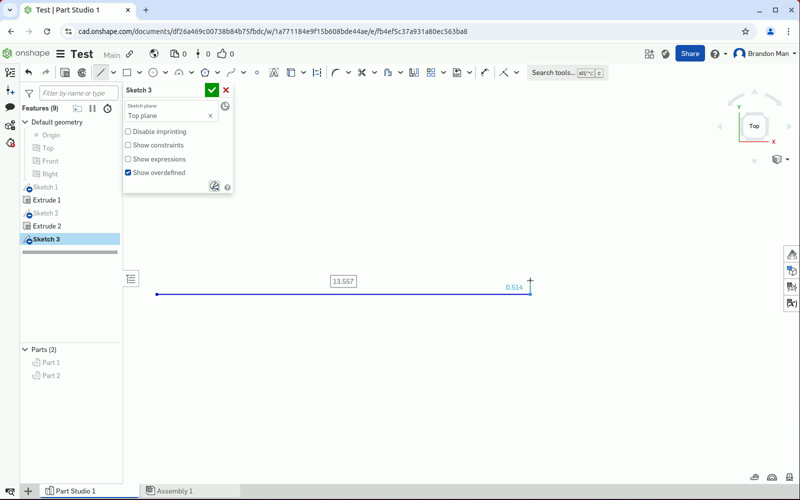
scroll(6)
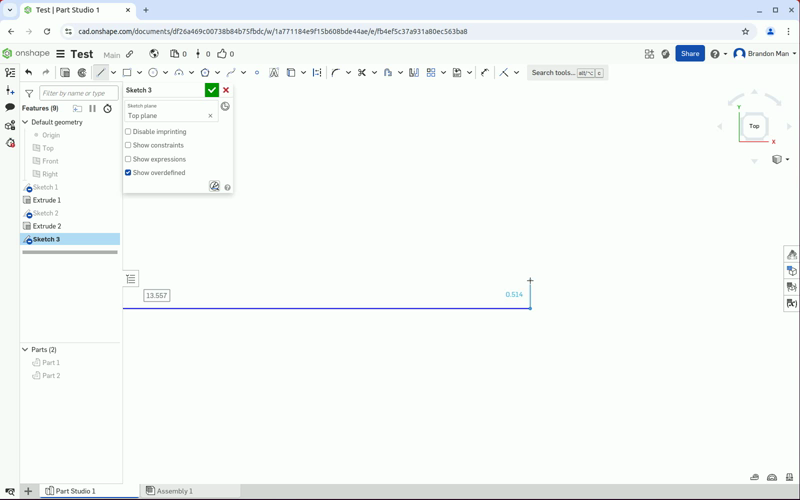
click(530, 280)
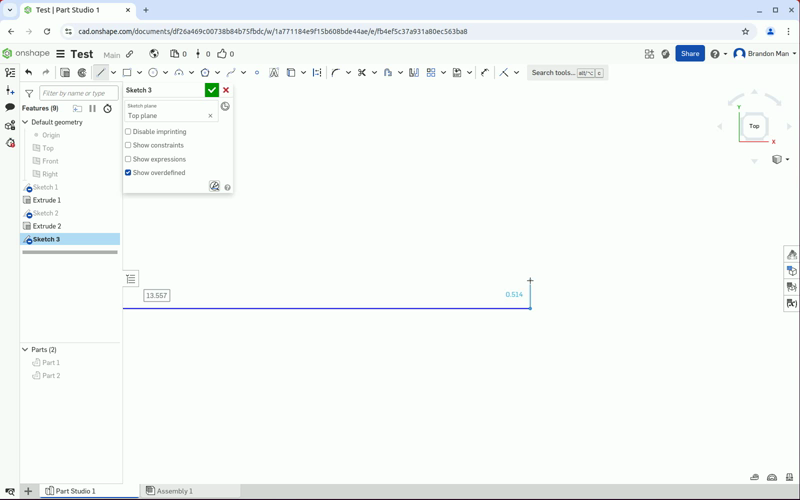
scroll(-6)
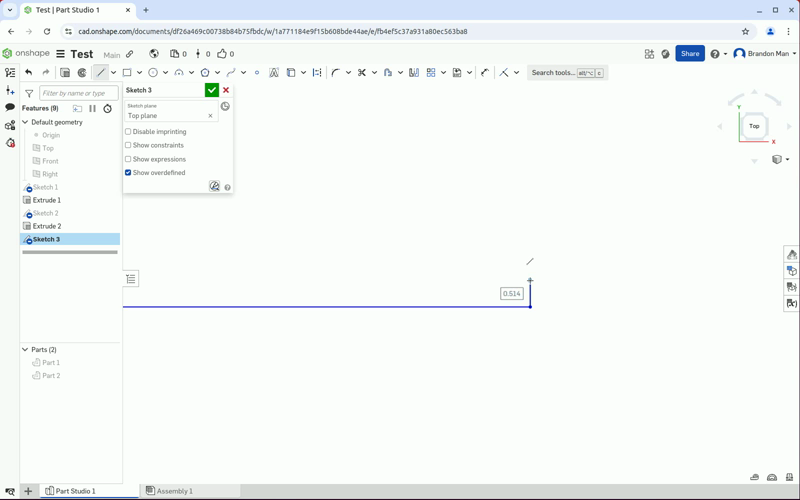
scroll(-6)
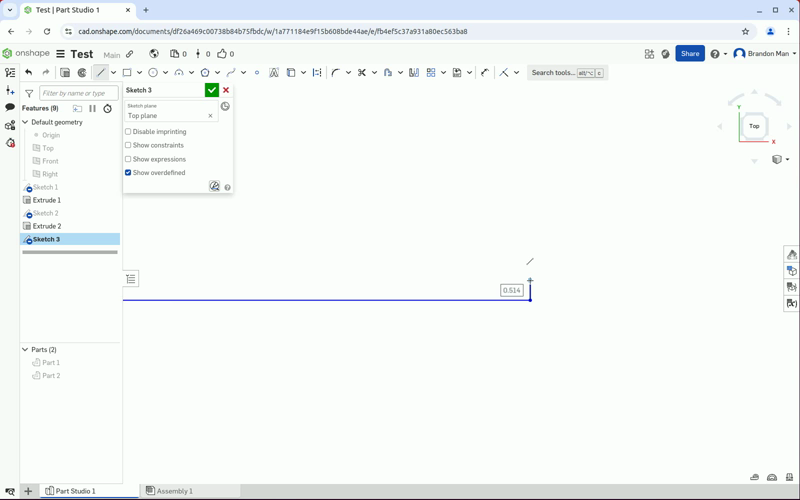
scroll(-6)
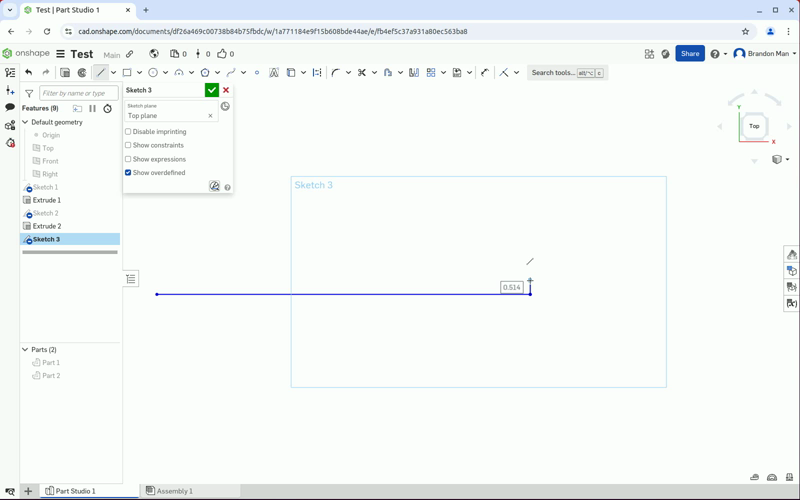
scroll(-6)
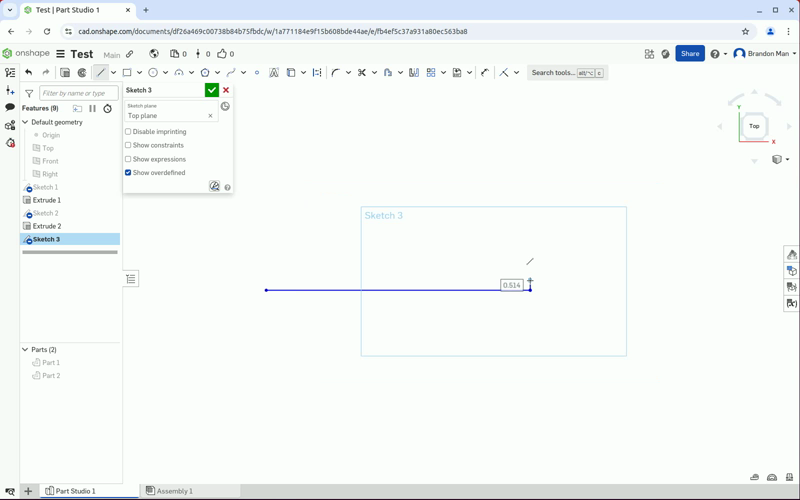
scroll(-6)
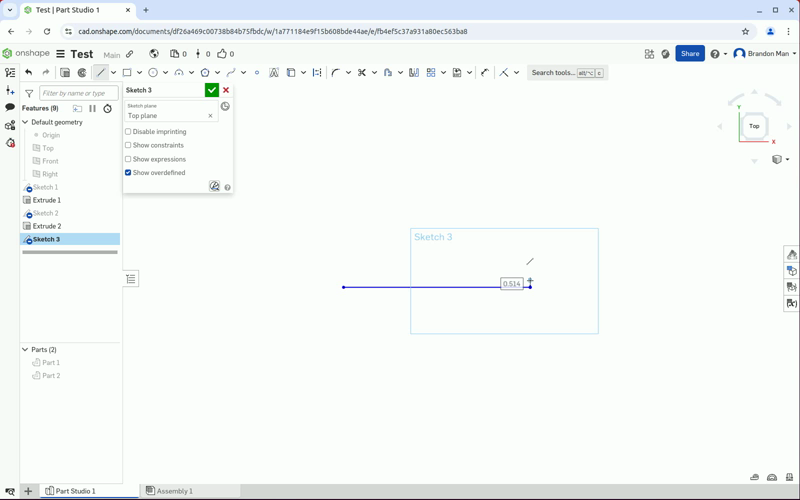
scroll(-6)
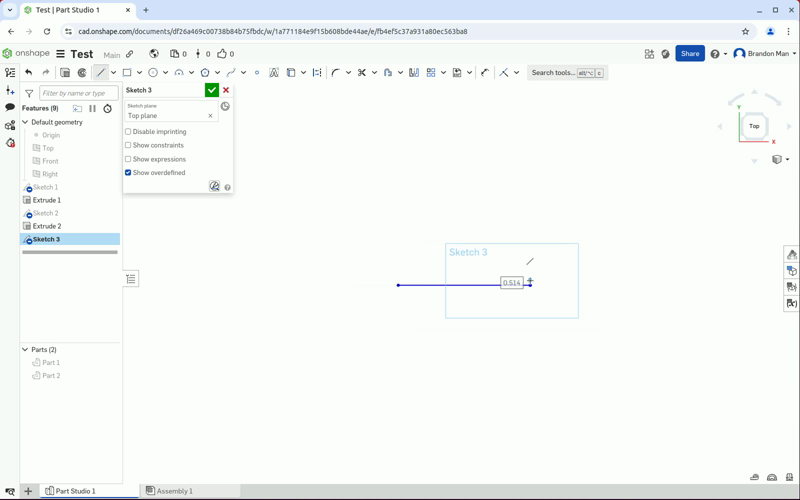
scroll(-6)
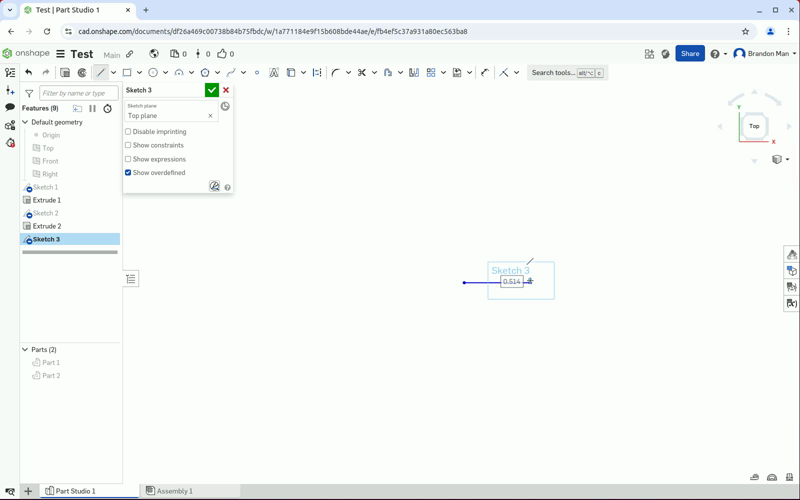
key_up(shift)
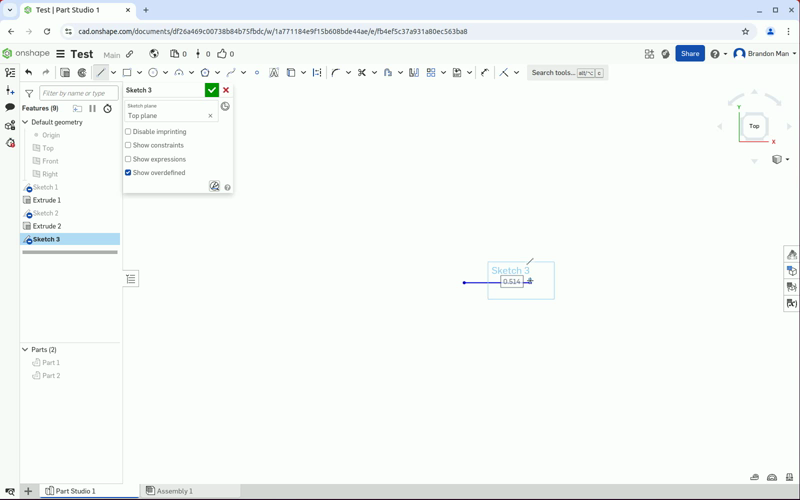
key_down(shift)
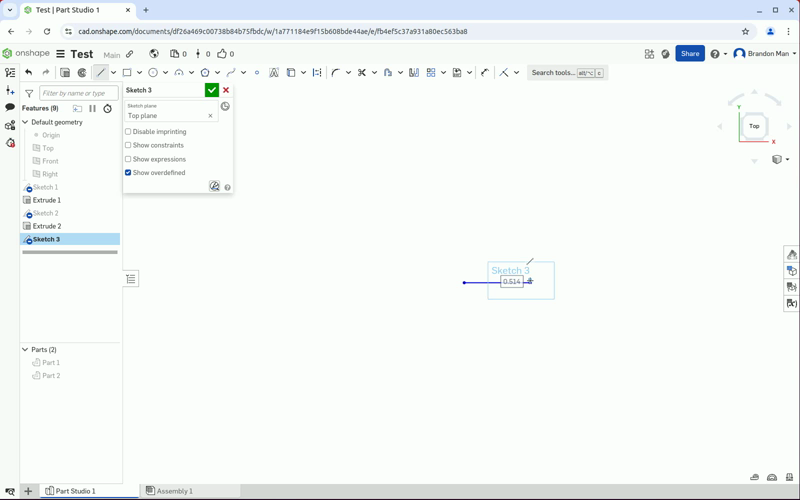
mouse_move(464, 280)
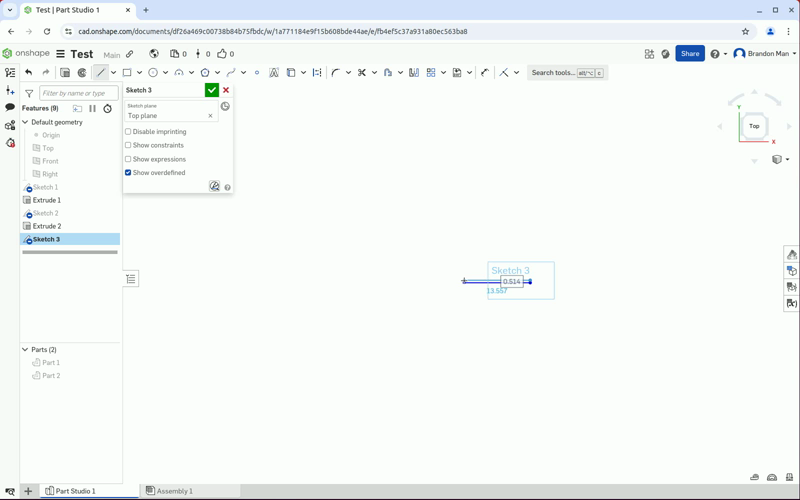
scroll(6)
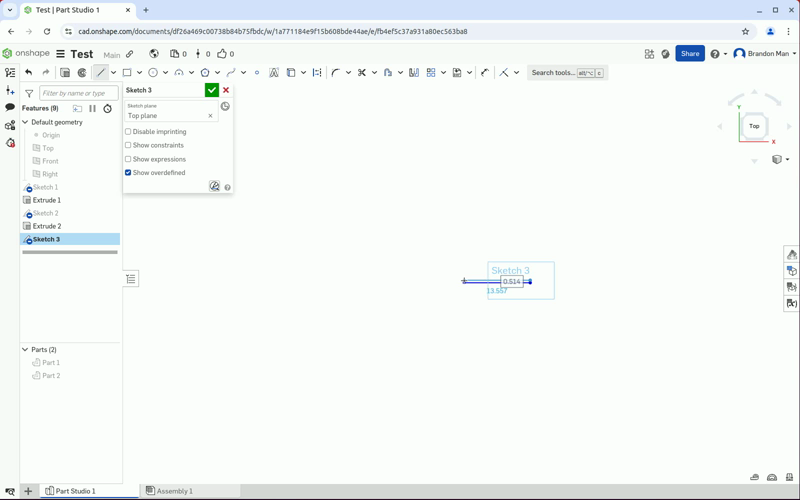
scroll(6)
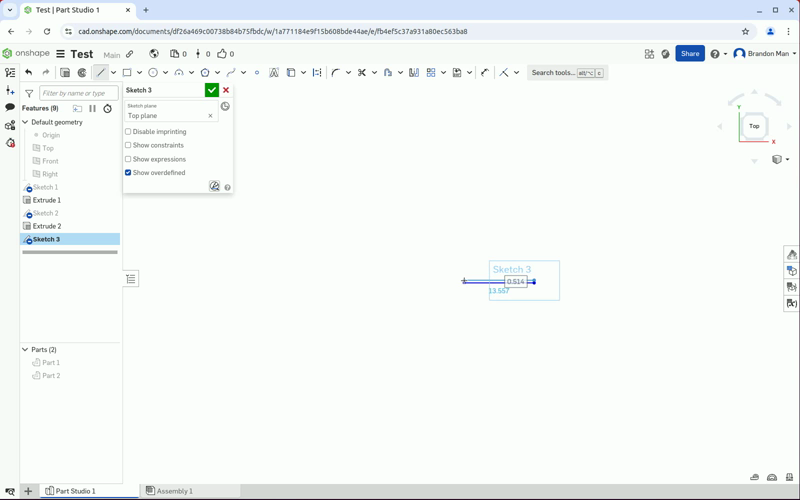
scroll(6)
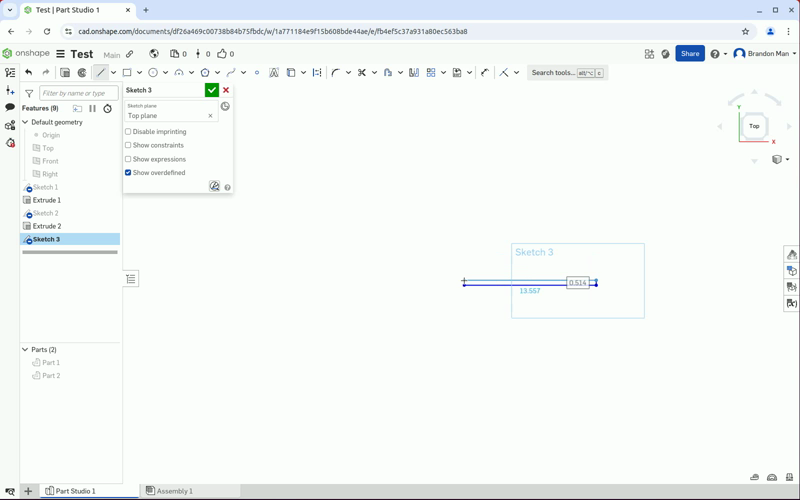
scroll(6)
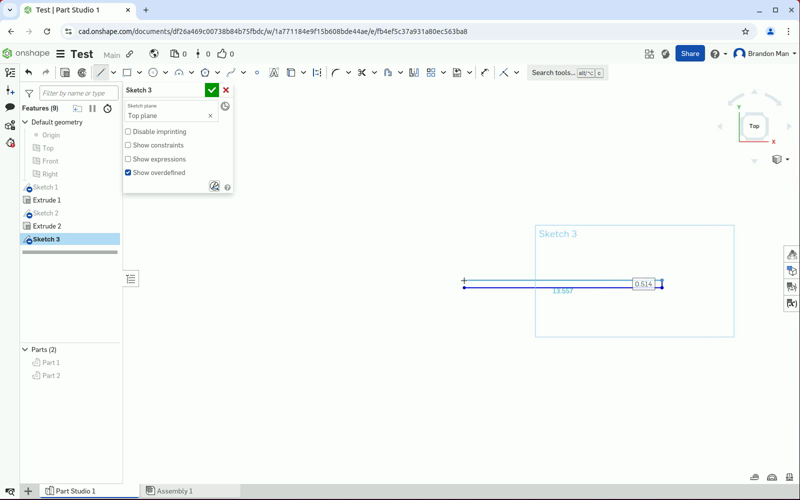
scroll(6)
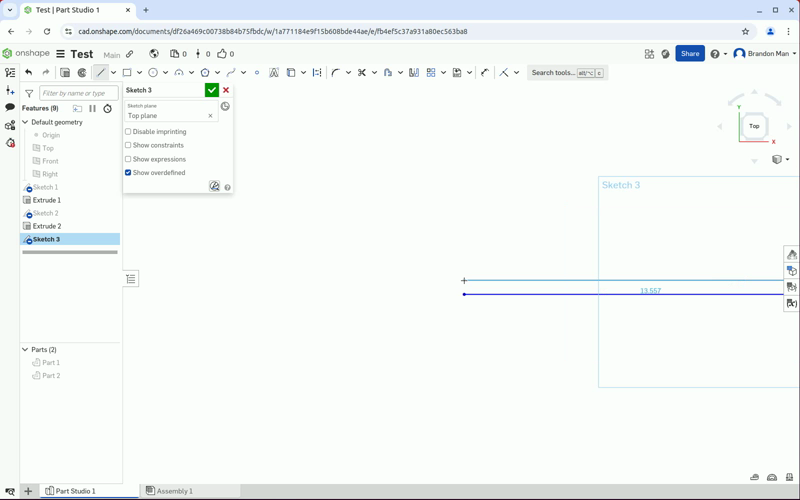
scroll(6)
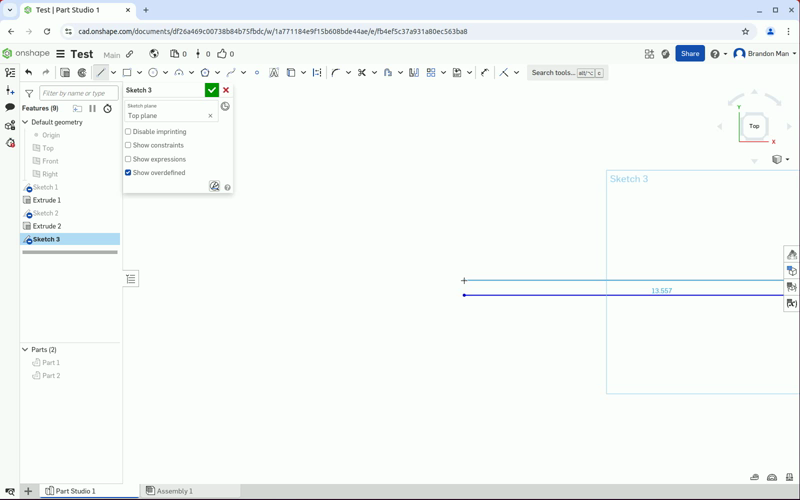
scroll(6)
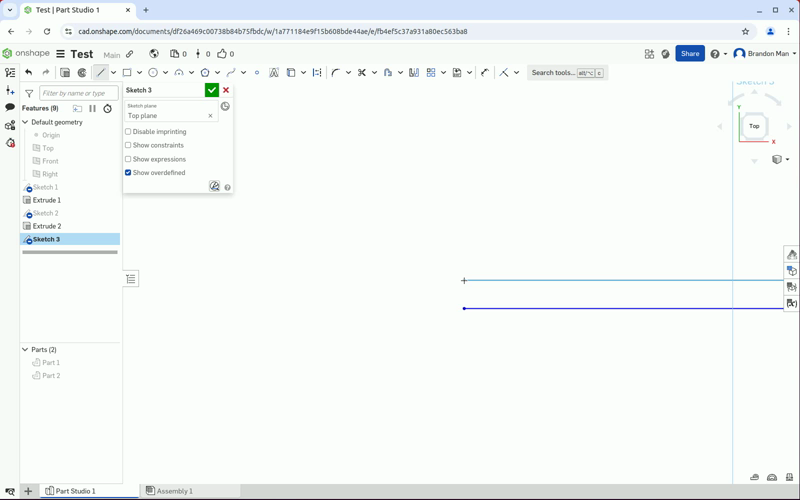
click(464, 280)
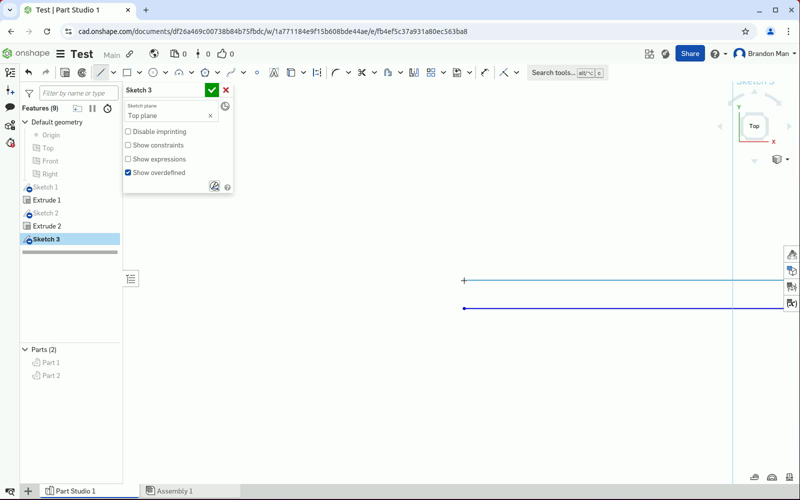
scroll(-6)
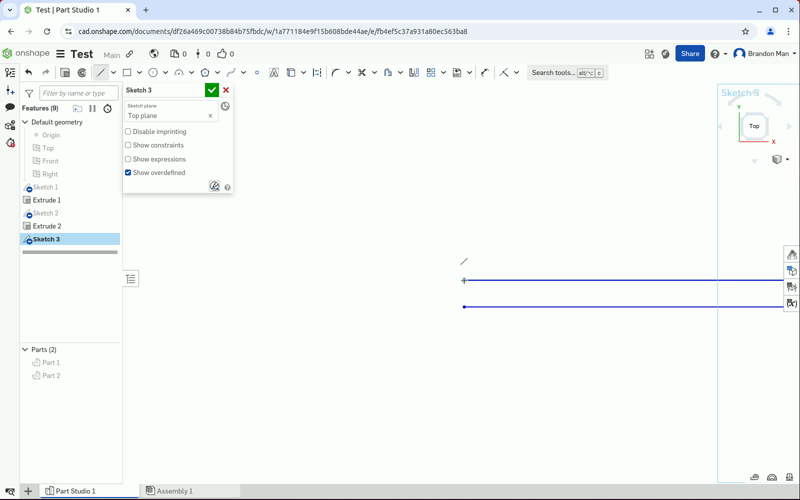
scroll(-6)
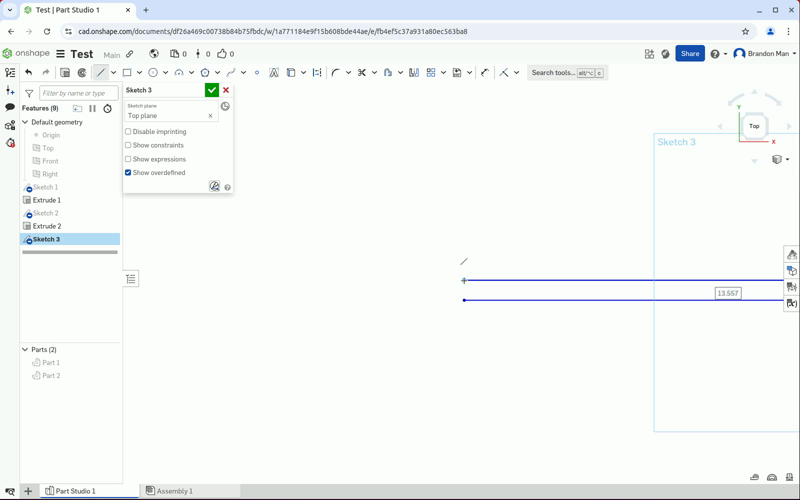
scroll(-6)
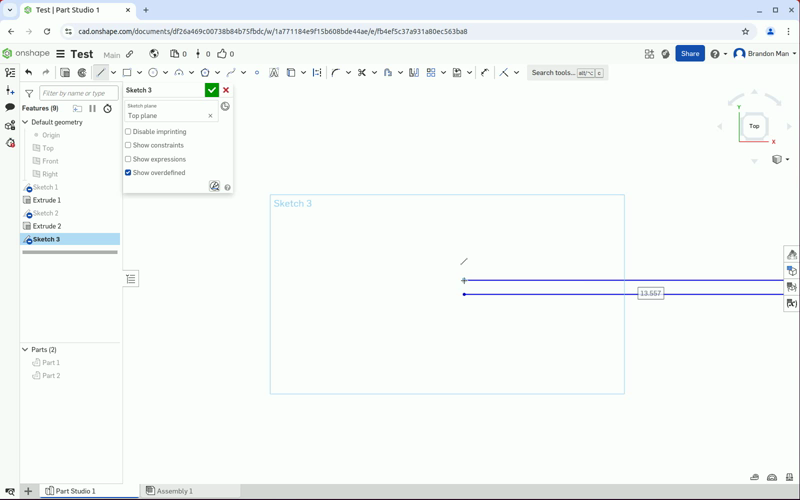
scroll(-6)
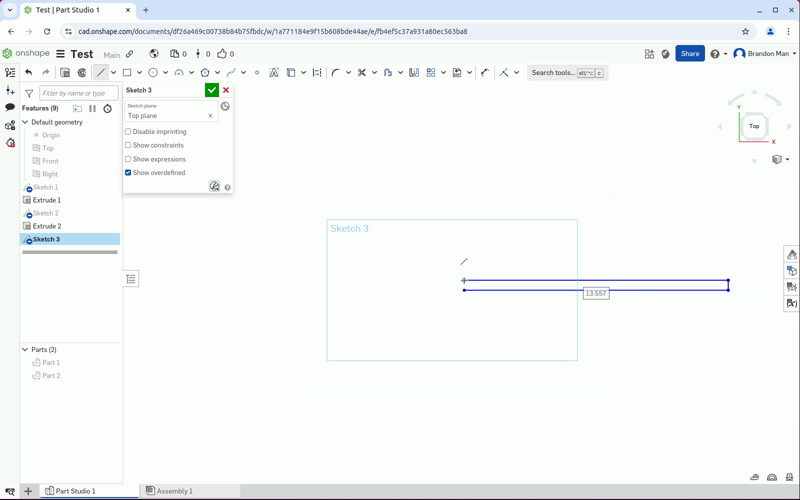
scroll(-6)
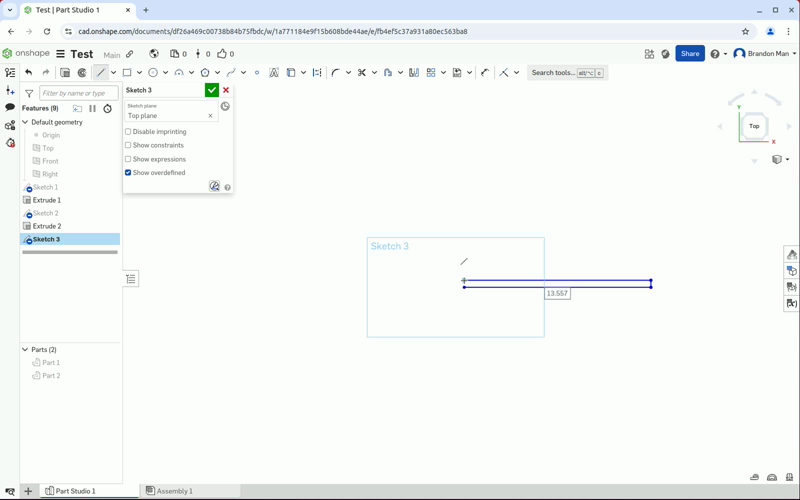
scroll(-6)
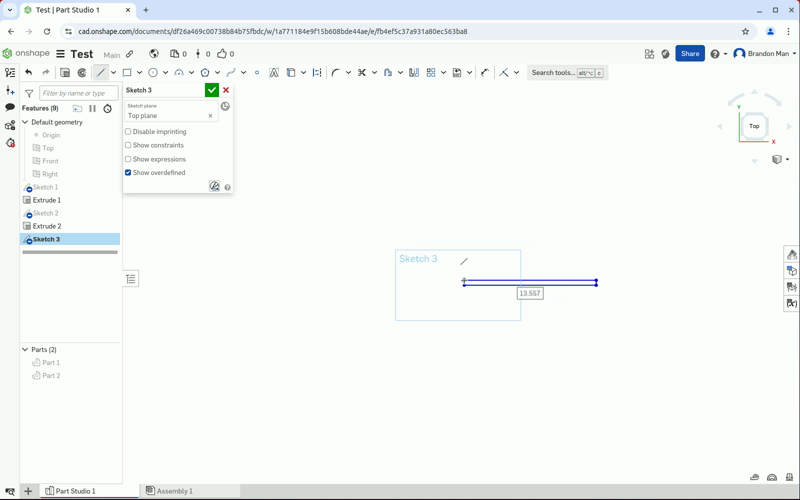
scroll(-6)
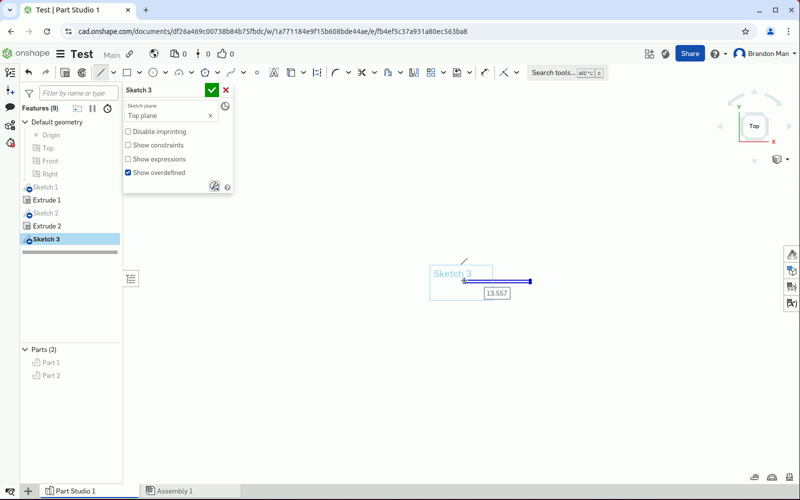
key_up(shift)
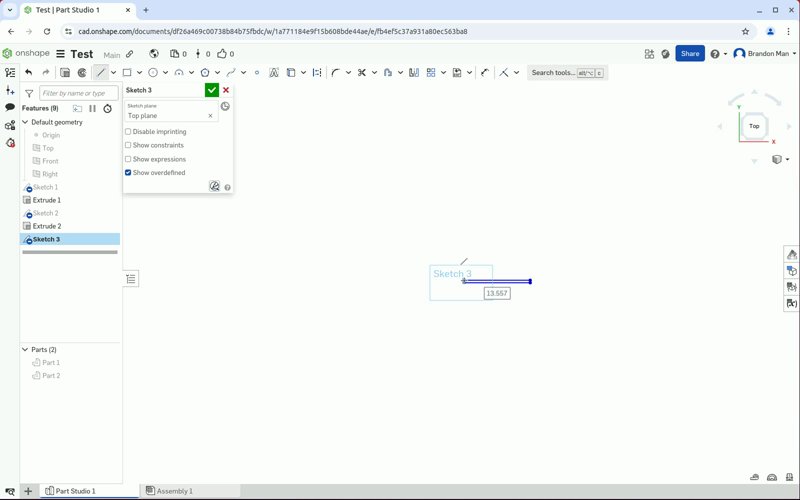
mouse_move(494, 280)
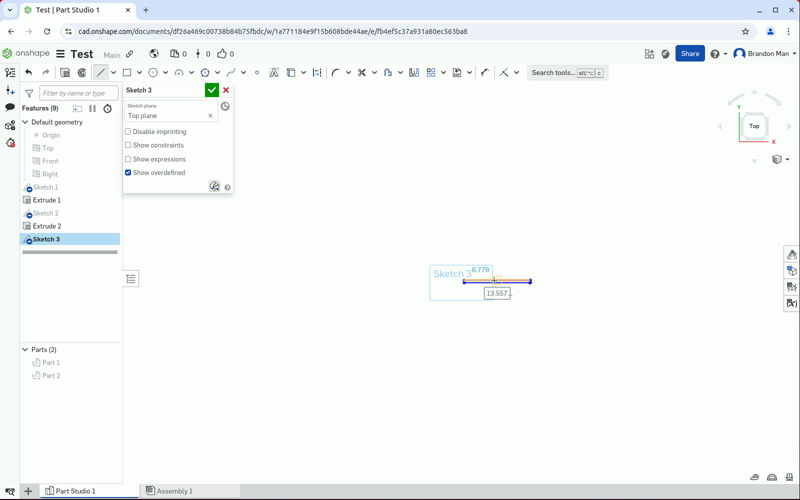
key_down(shift)
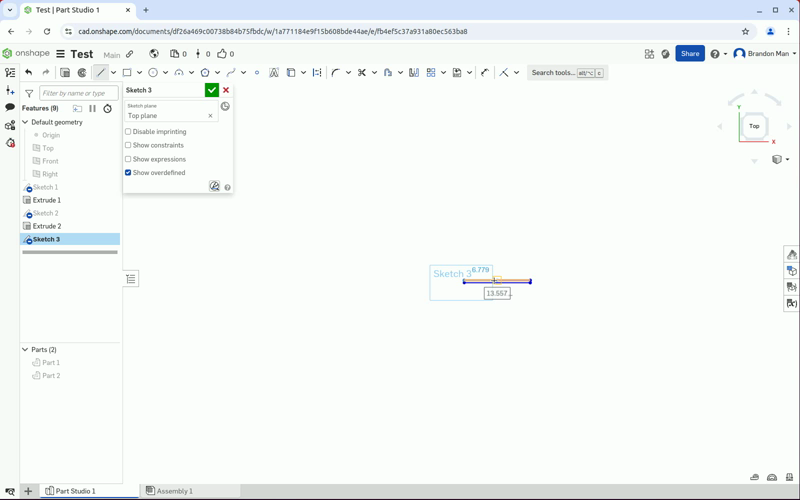
mouse_move(464, 282)
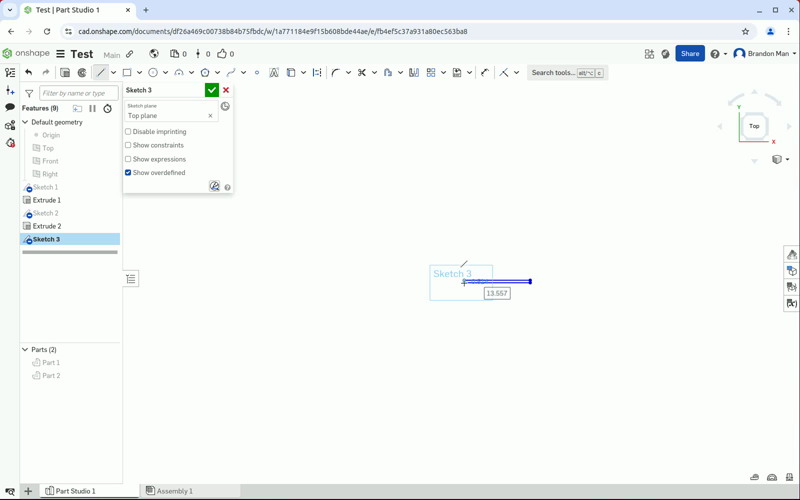
scroll(6)
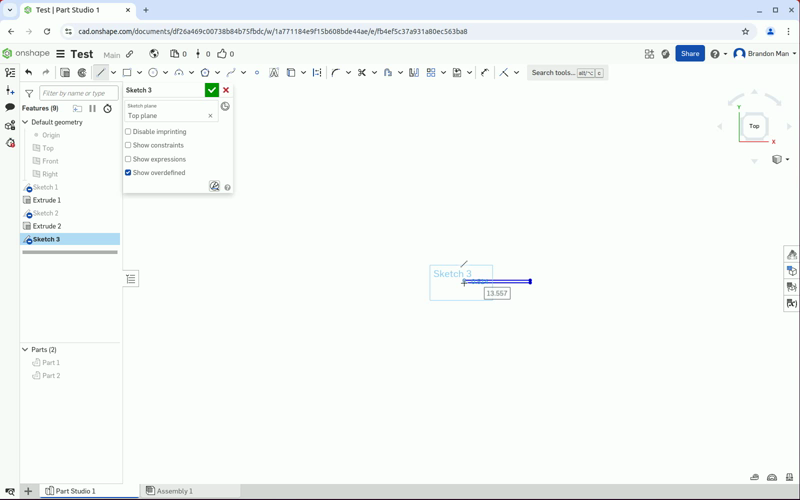
scroll(6)
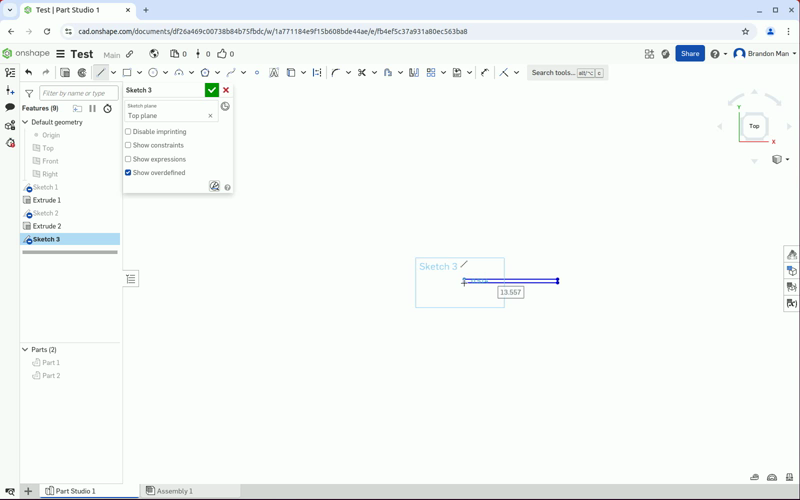
scroll(6)
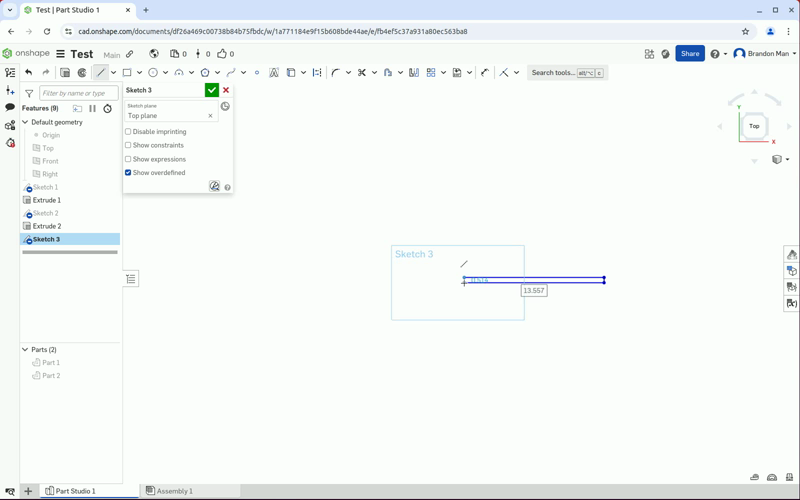
scroll(6)
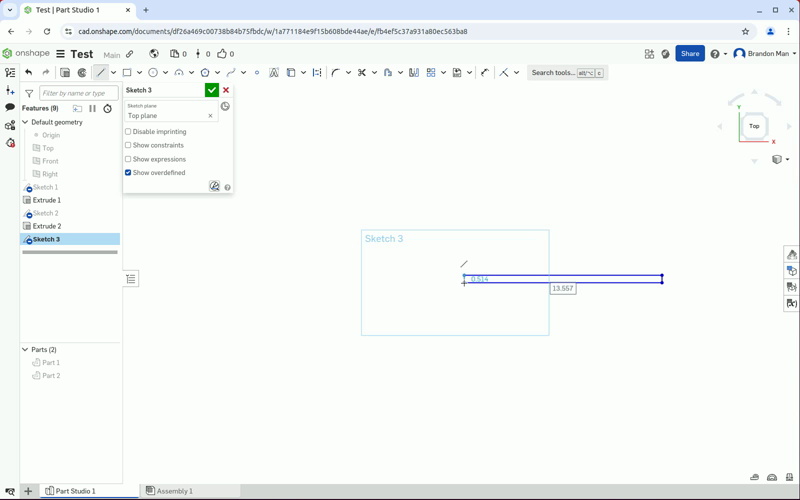
scroll(6)
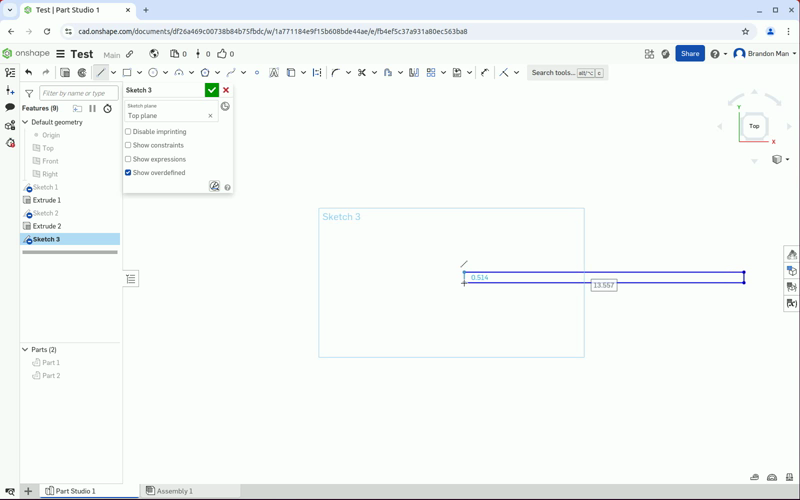
scroll(6)
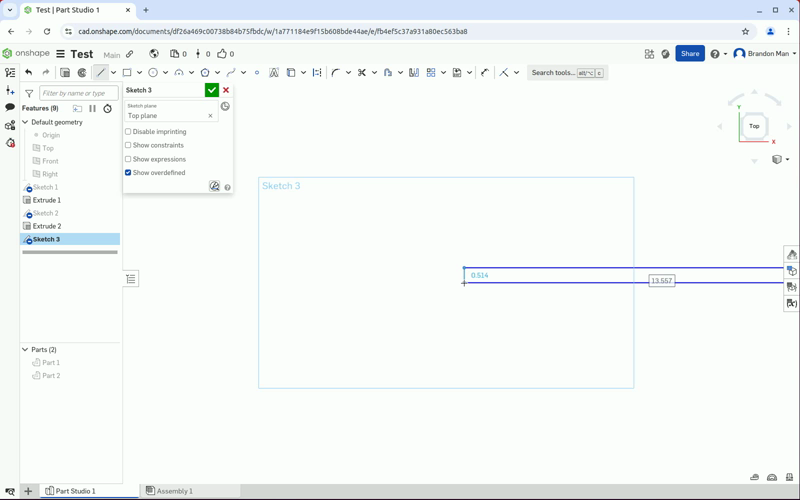
scroll(6)
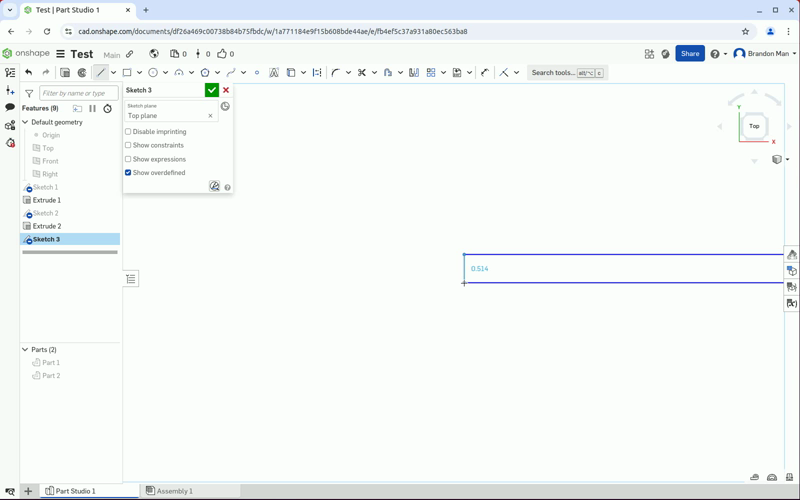
key_up(shift)
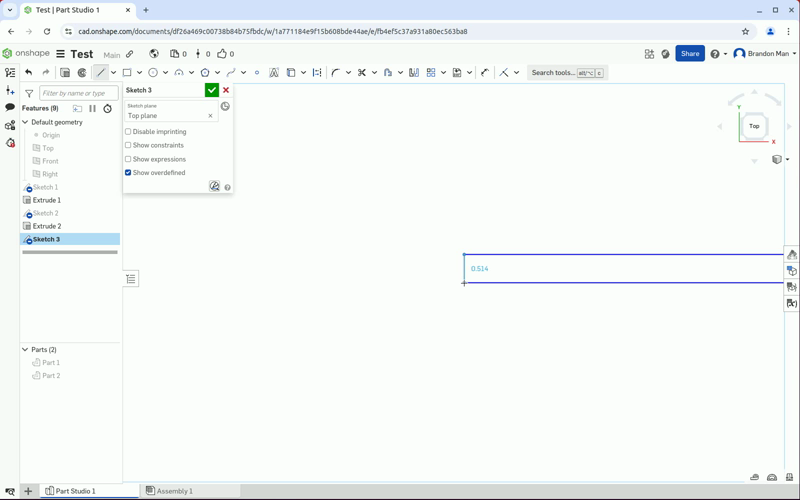
click(464, 282)
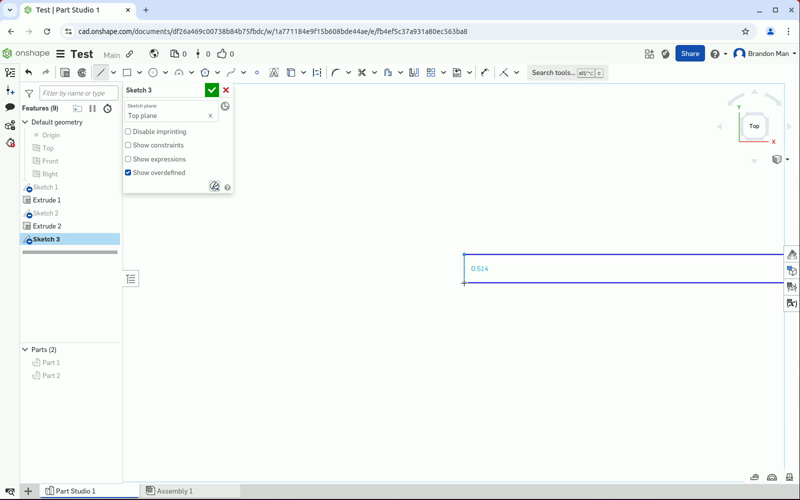
scroll(-6)
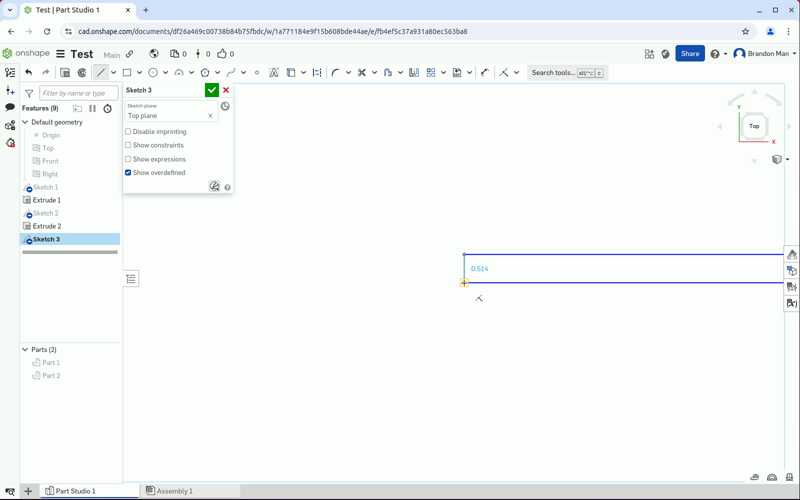
scroll(-6)
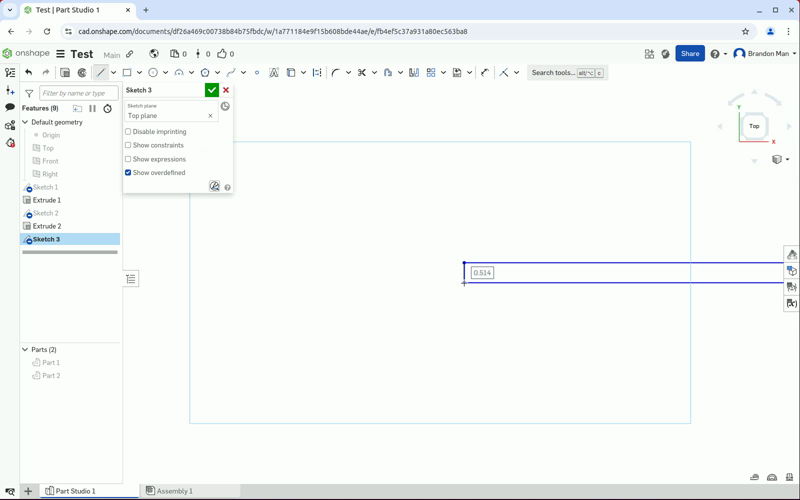
scroll(-6)
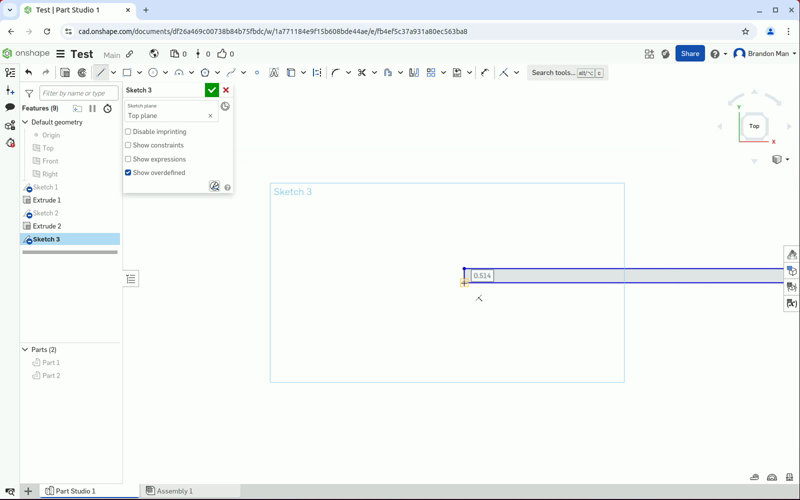
scroll(-6)
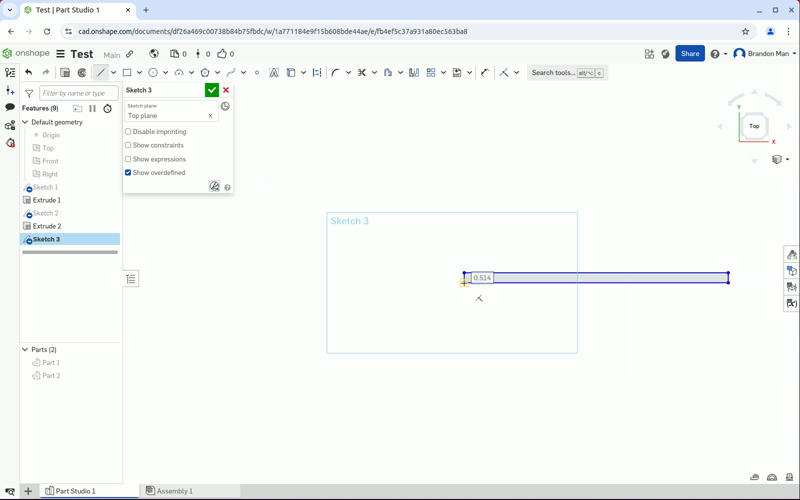
scroll(-6)
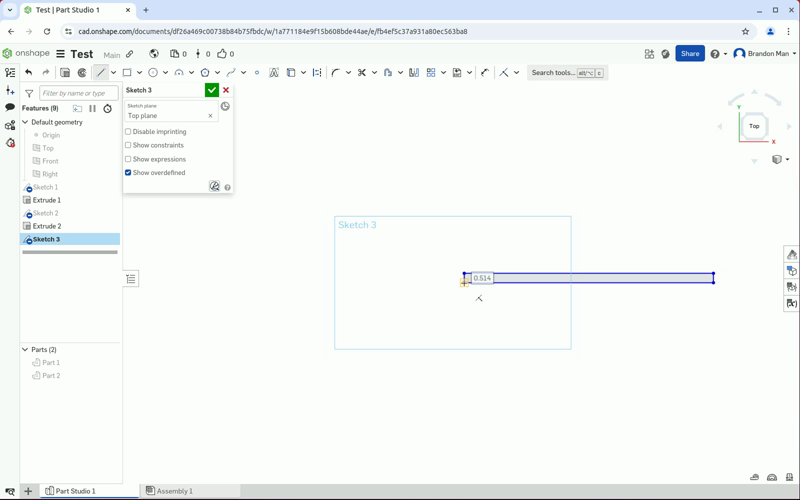
scroll(-6)
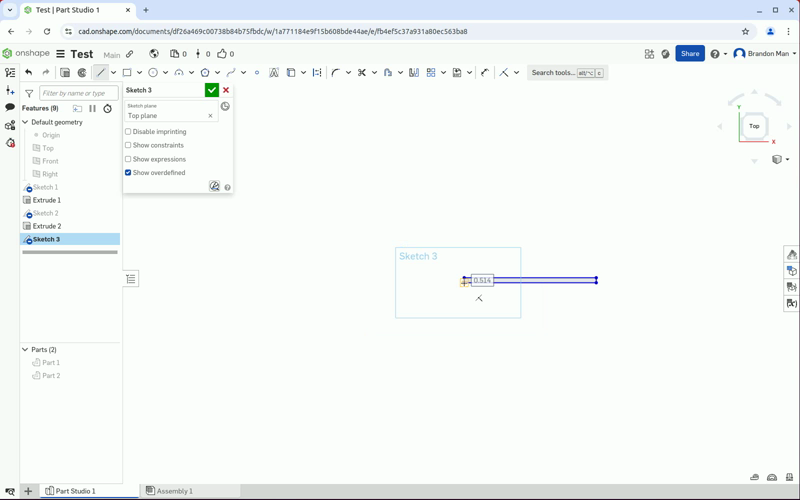
scroll(-6)
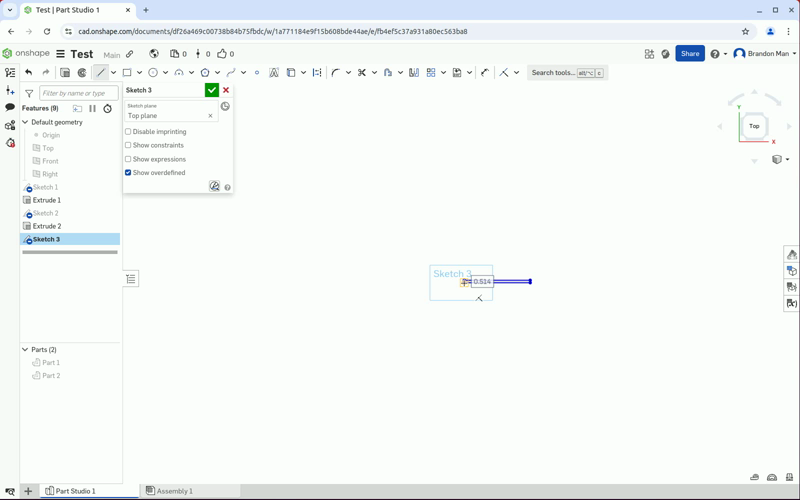
key(esc)
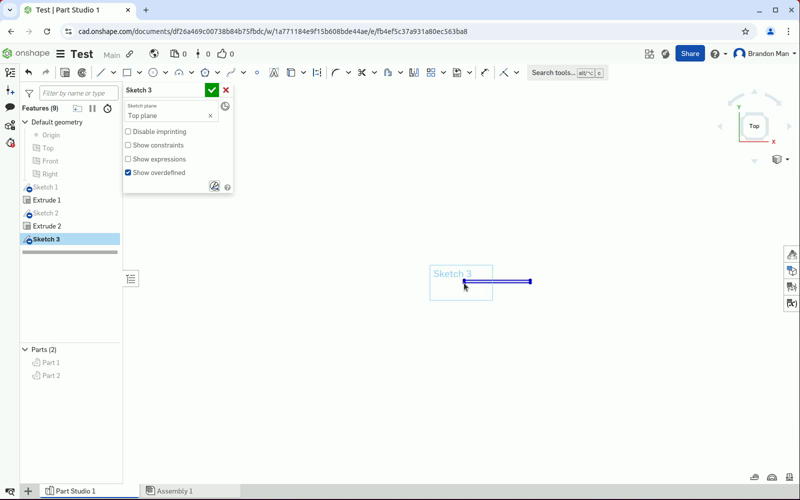
mouse_move(492, 281)
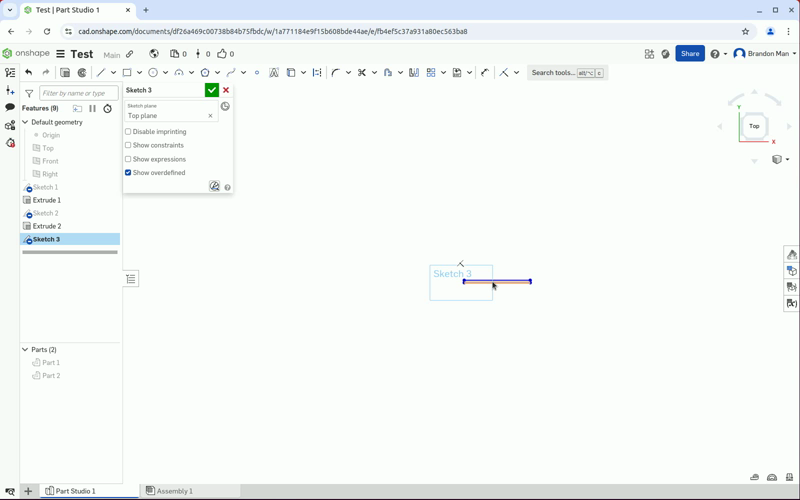
scroll(6)
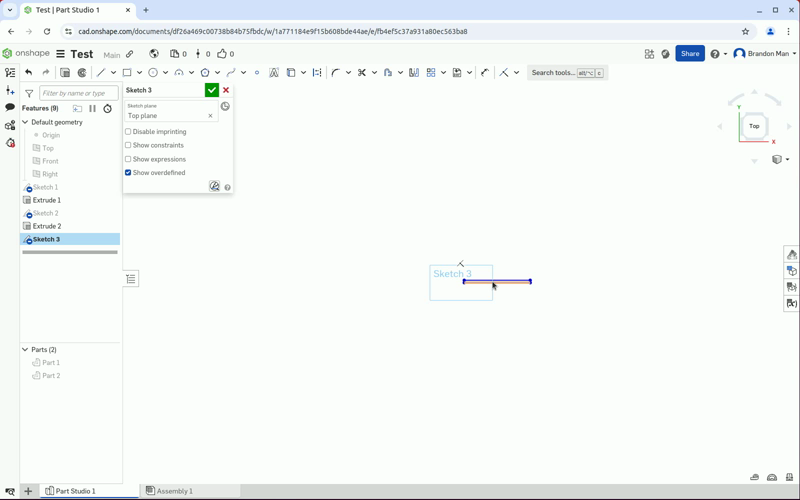
scroll(6)
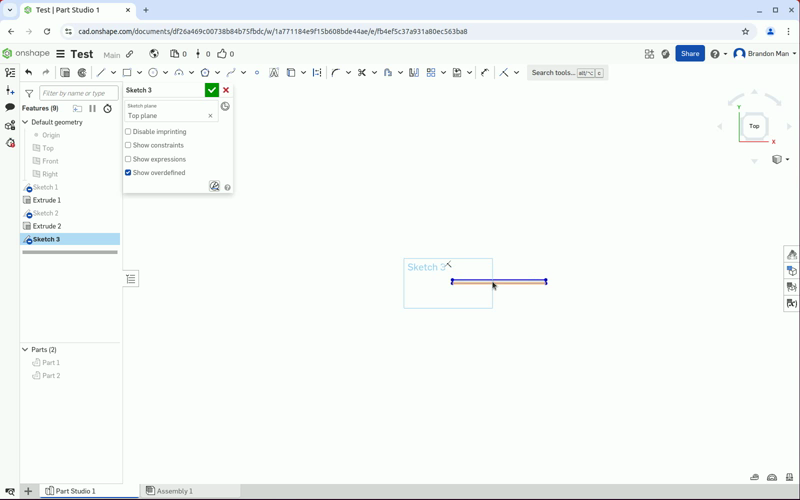
scroll(6)
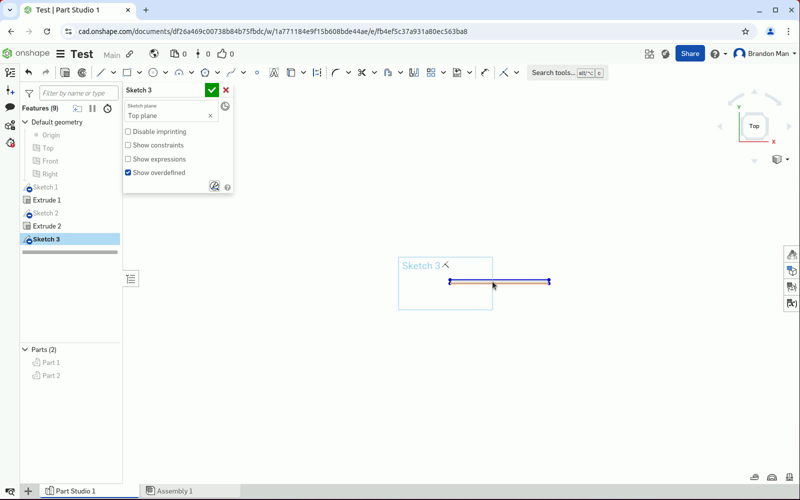
scroll(6)
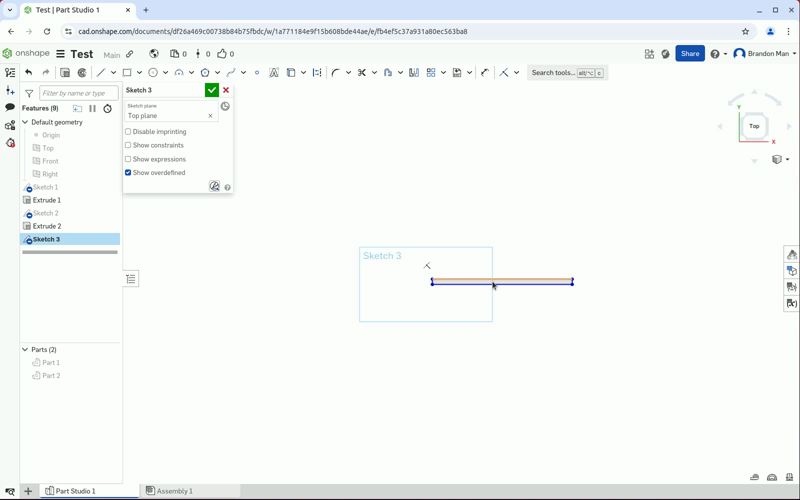
scroll(6)
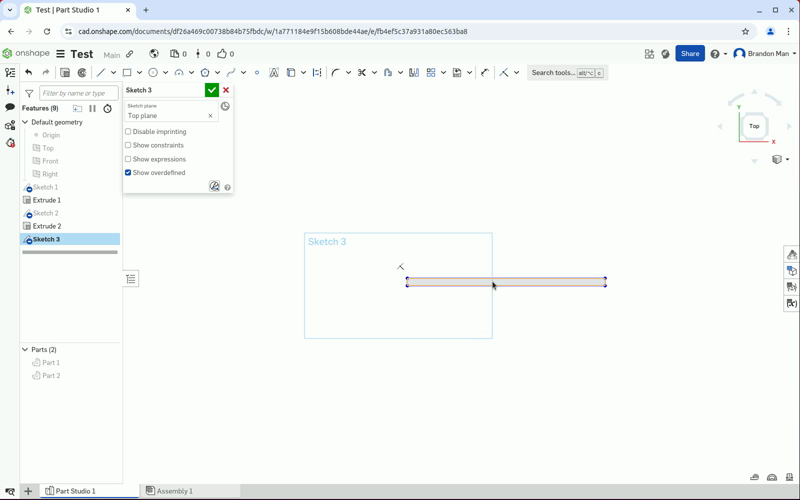
scroll(6)
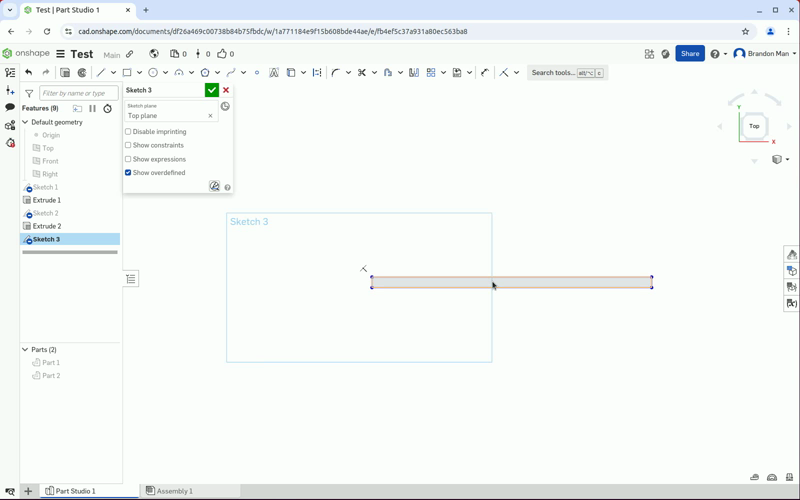
scroll(6)
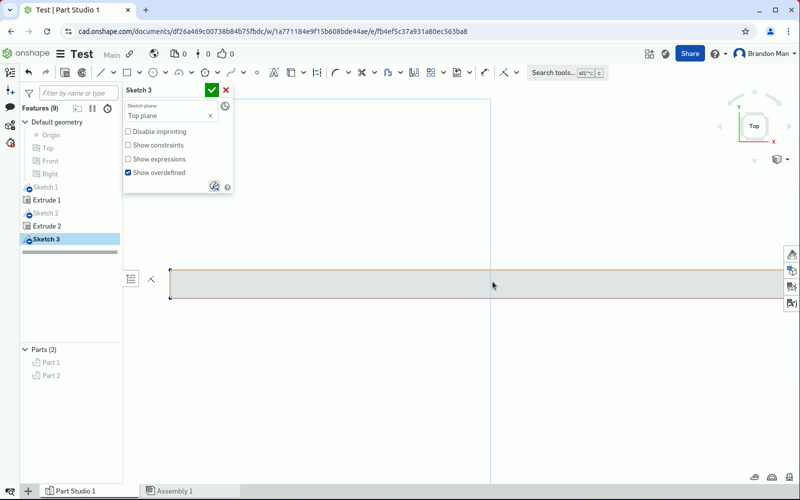
click(492, 281)
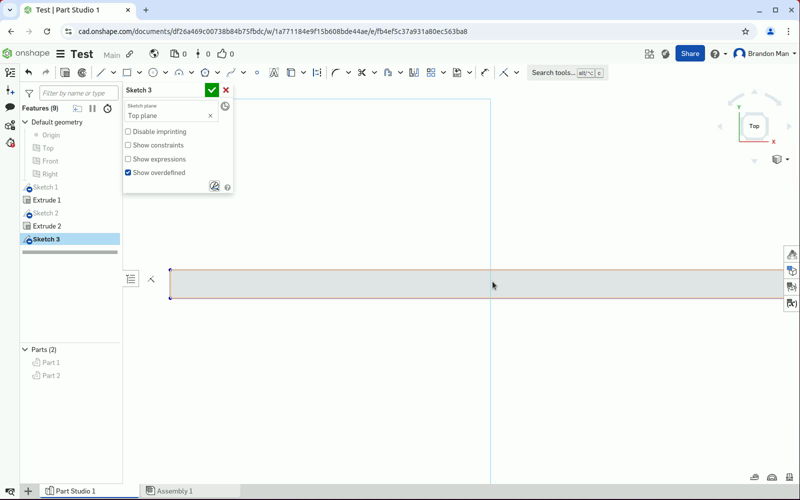
scroll(-6)
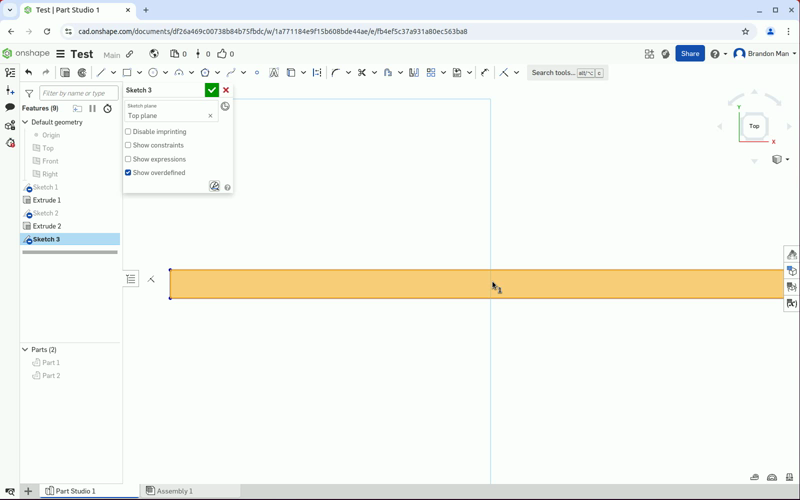
scroll(-6)
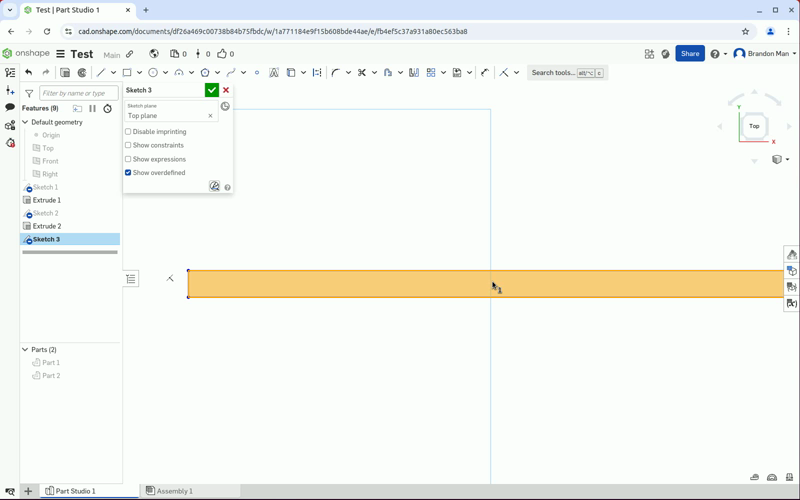
scroll(-6)
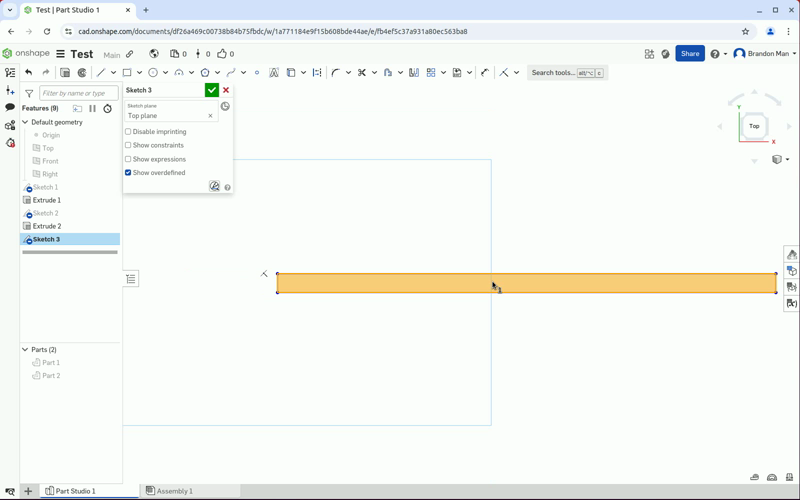
scroll(-6)
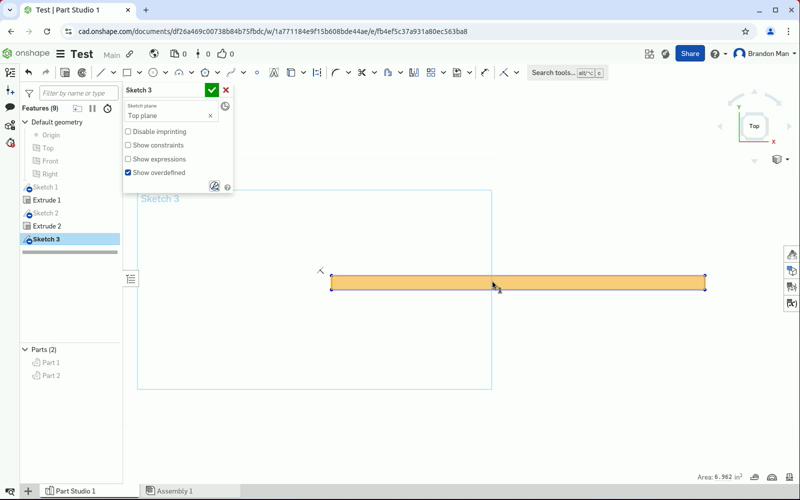
scroll(-6)
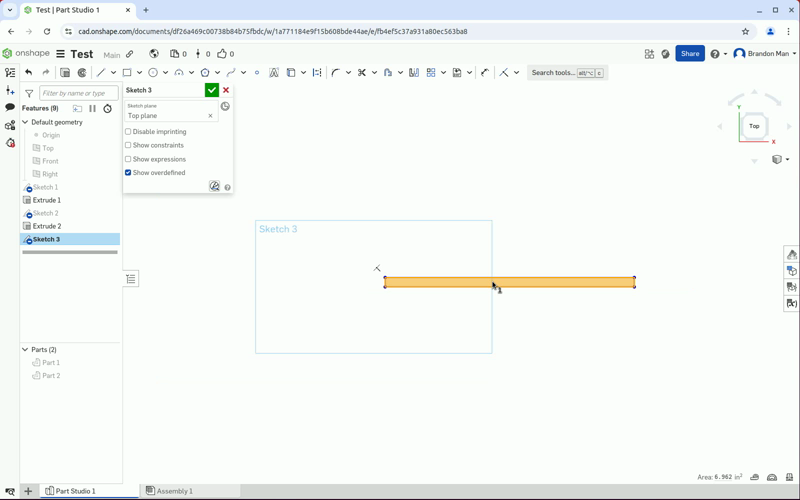
scroll(-6)
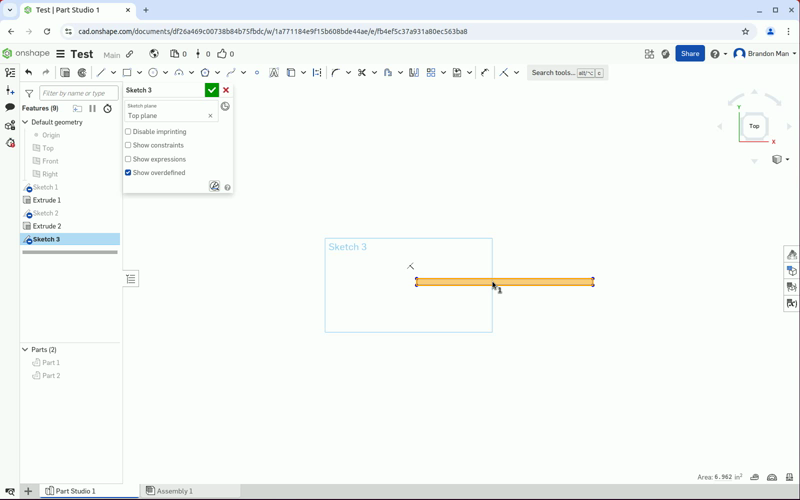
scroll(-6)
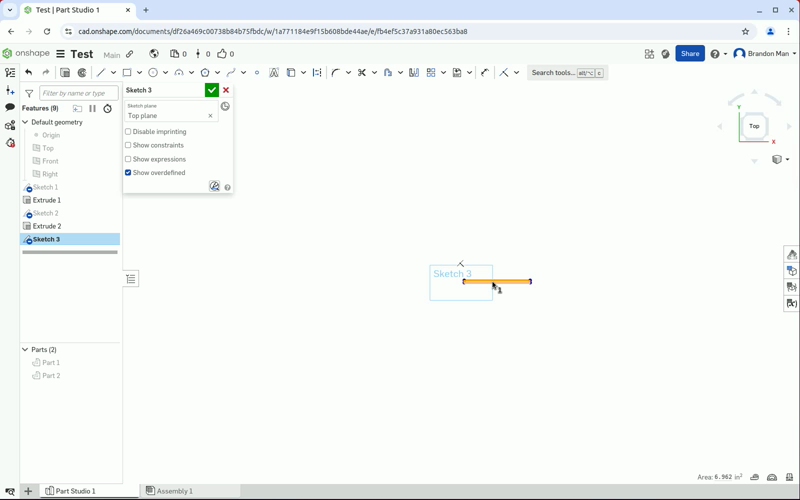
mouse_move(73, 352)
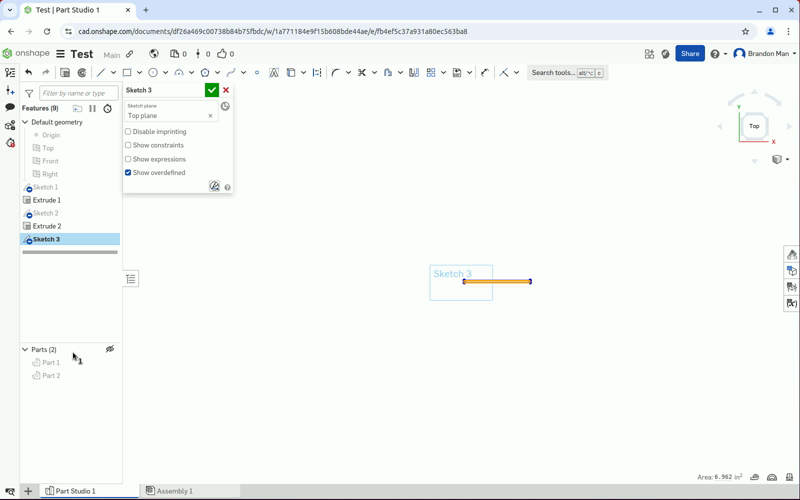
key(shift+y)
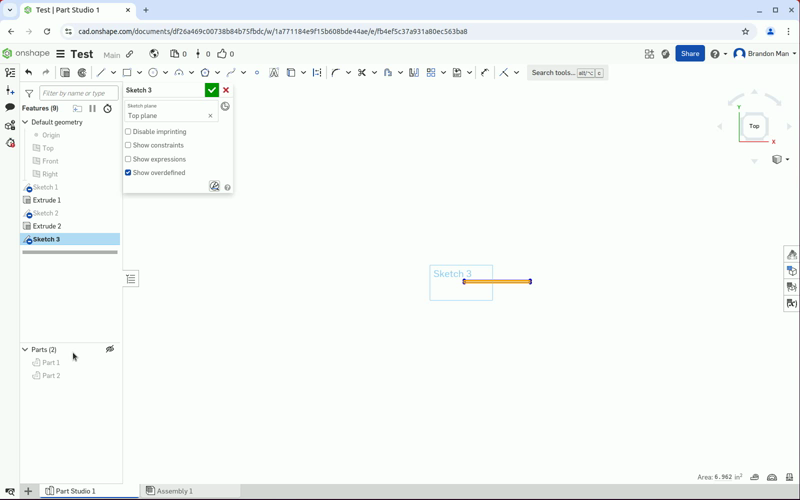
key(shift+e)
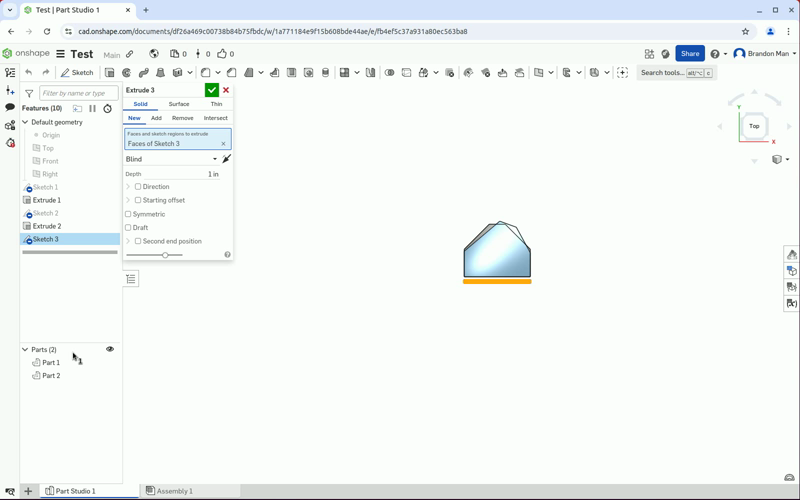
mouse_move(143, 106)
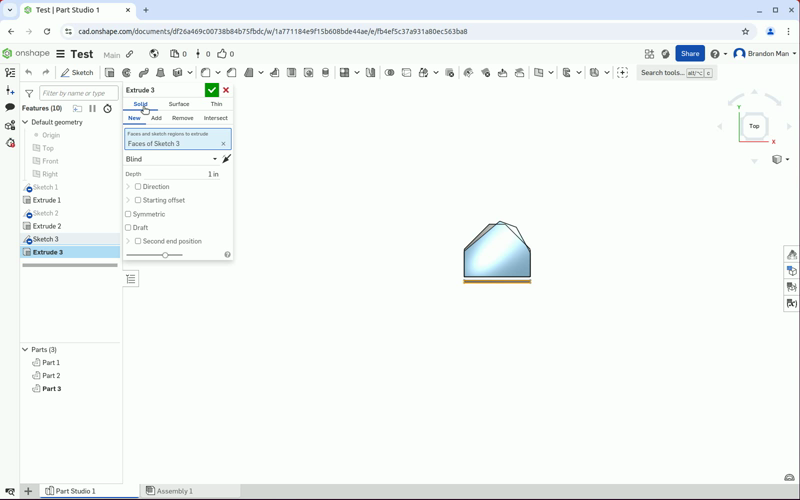
click(143, 106)
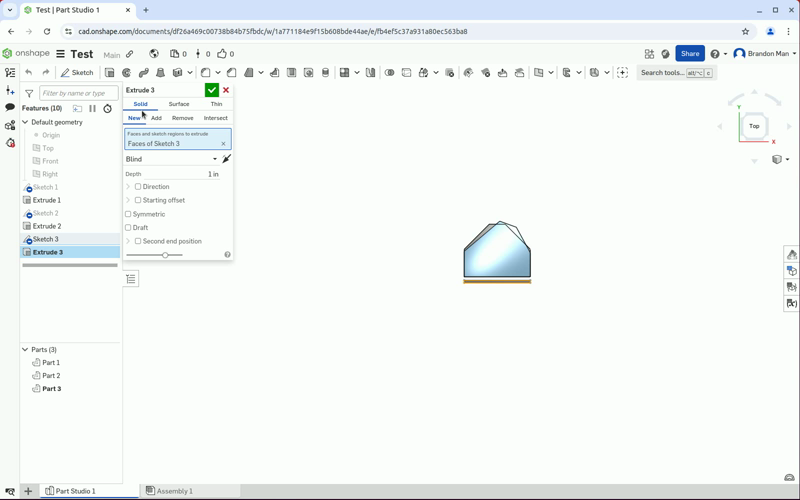
mouse_move(137, 120)
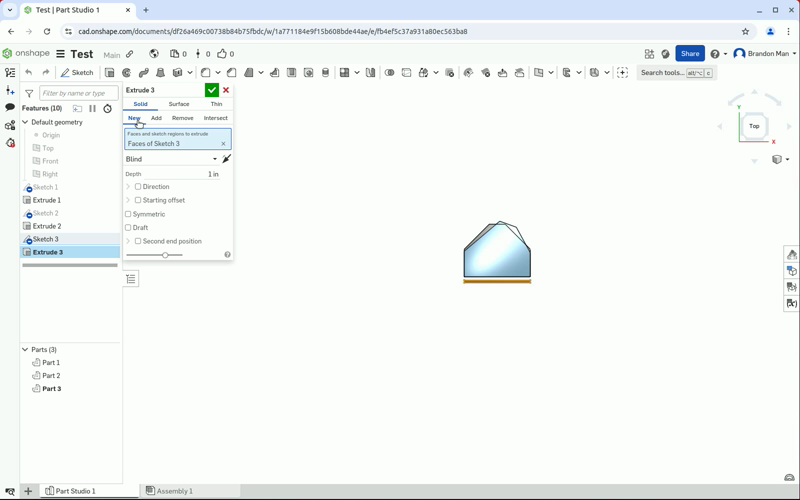
click(137, 120)
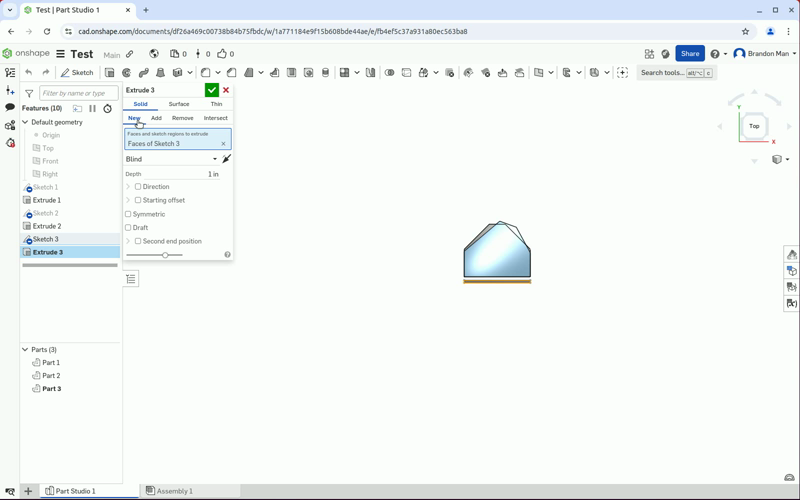
key(tab, 4)
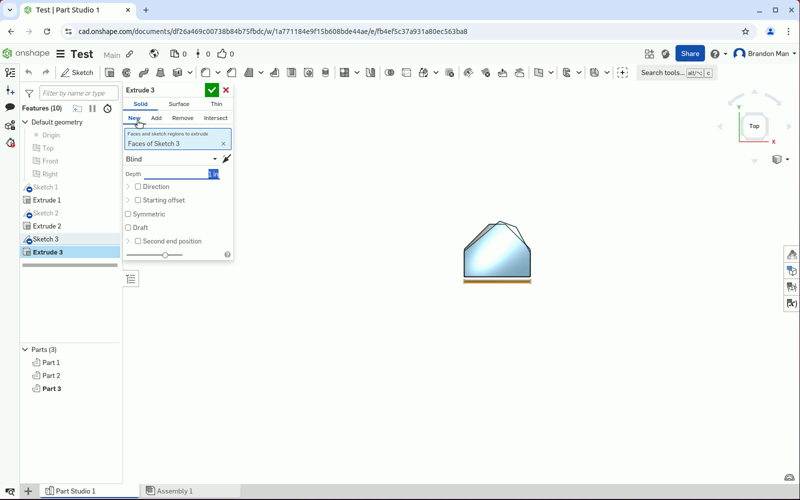
text(23.108)
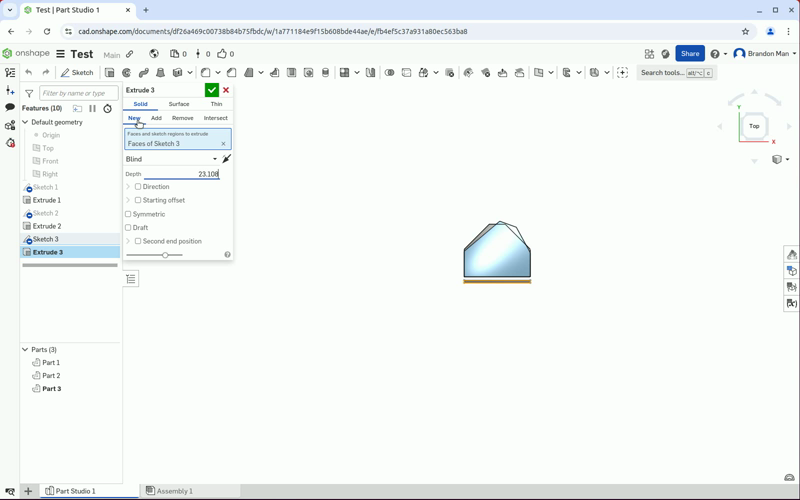
key(enter)
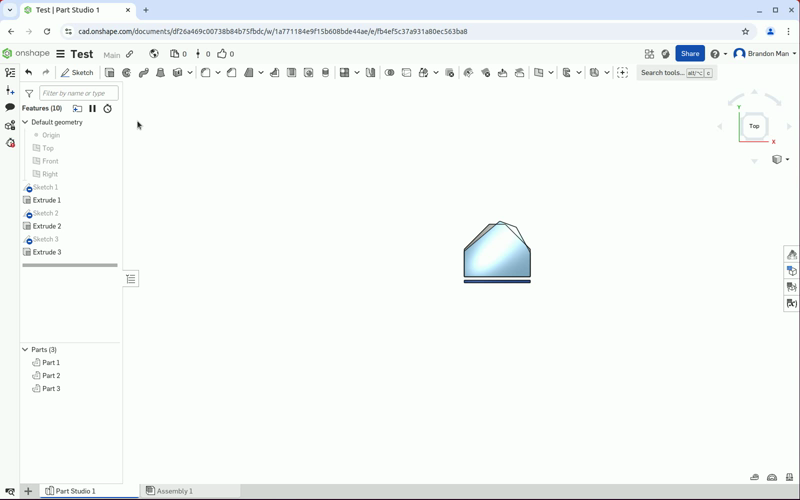
key(shift+h)
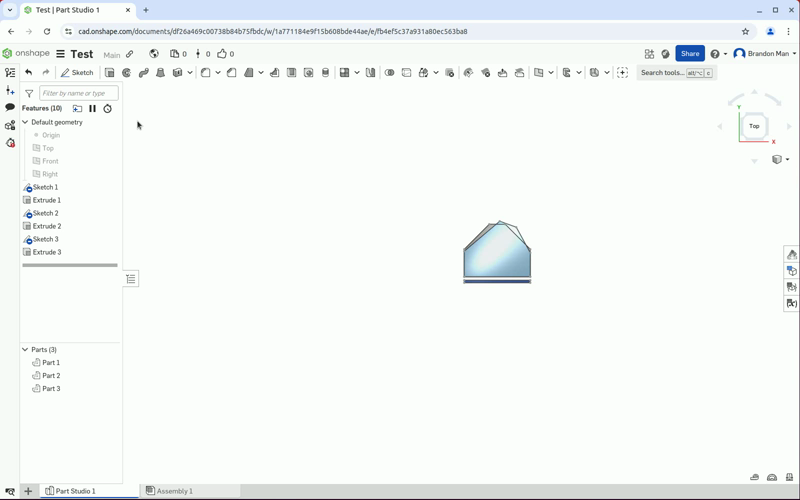
key(shift+h)
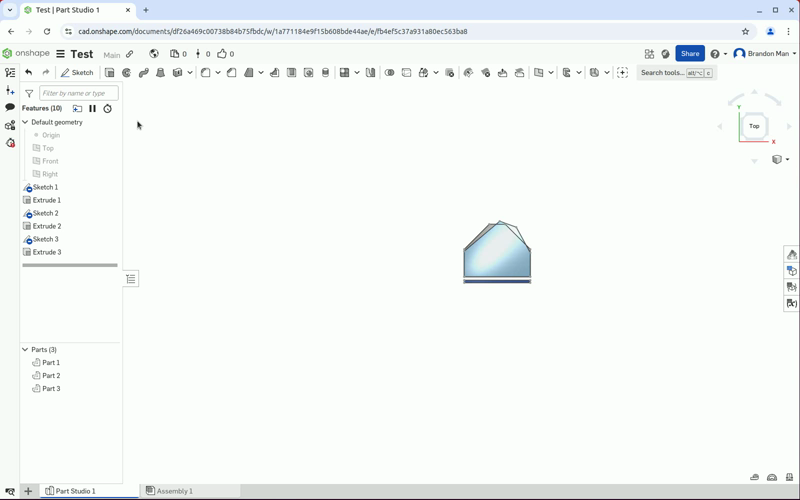
key(shift+7)
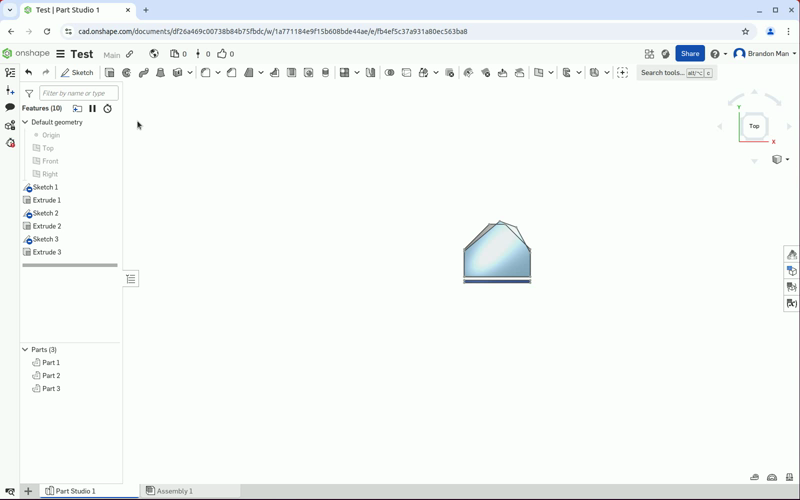
key(up, 3)
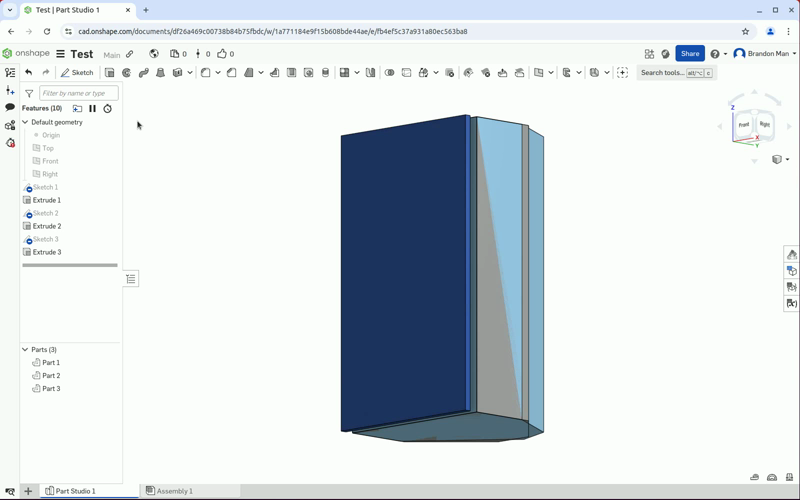
key(left, 3)
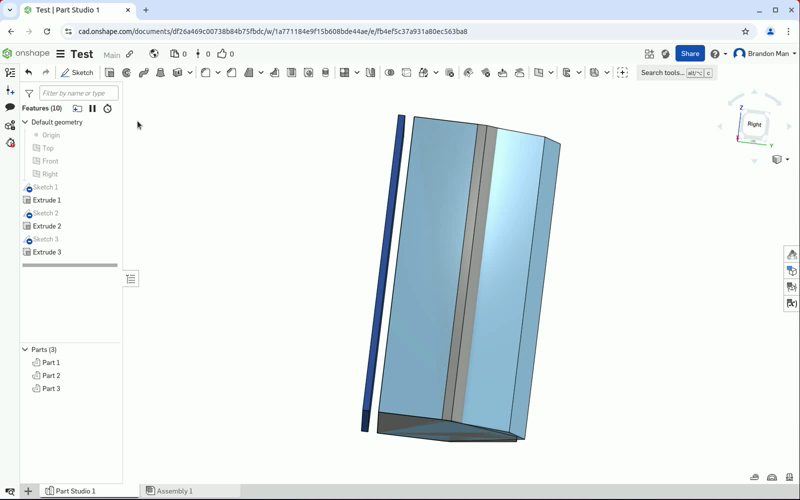
key(right, 3)
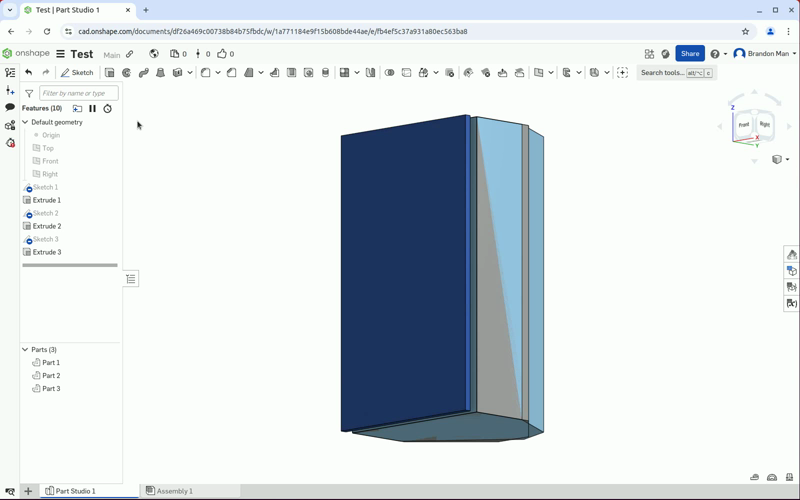
key(down, 3)
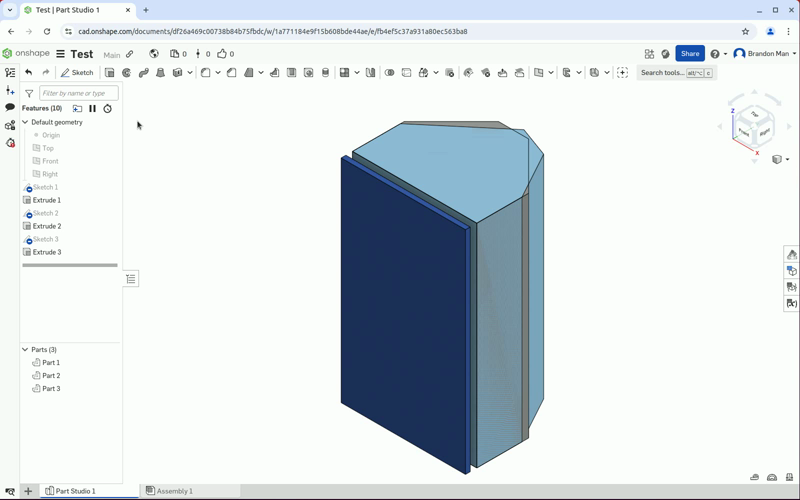
mouse_move(73, 189)
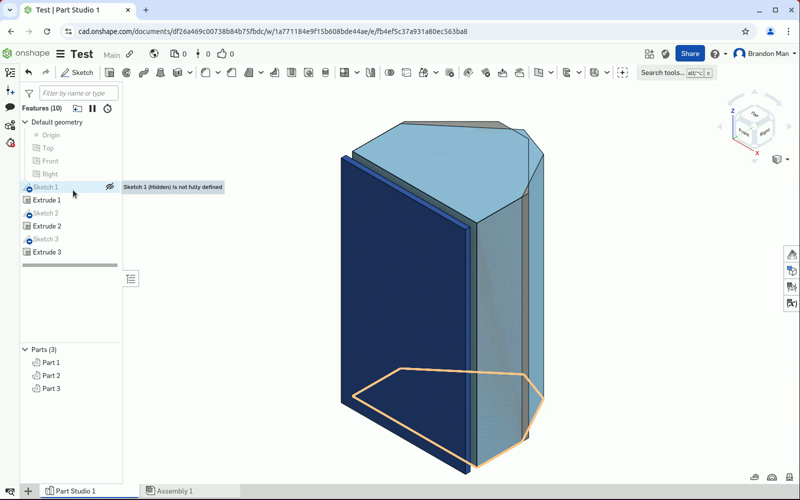
click(73, 189)